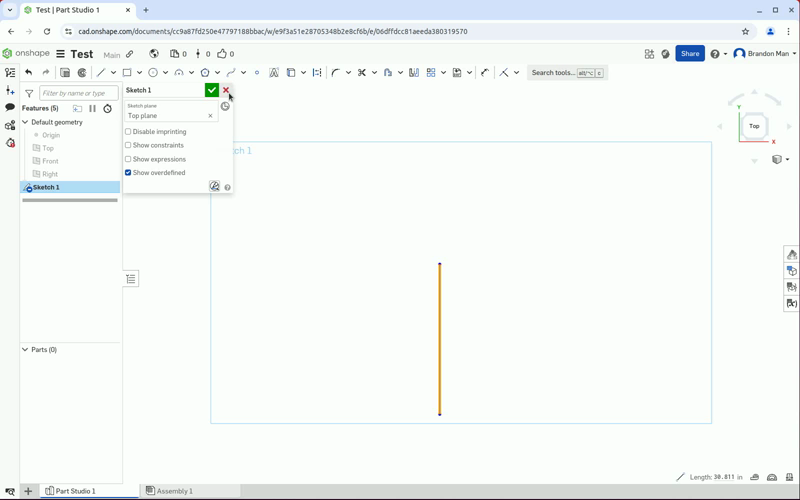
key(shift+h)
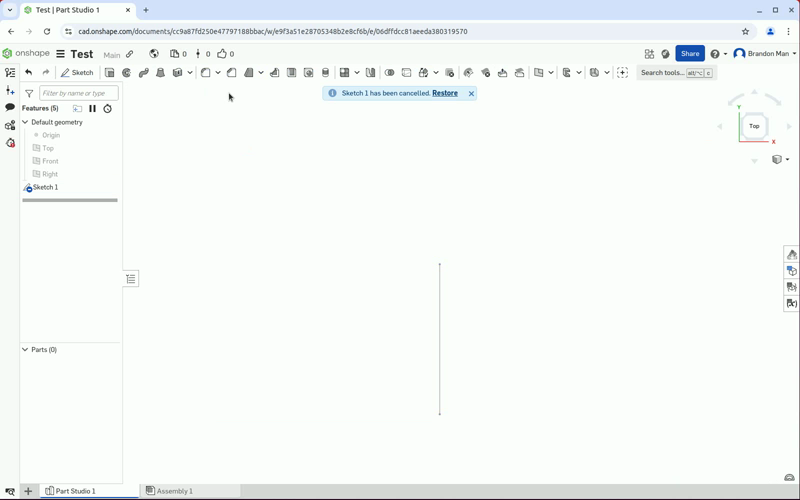
key(shift+s)
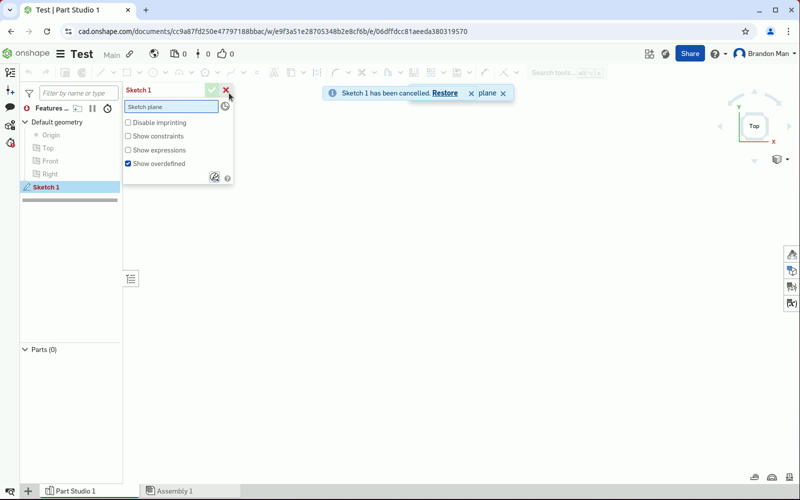
mouse_move(73, 150)
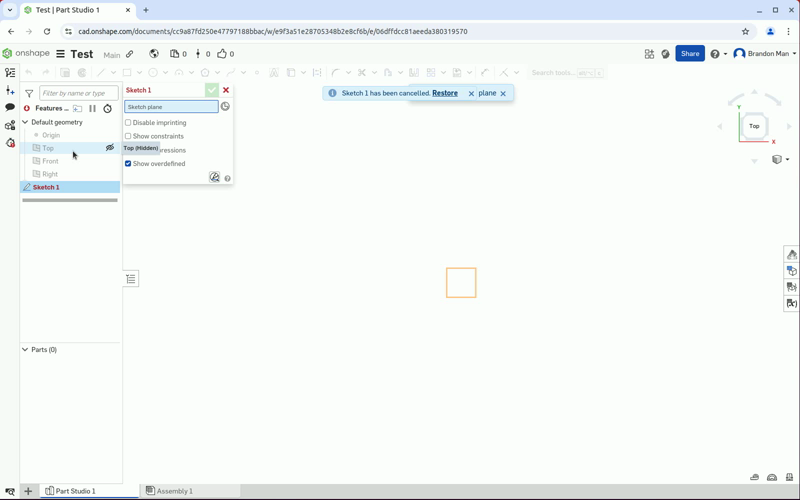
click(73, 150)
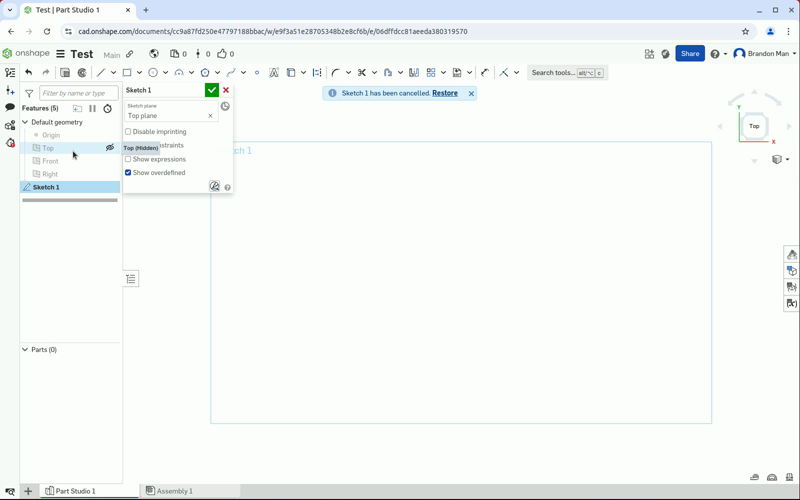
mouse_move(73, 352)
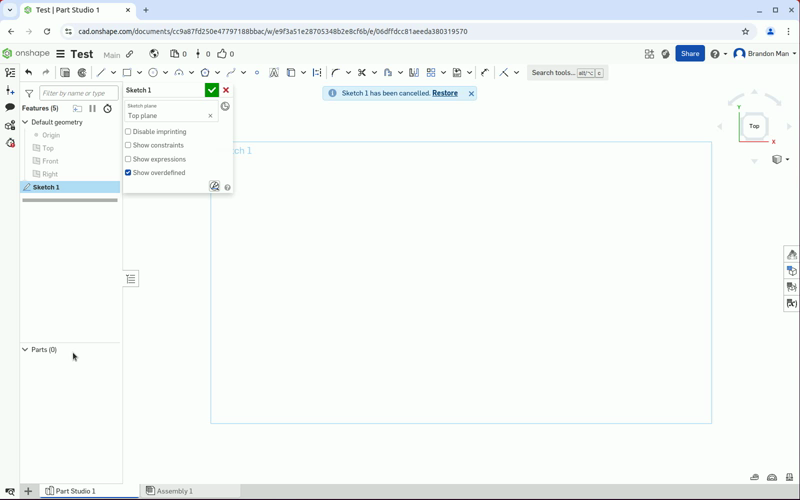
key(y)
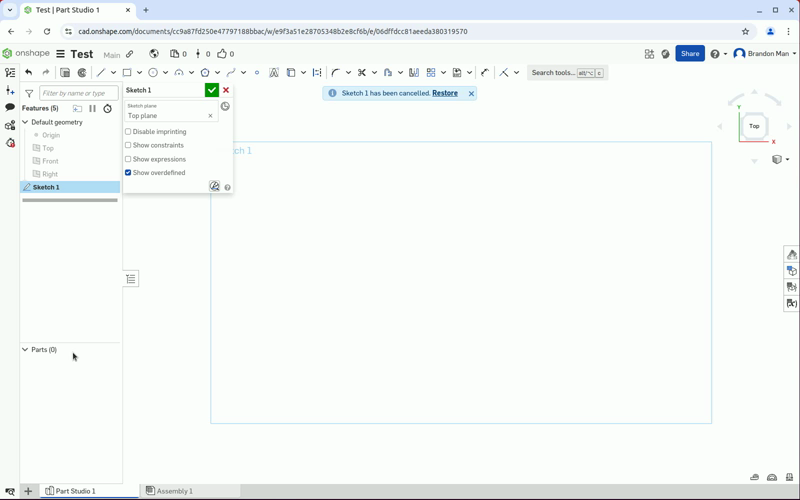
key(l)
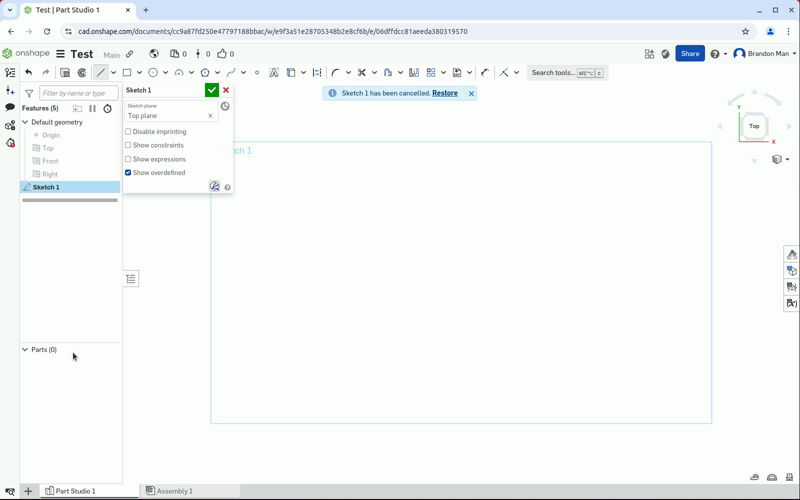
key_down(shift)
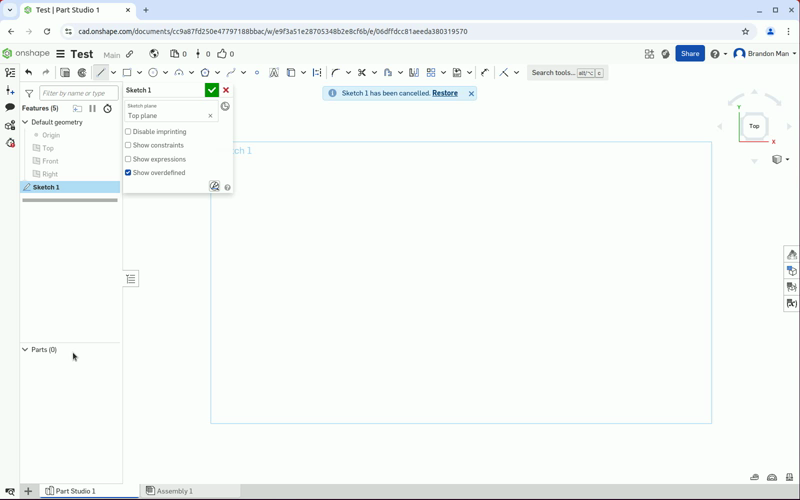
mouse_move(460, 362)
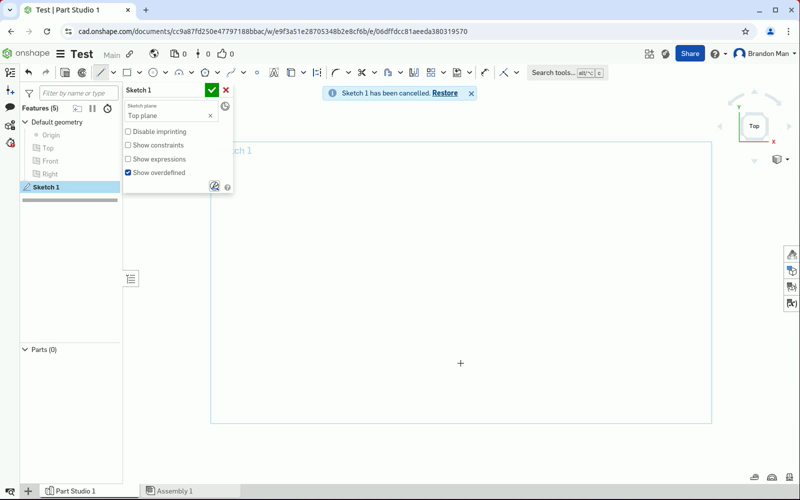
click(460, 362)
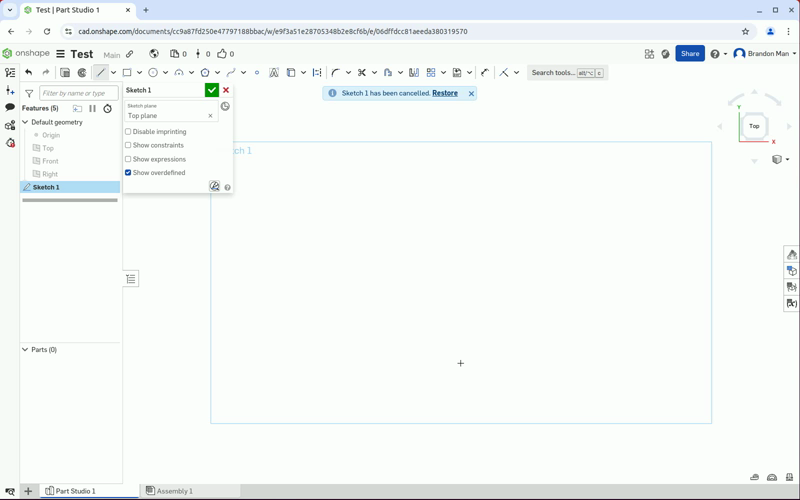
key_up(shift)
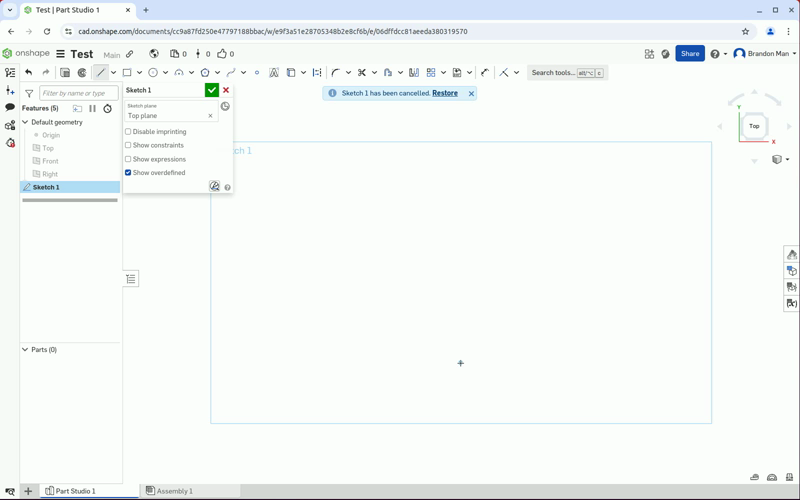
key_down(shift)
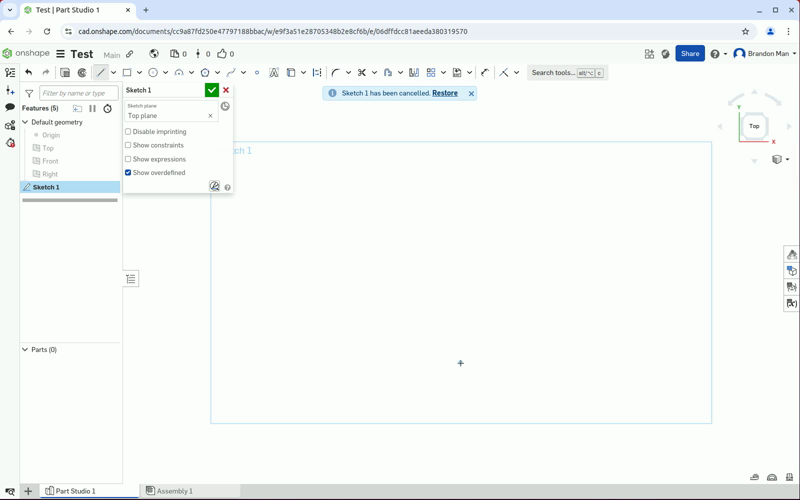
mouse_move(573, 362)
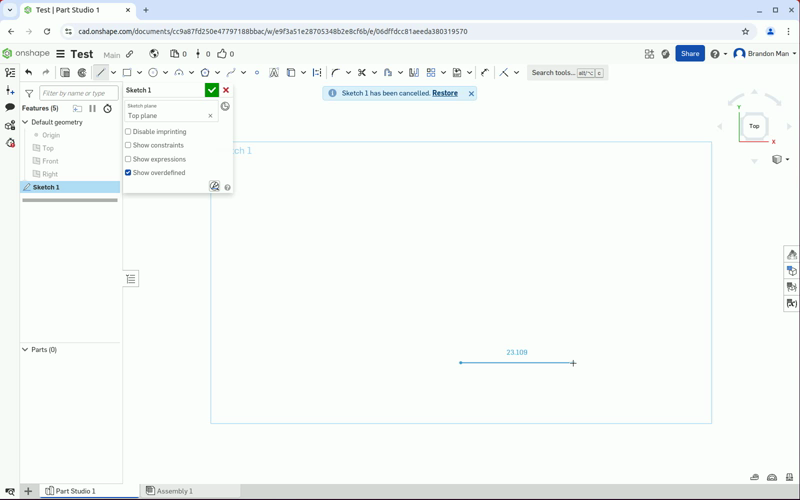
click(573, 362)
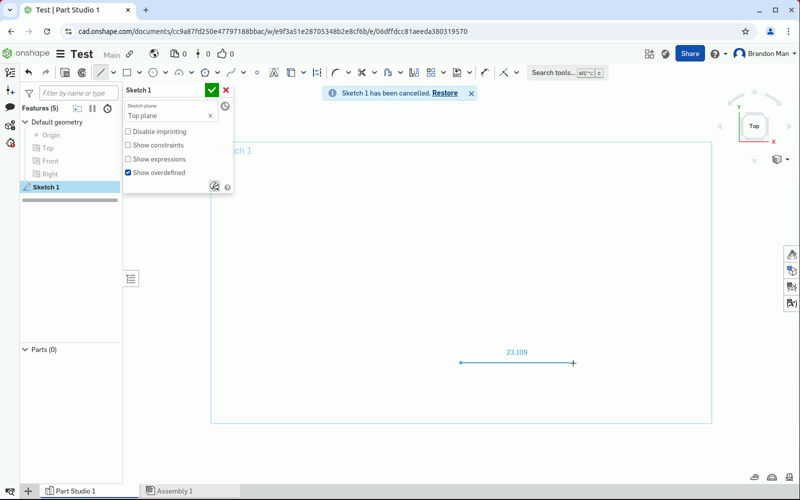
key_up(shift)
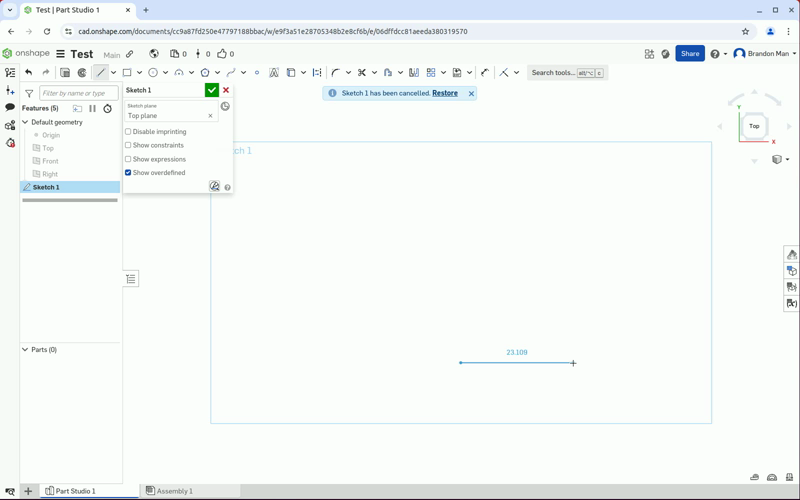
key_down(shift)
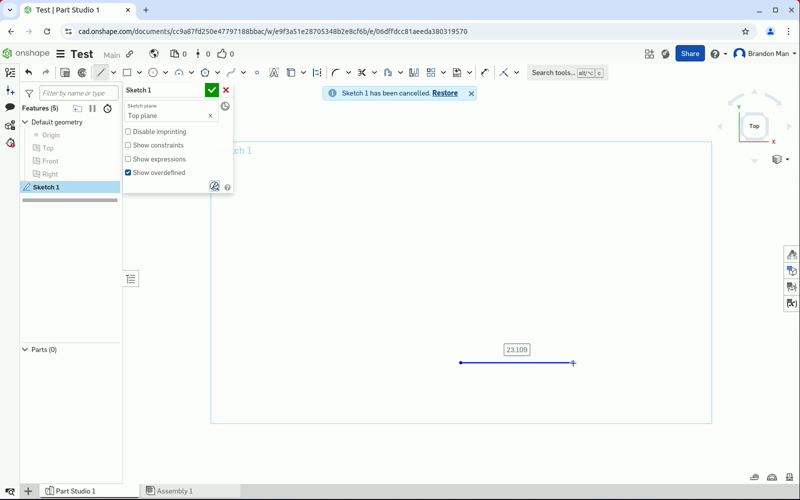
mouse_move(573, 283)
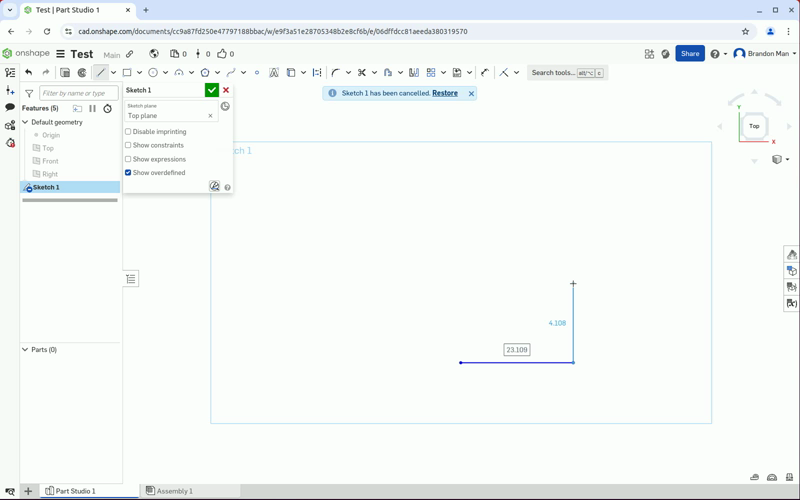
click(573, 283)
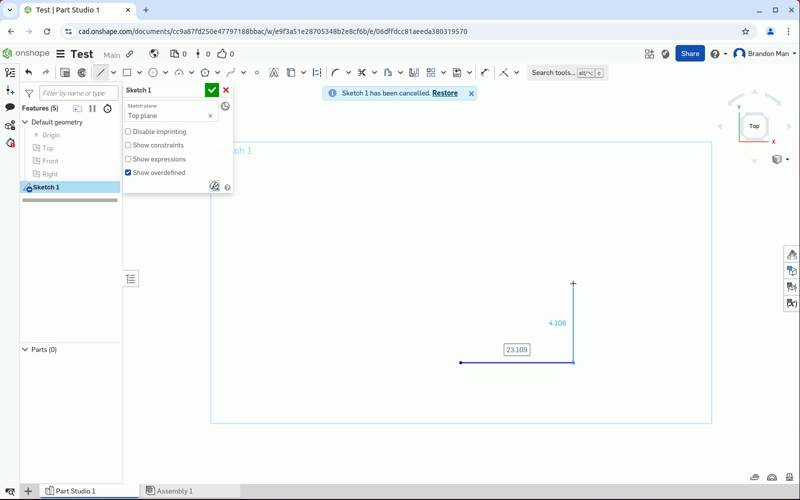
key_up(shift)
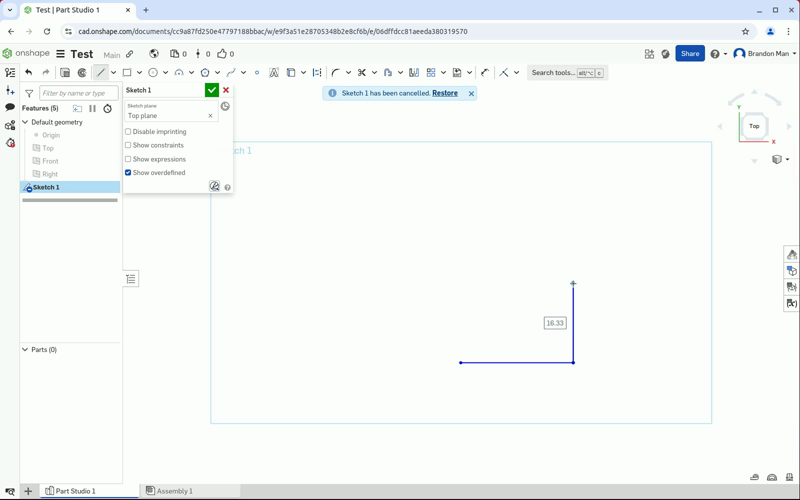
key_down(shift)
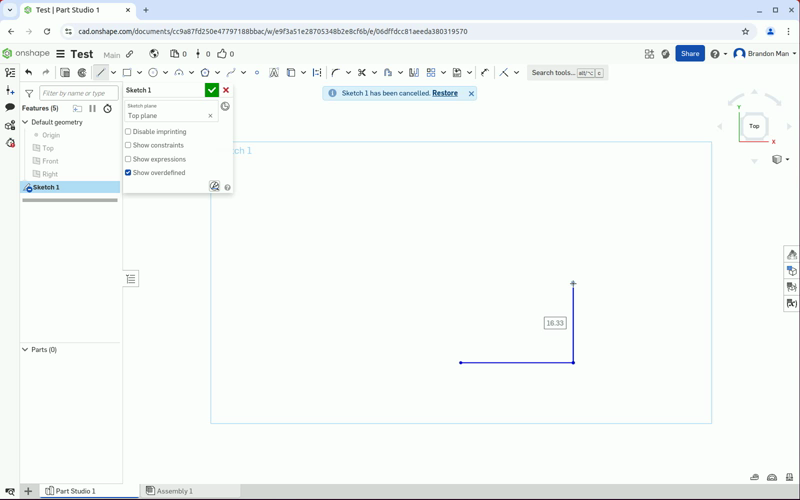
mouse_move(460, 283)
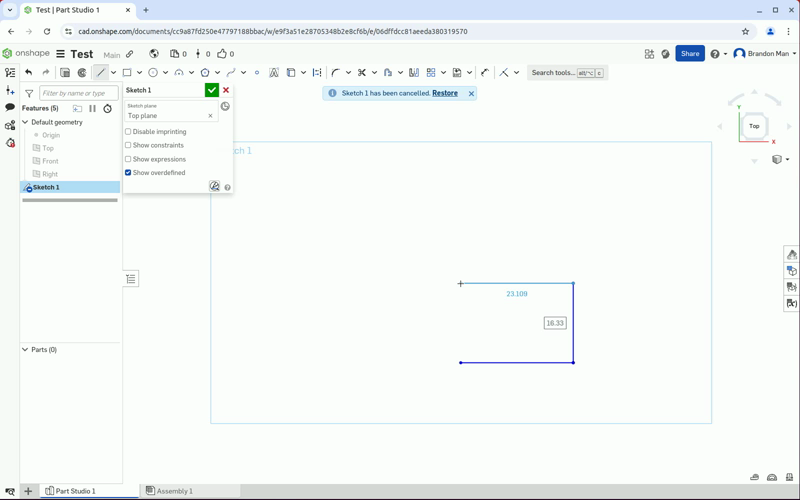
click(460, 283)
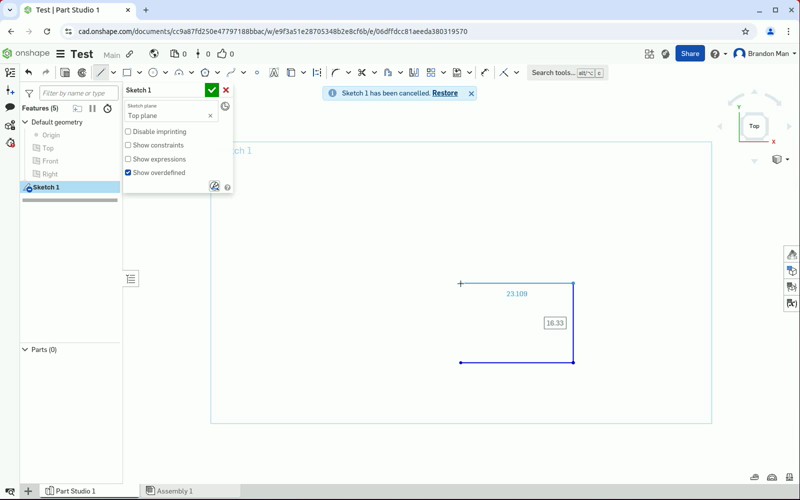
key_up(shift)
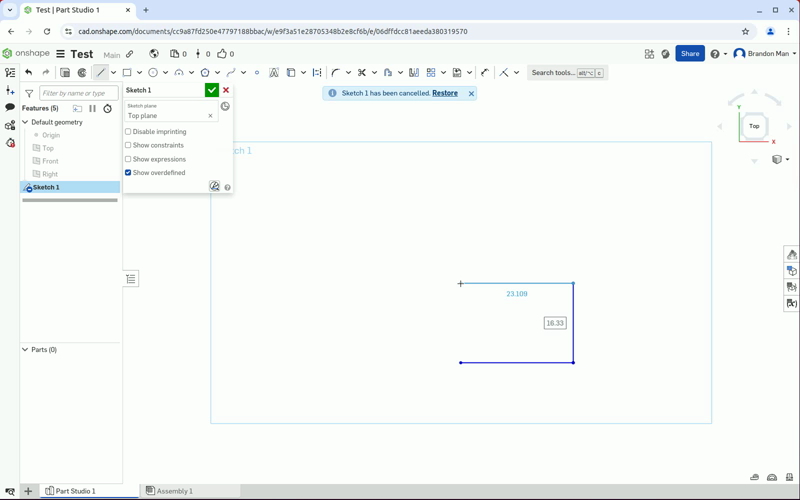
key_down(shift)
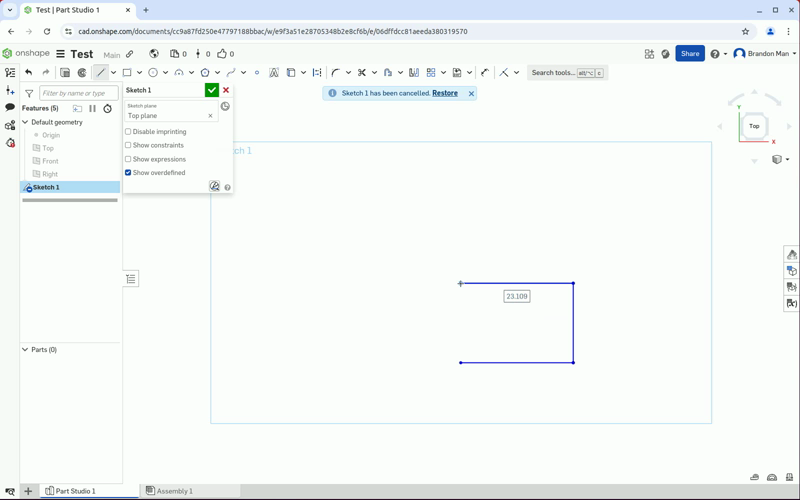
mouse_move(460, 362)
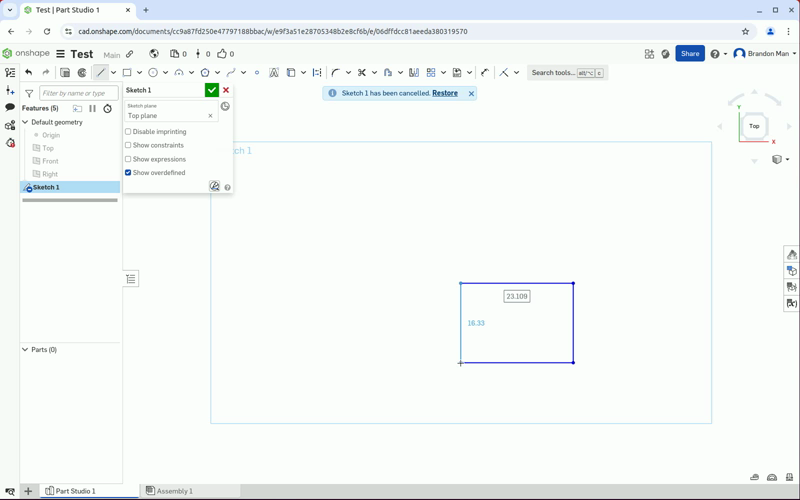
key_up(shift)
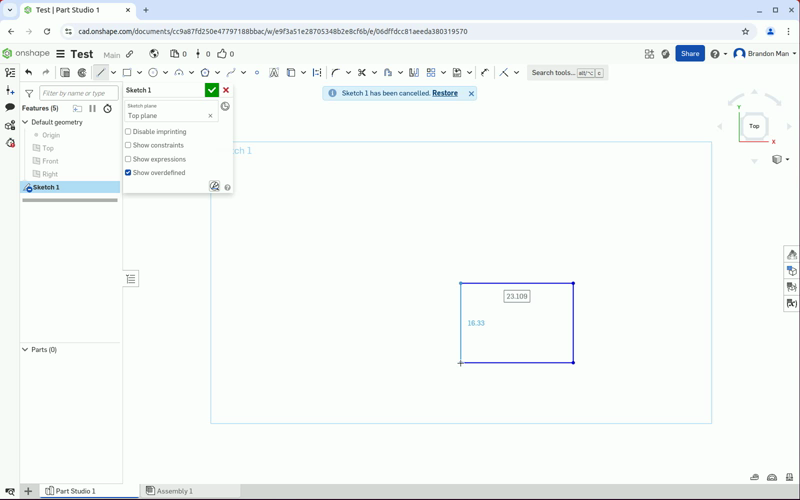
click(460, 362)
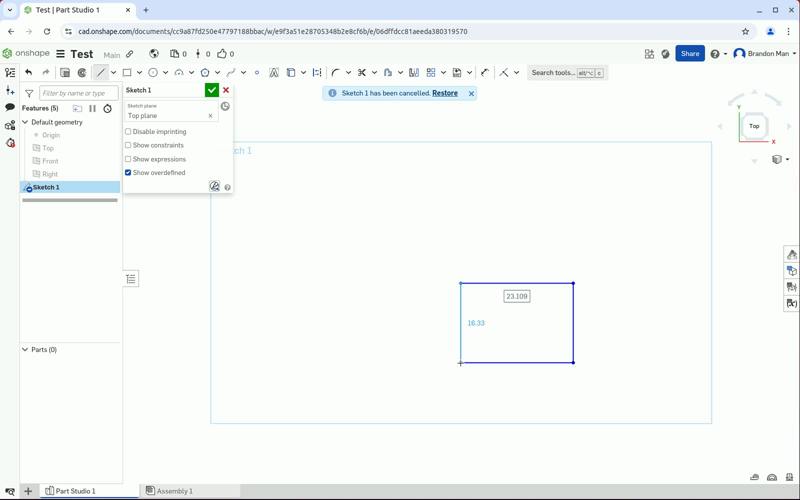
key(esc)
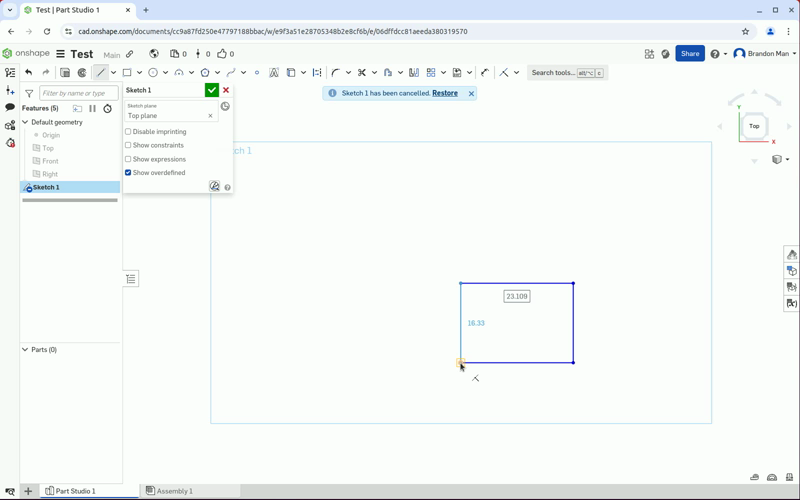
mouse_move(532, 297)
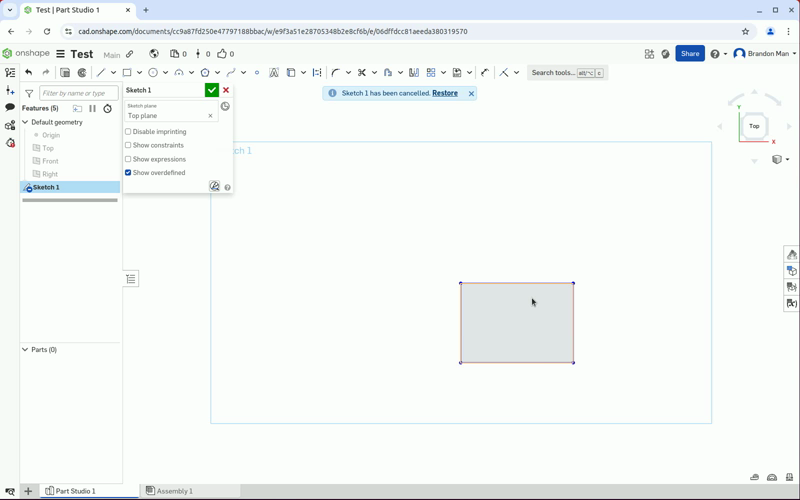
click(532, 297)
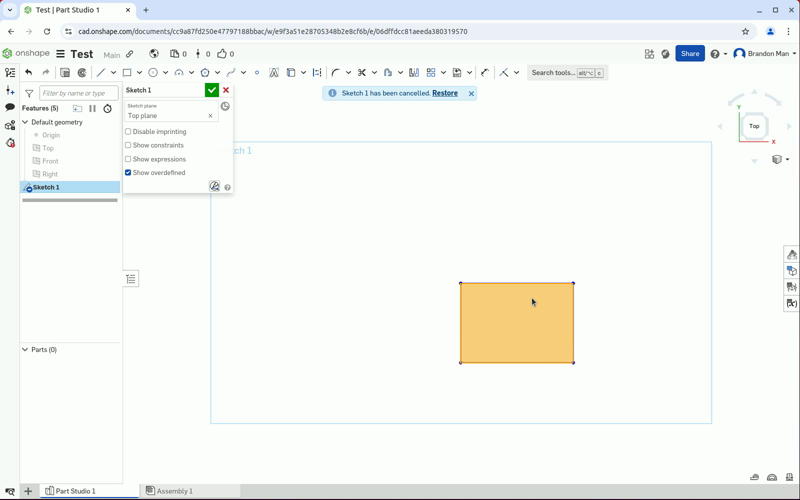
mouse_move(73, 352)
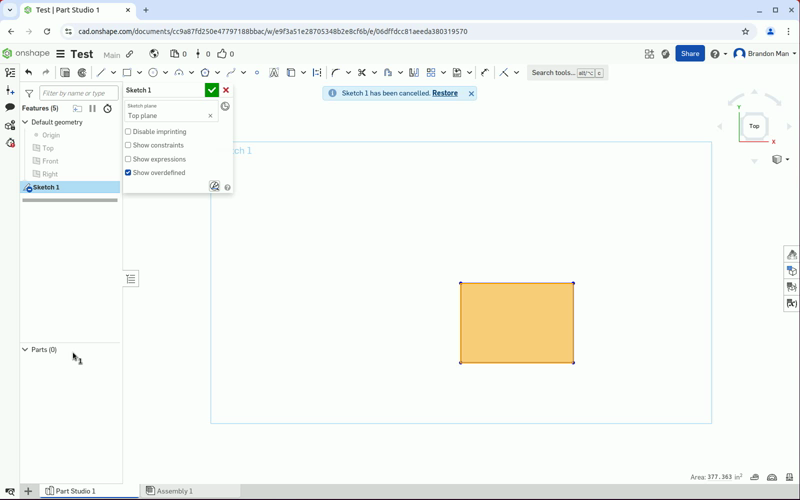
key(shift+y)
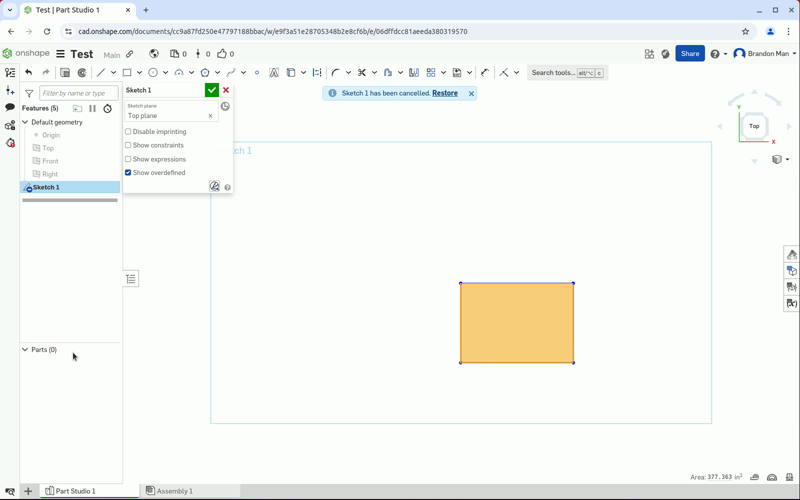
key(shift+e)
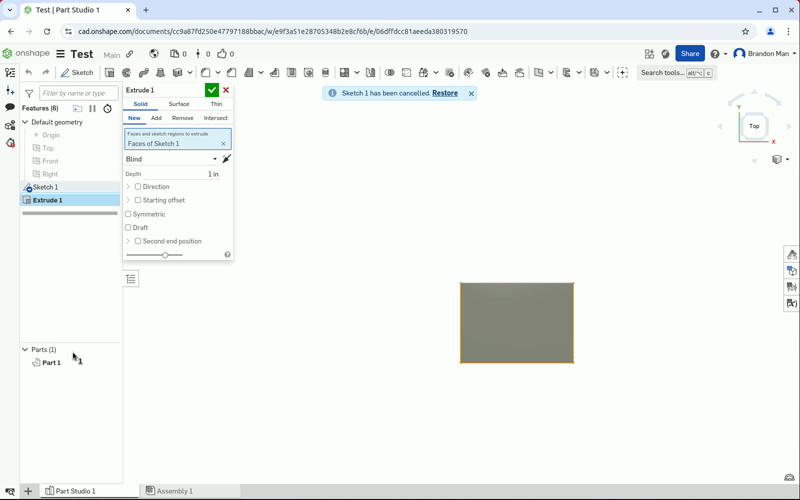
mouse_move(143, 106)
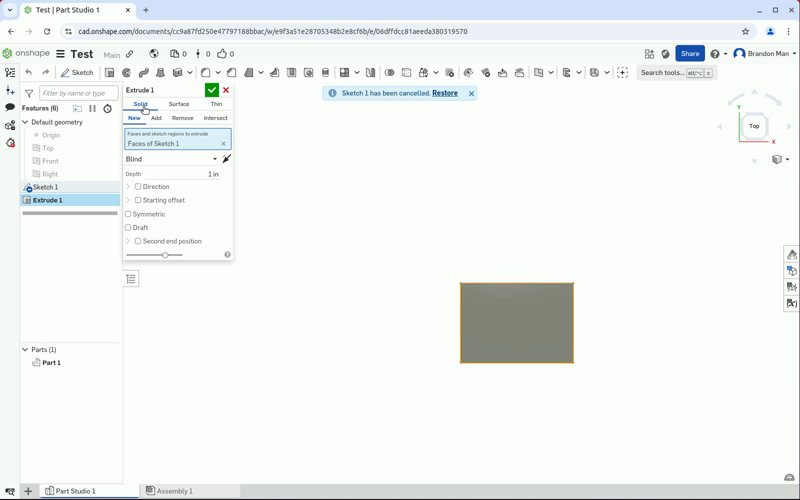
click(143, 106)
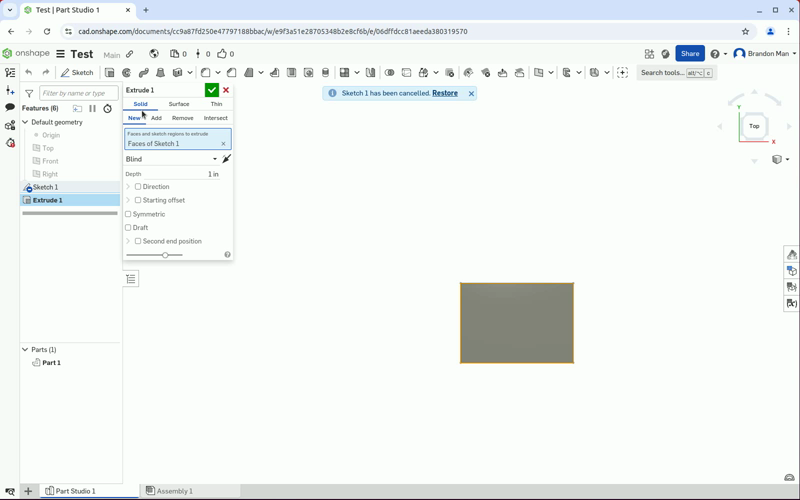
mouse_move(137, 120)
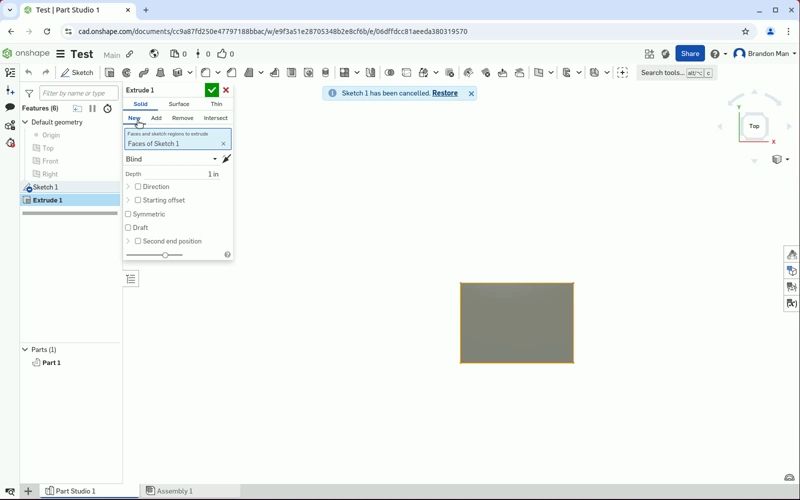
click(137, 120)
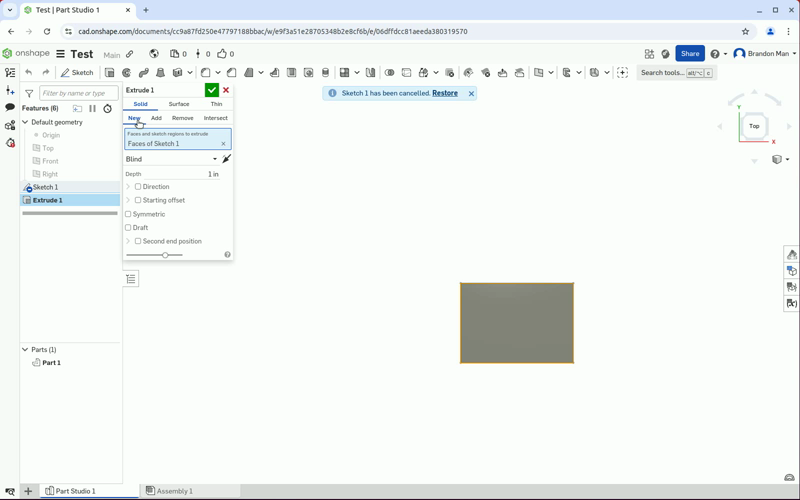
key(tab, 4)
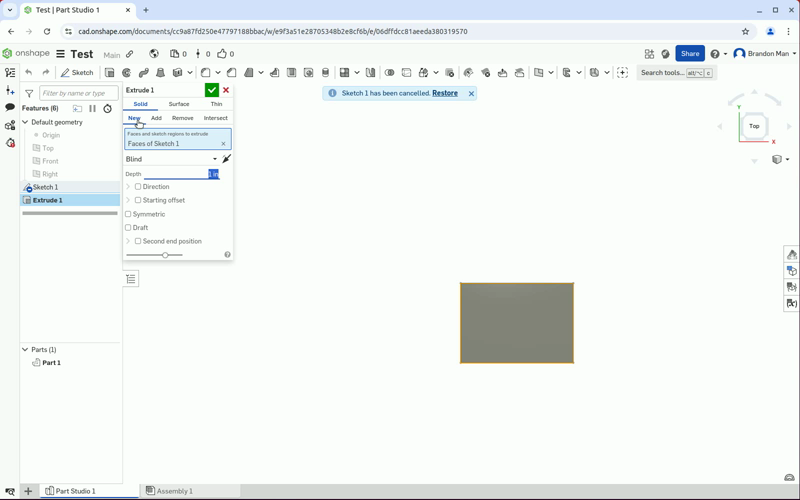
text(1.204)
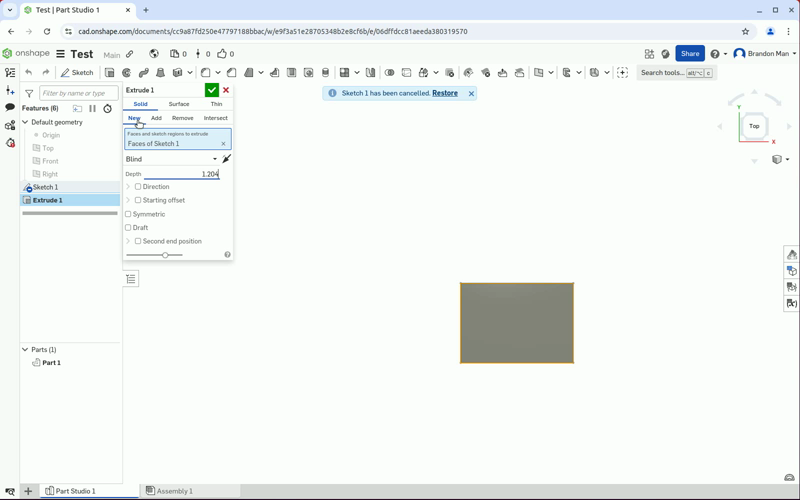
key(enter)
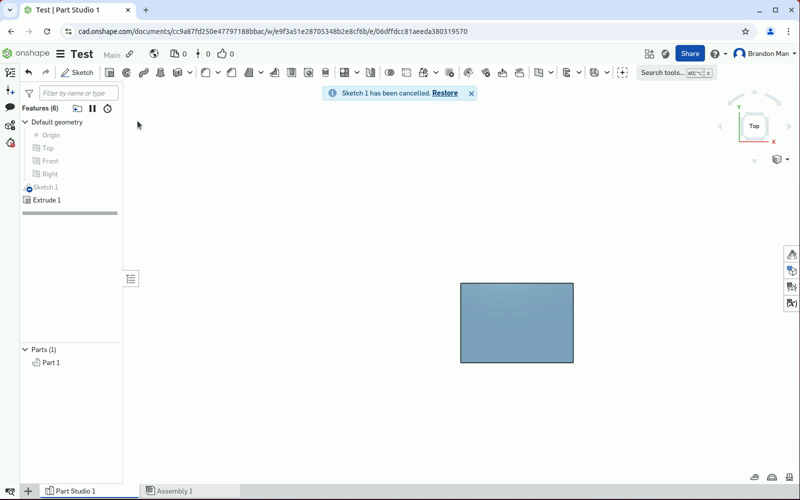
key(shift+h)
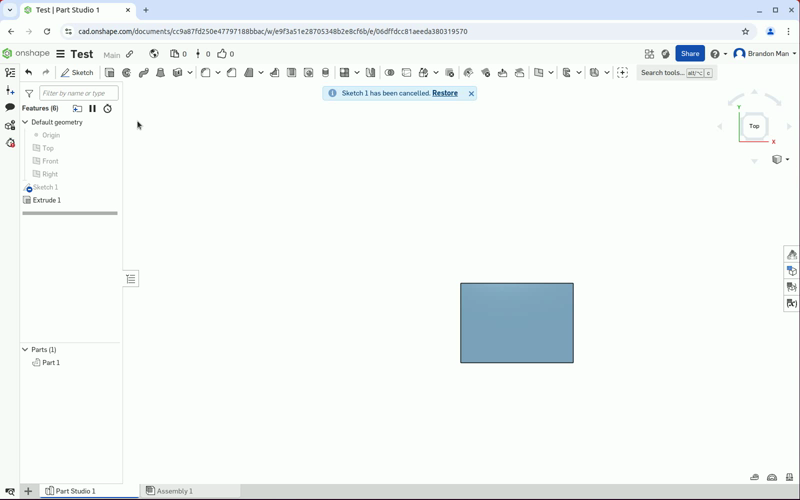
key(shift+h)
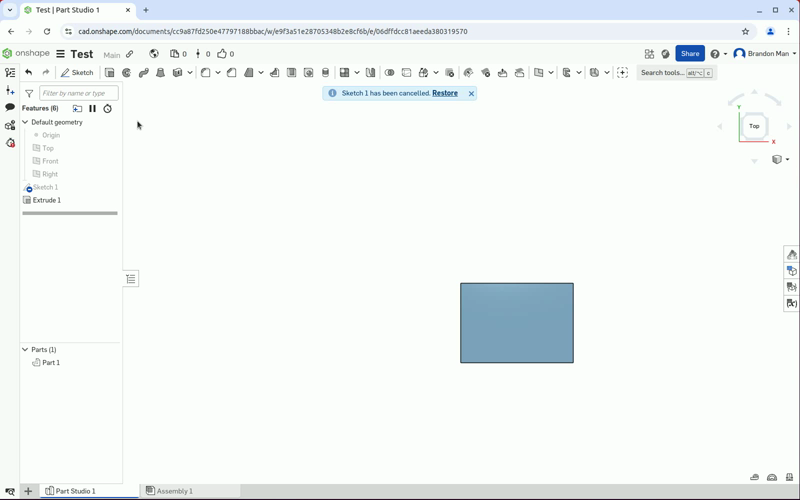
mouse_move(73, 189)
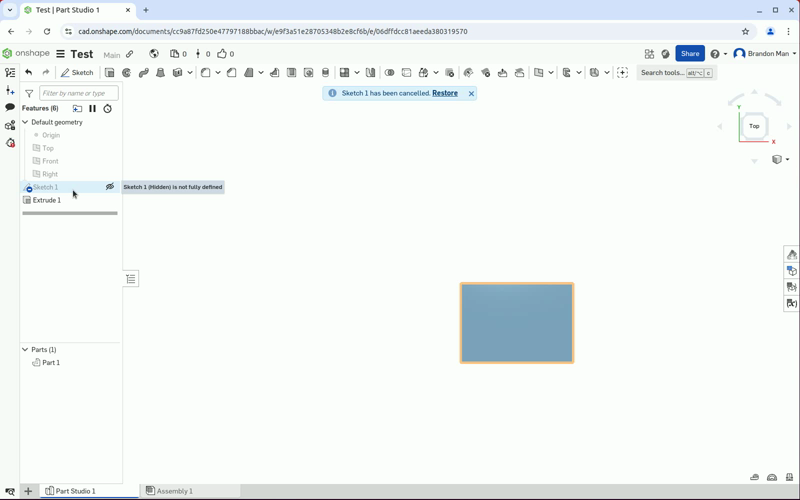
click(73, 189)
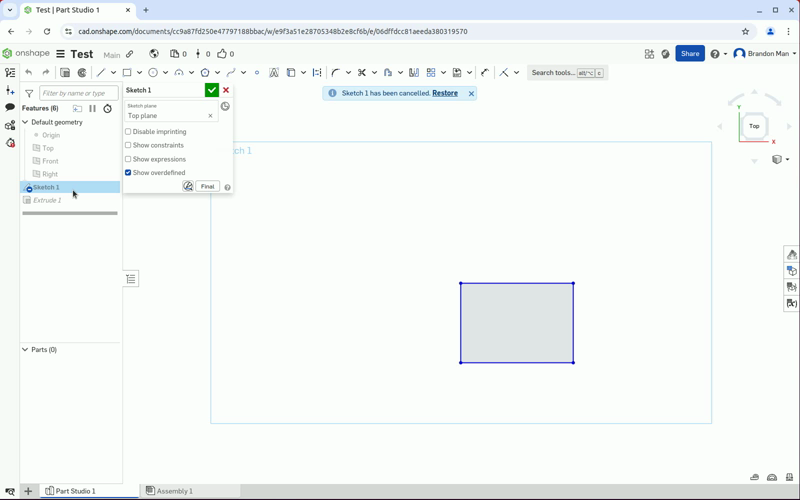
mouse_move(229, 92)
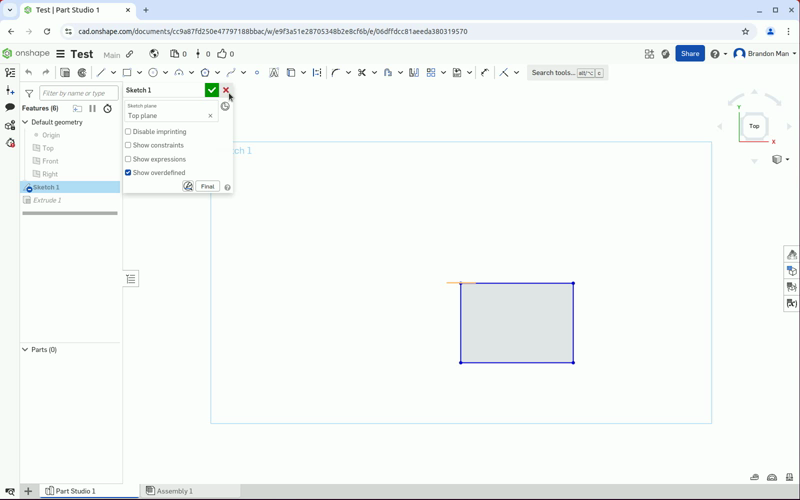
click(229, 92)
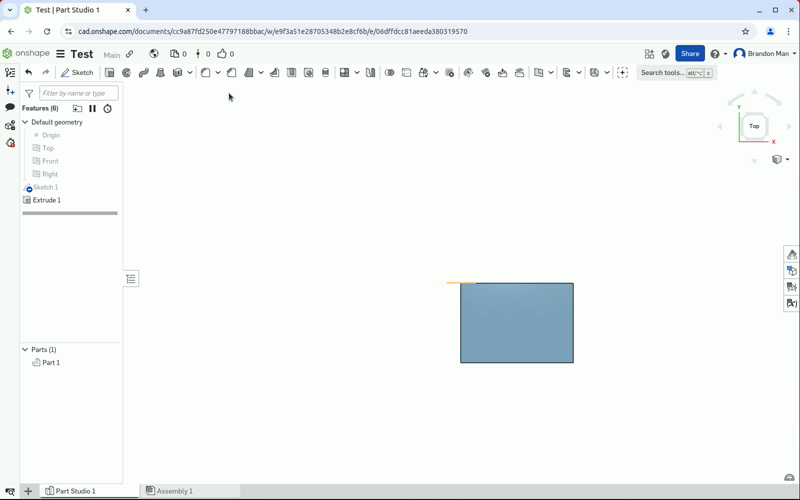
mouse_move(541, 75)
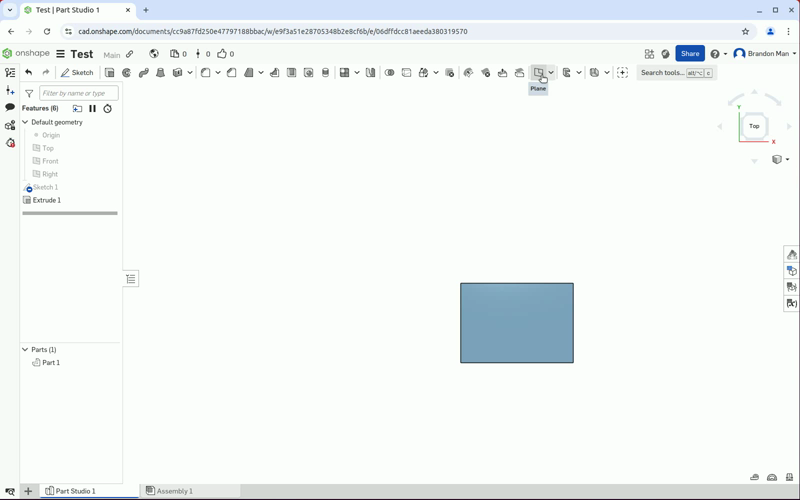
click(541, 75)
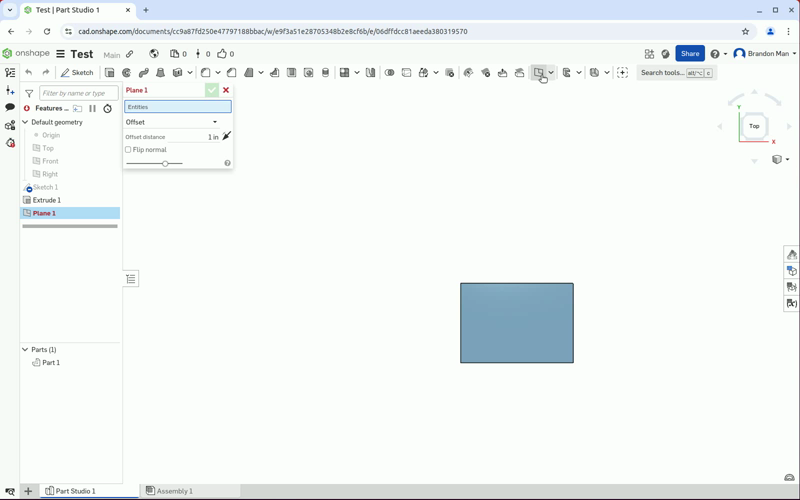
mouse_move(73, 150)
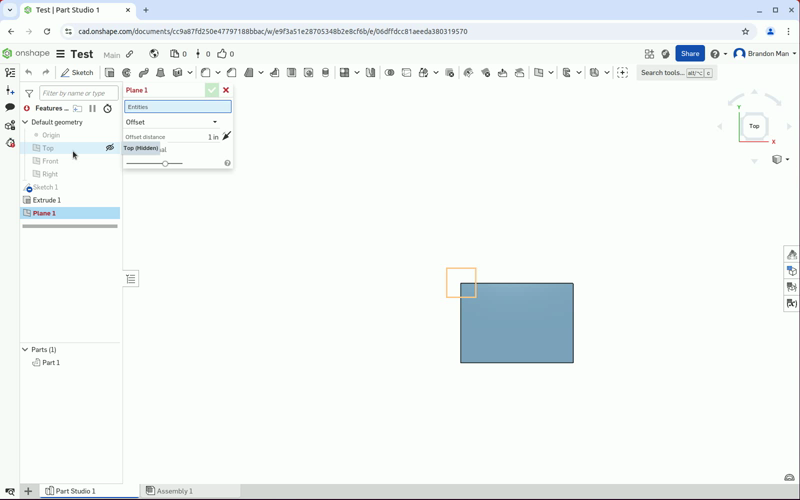
click(73, 150)
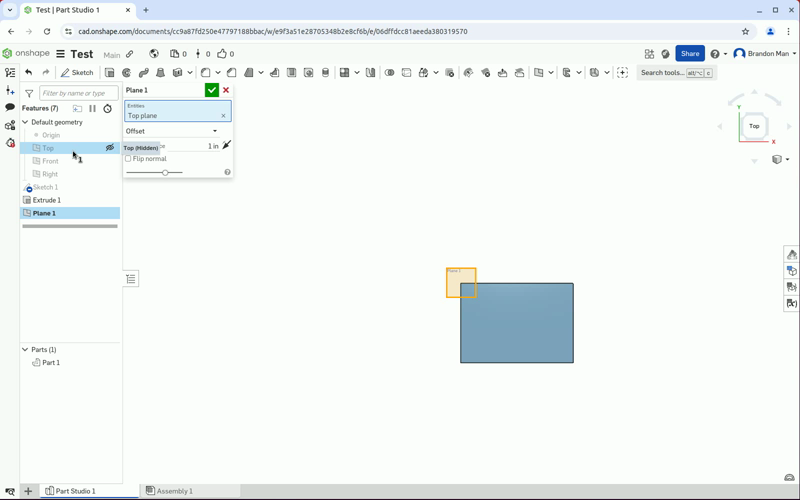
key(tab, 2)
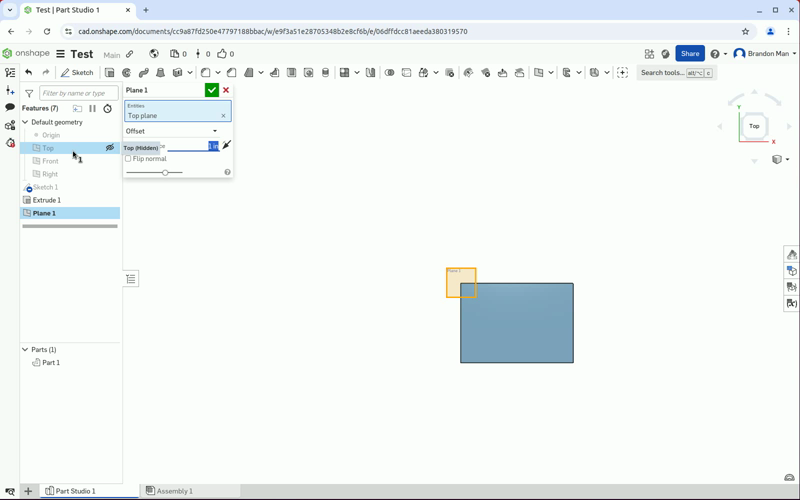
text(1.202)
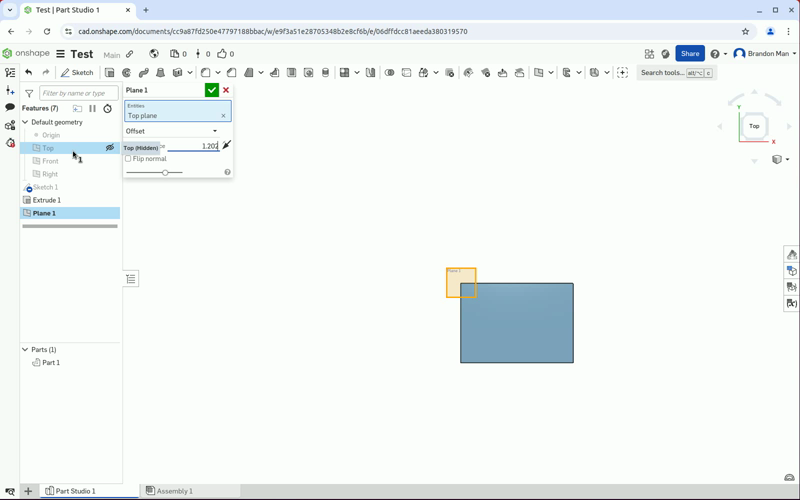
key(enter, 2)
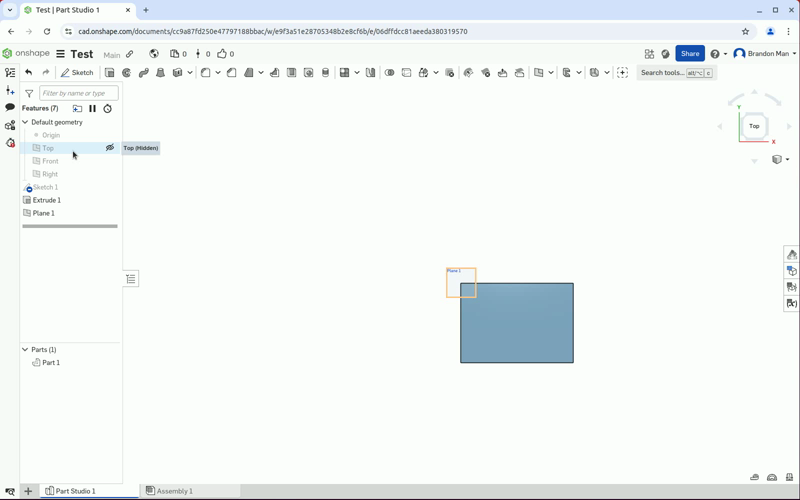
key(shift+s)
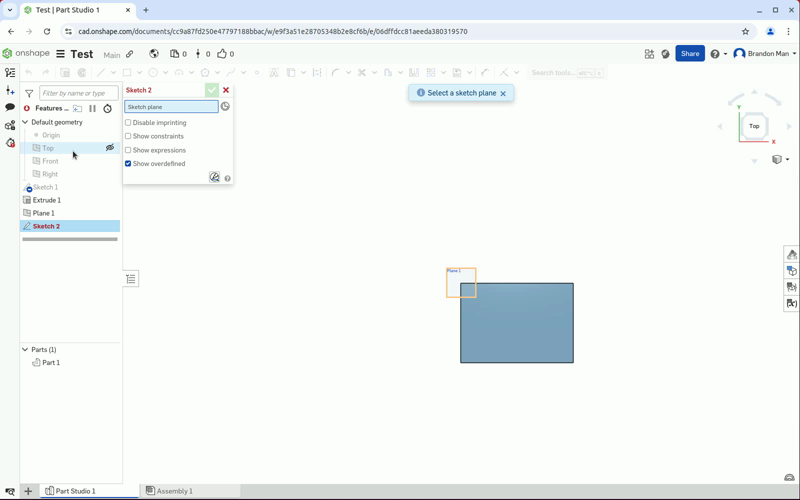
mouse_move(73, 215)
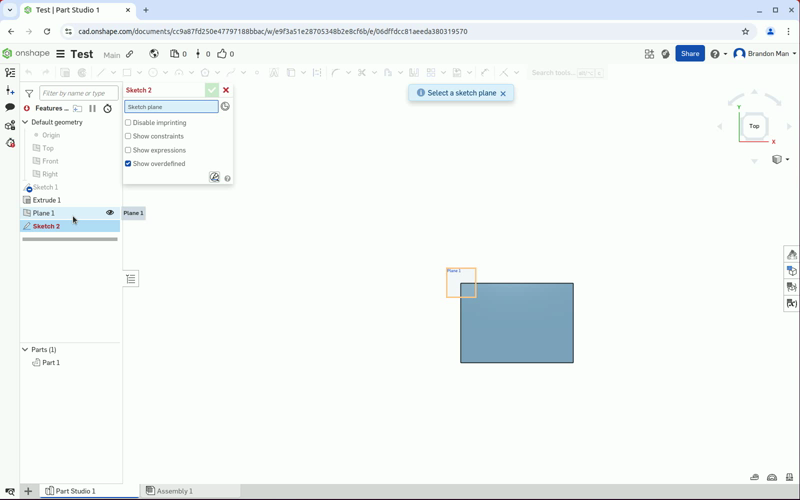
click(73, 215)
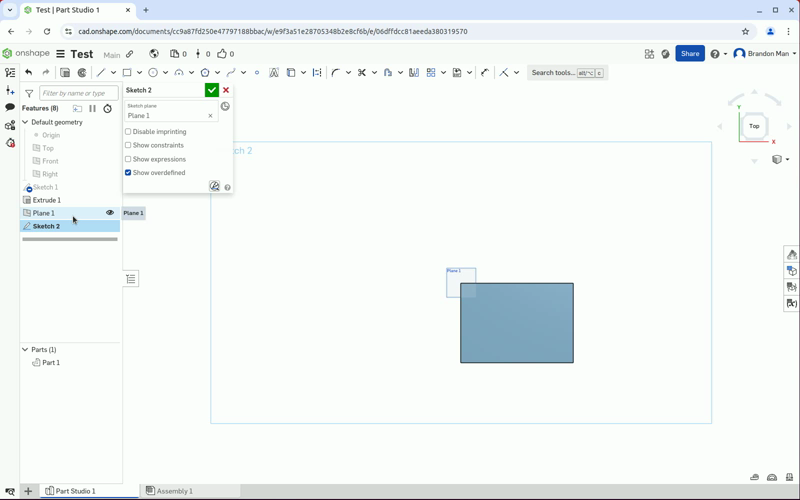
mouse_move(73, 352)
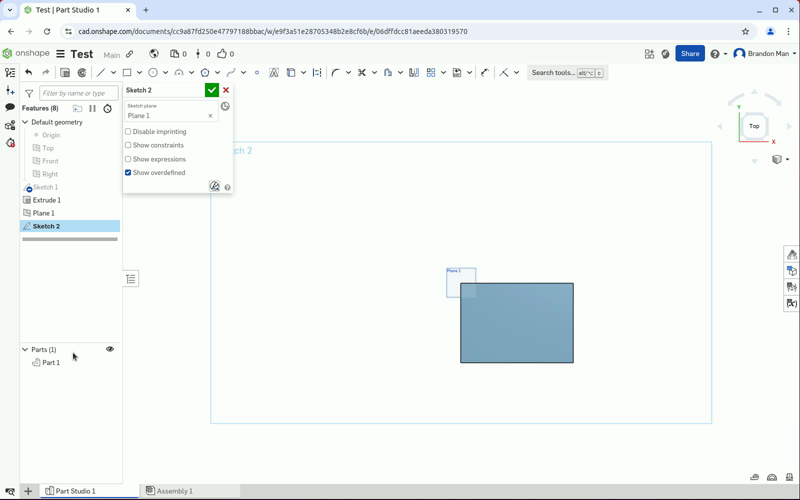
key(y)
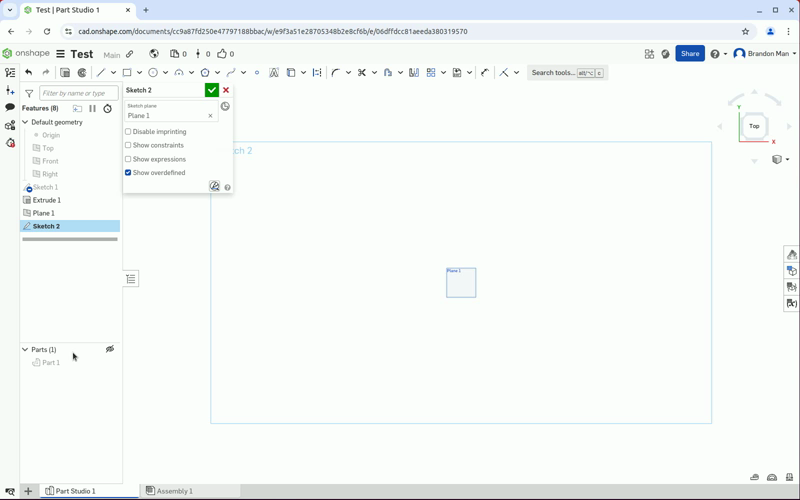
key(c)
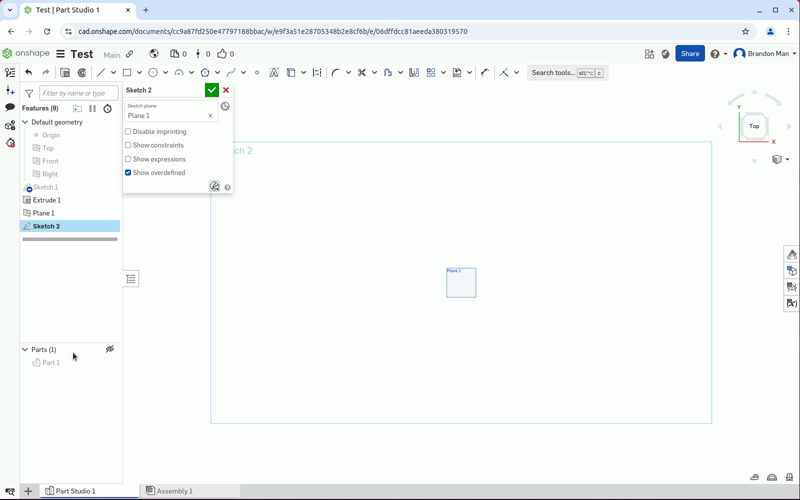
key_down(shift)
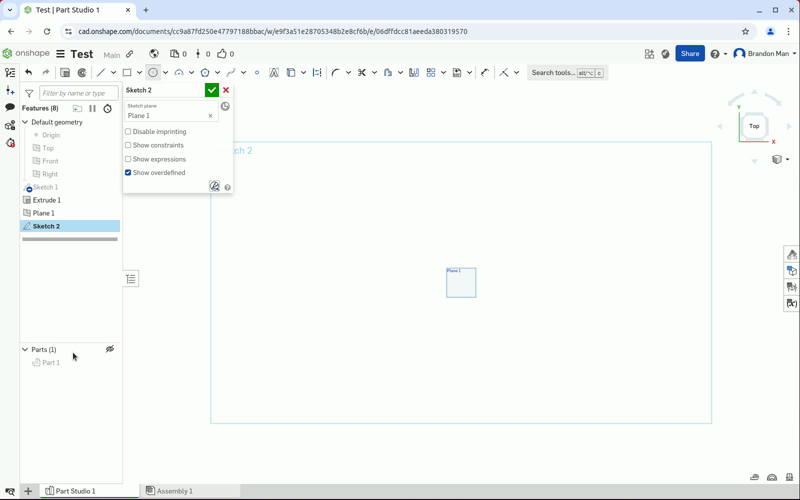
mouse_move(476, 298)
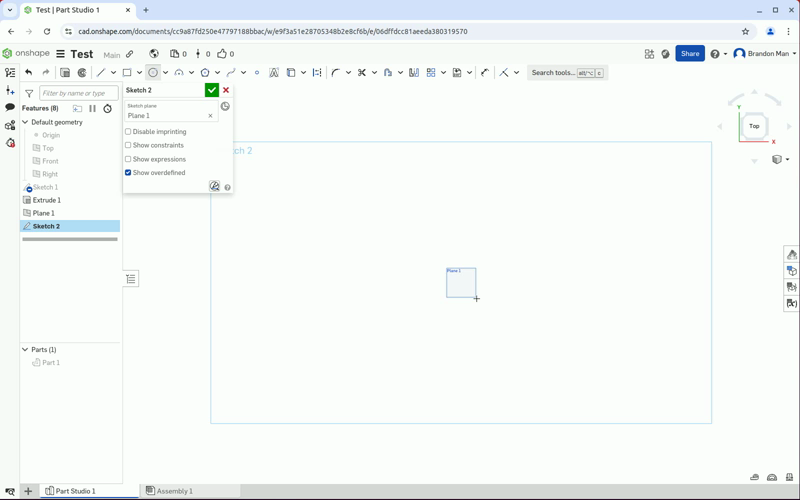
click(476, 298)
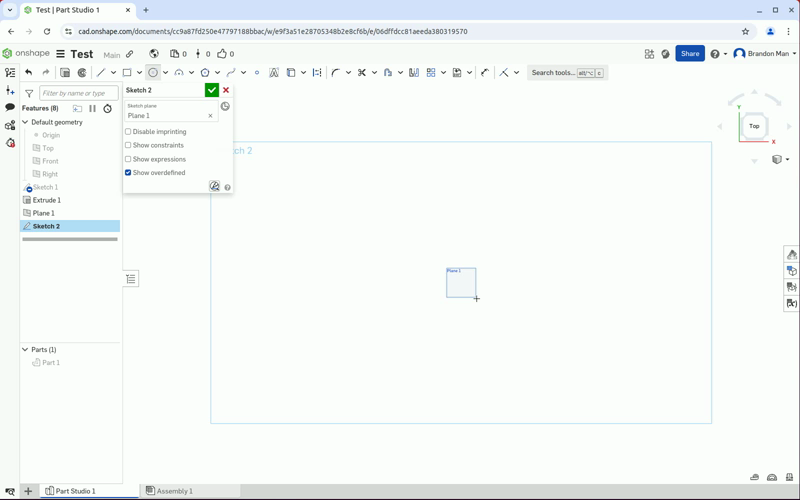
key_up(shift)
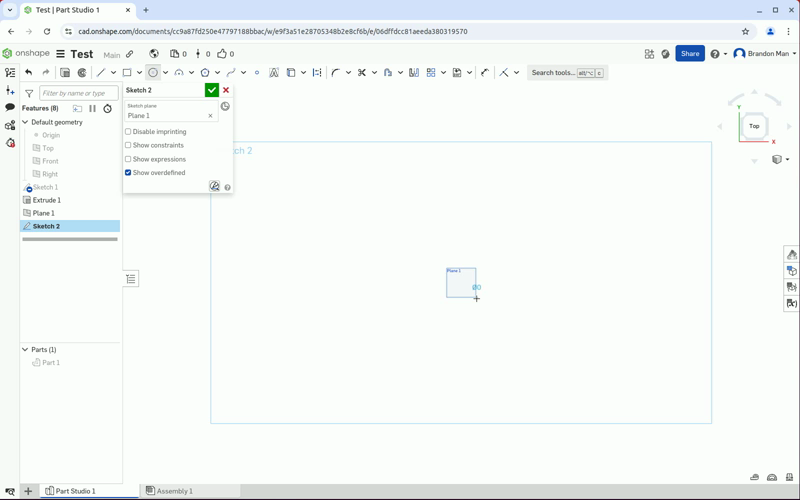
mouse_move(478, 298)
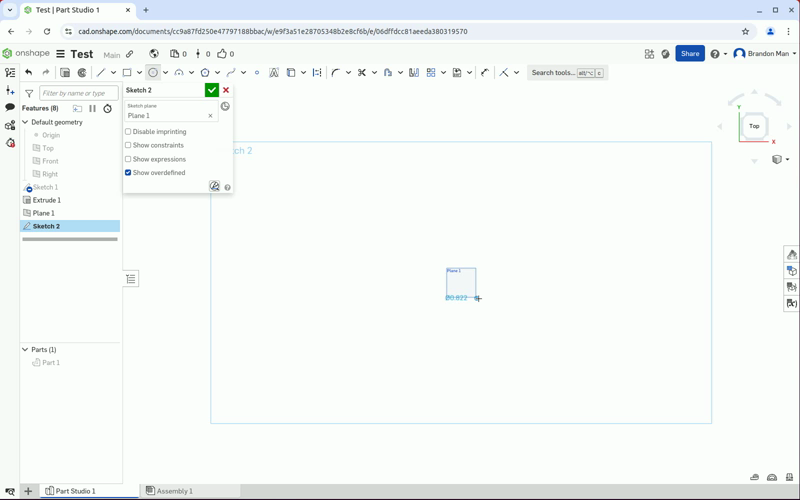
scroll(6)
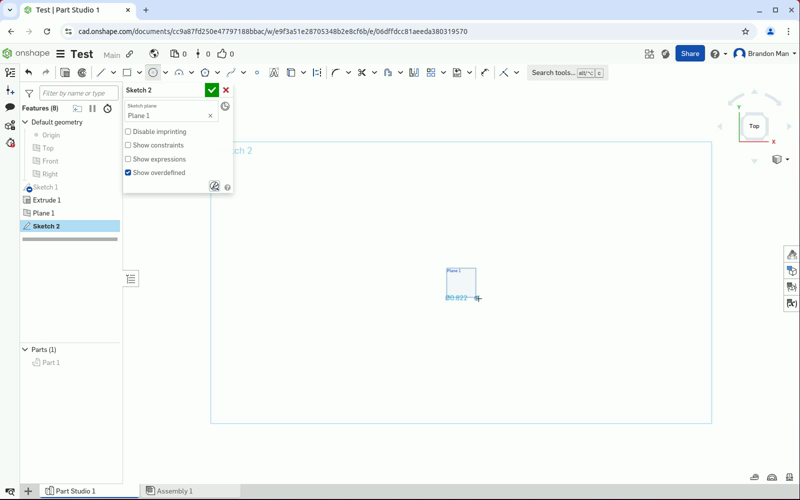
scroll(6)
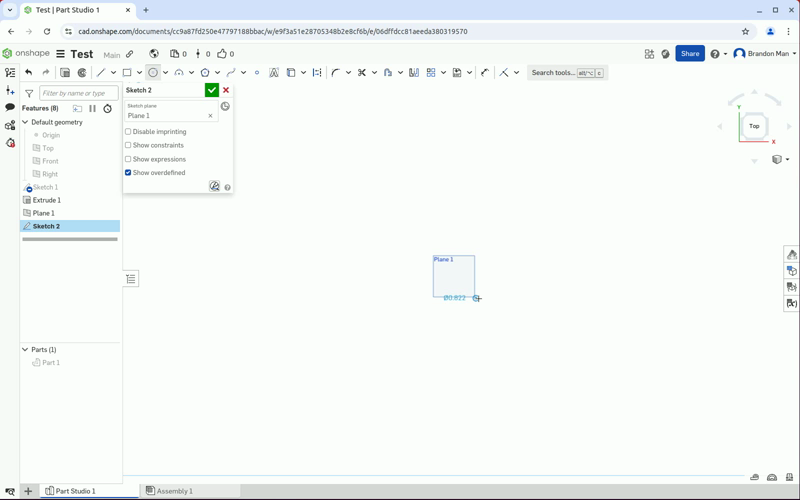
scroll(6)
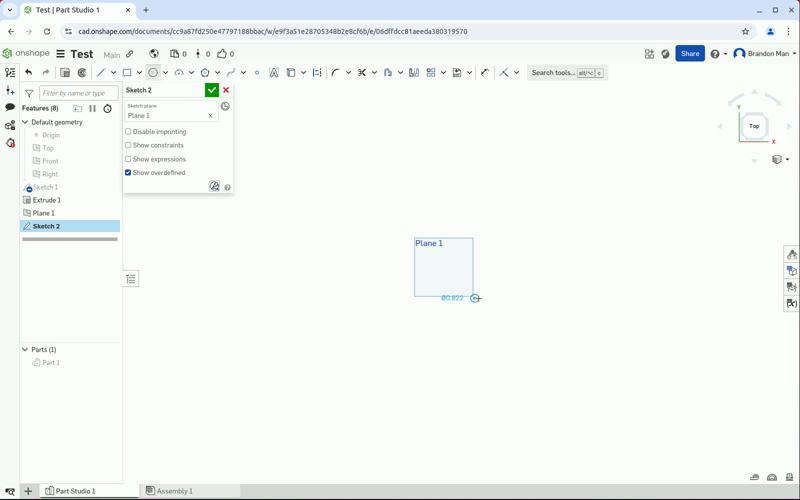
scroll(6)
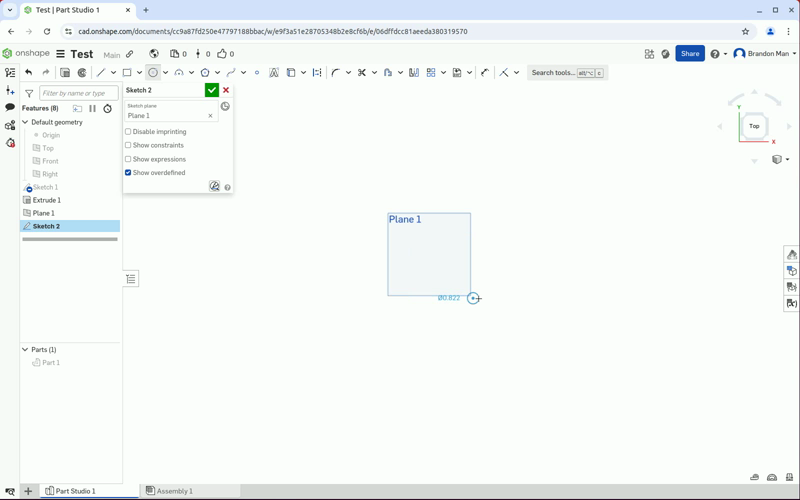
scroll(6)
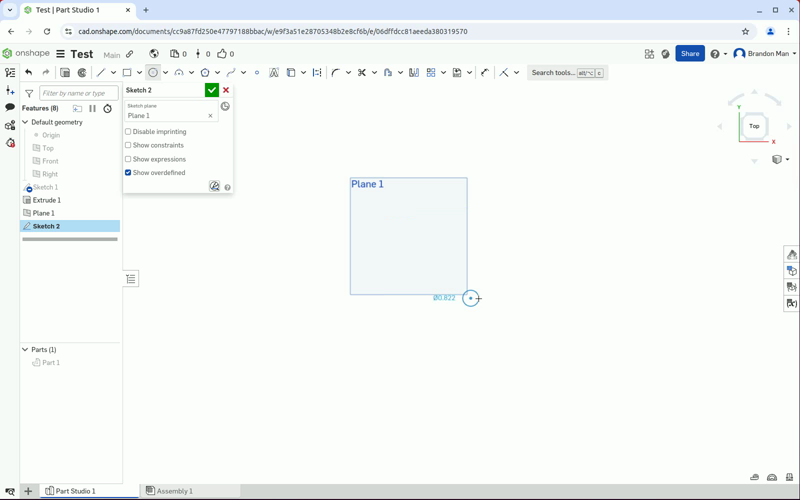
scroll(6)
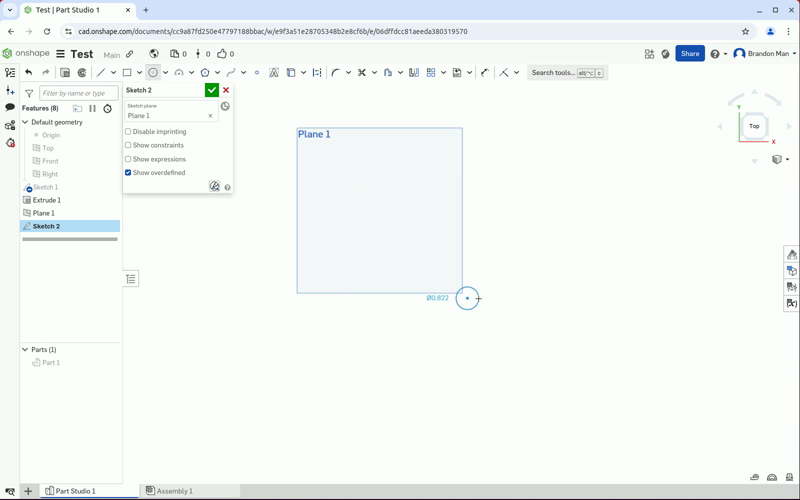
scroll(6)
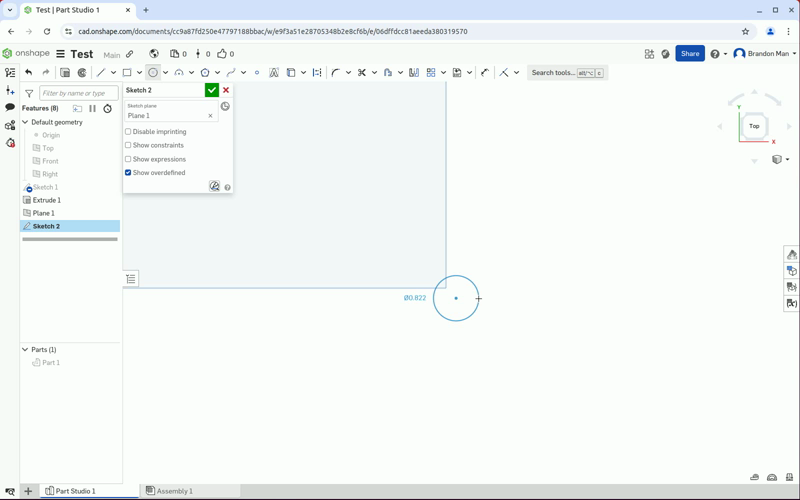
click(478, 298)
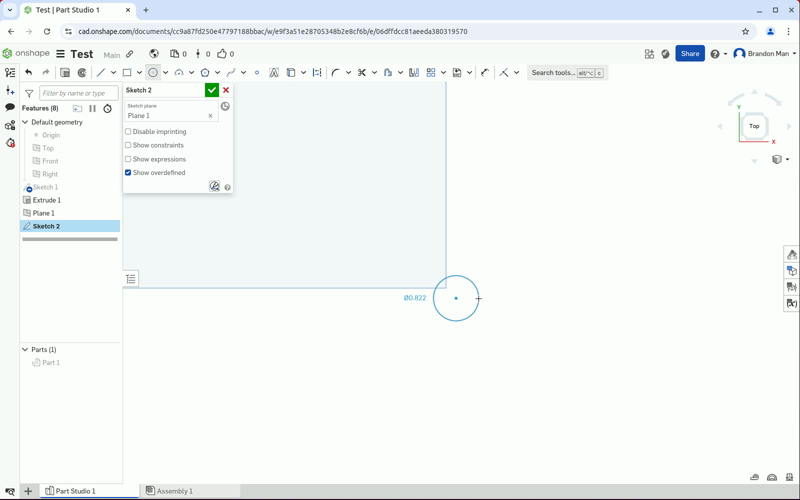
scroll(-6)
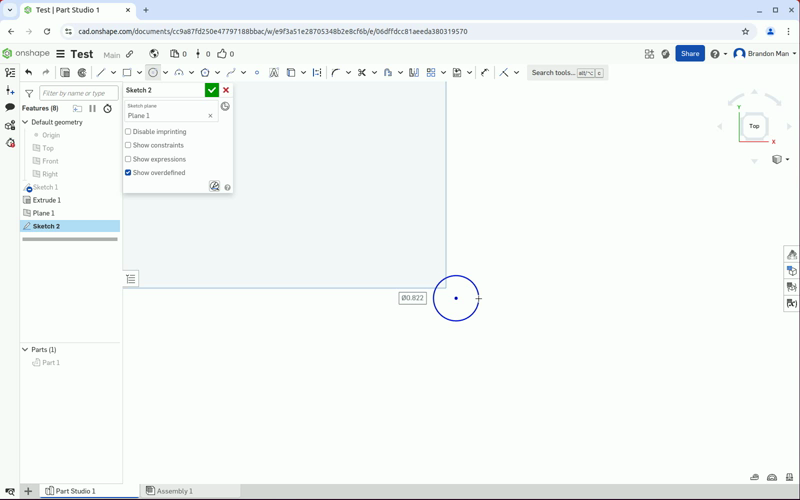
scroll(-6)
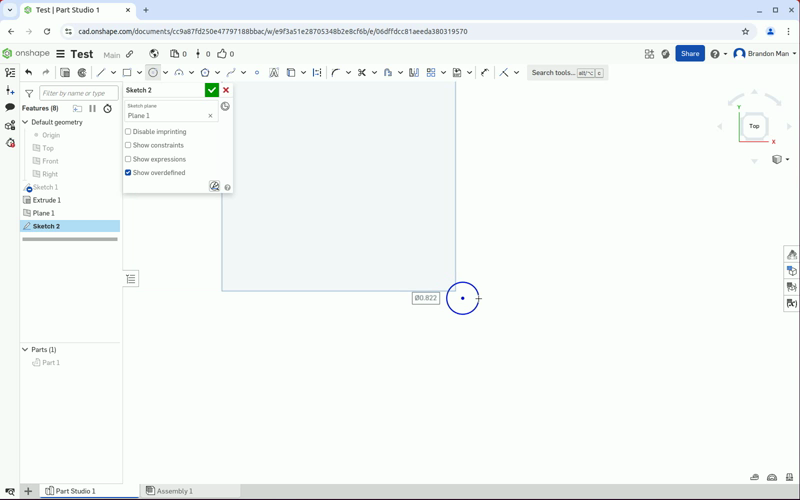
scroll(-6)
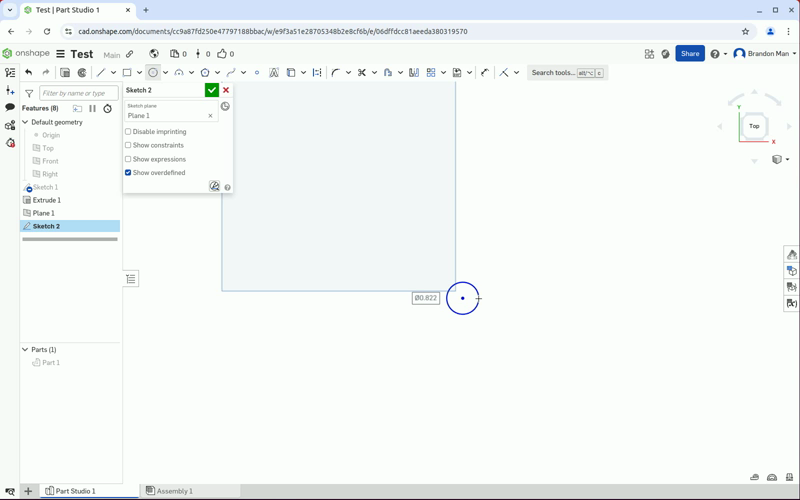
scroll(-6)
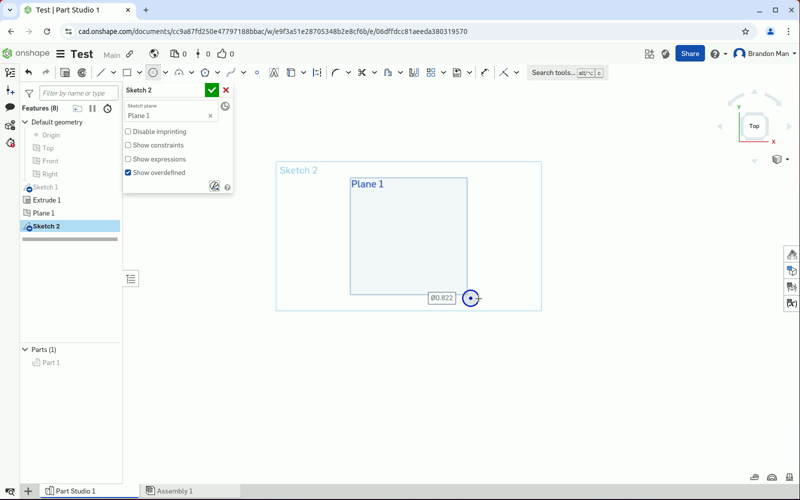
scroll(-6)
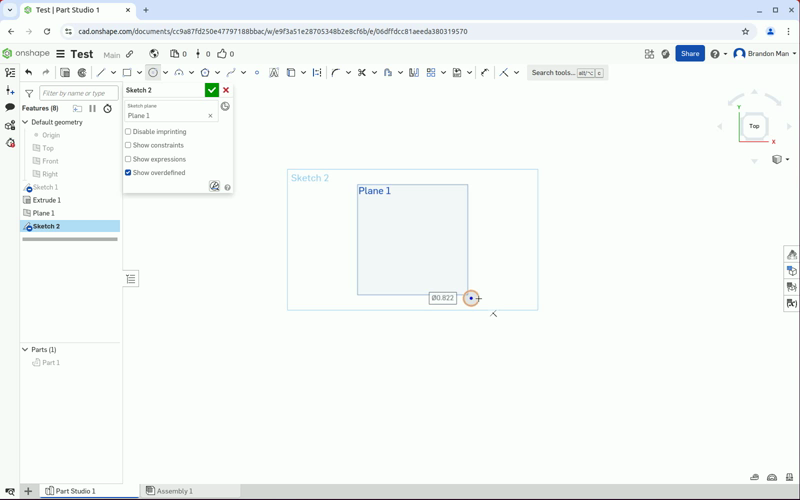
scroll(-6)
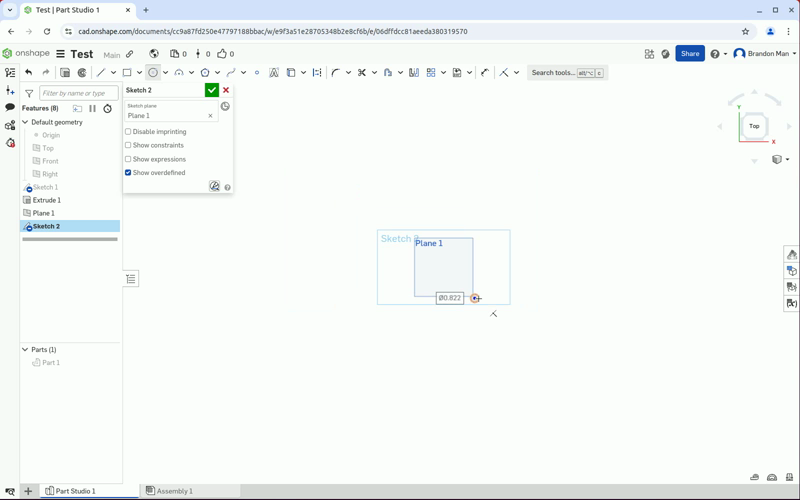
scroll(-6)
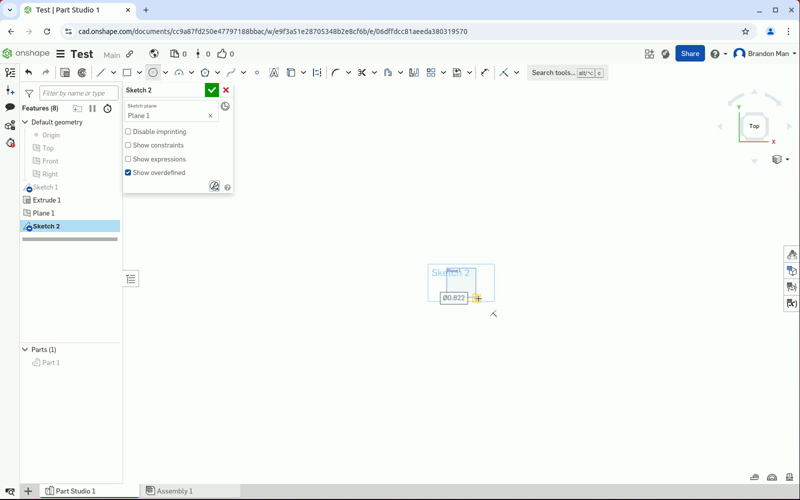
key(esc)
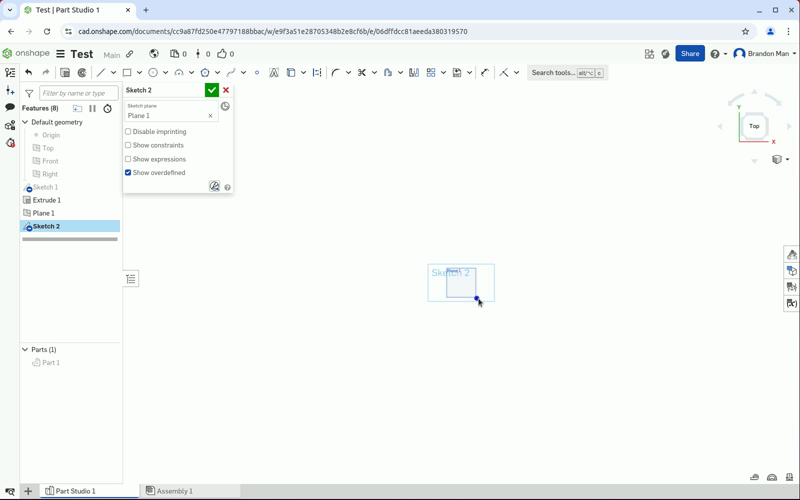
mouse_move(477, 297)
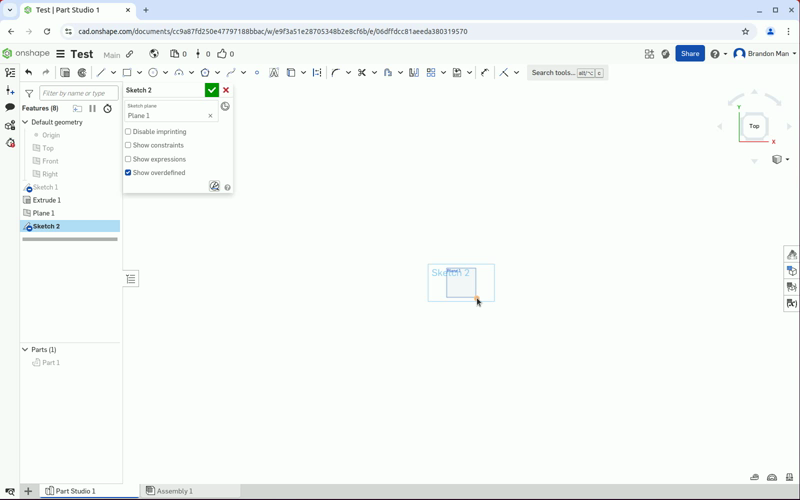
scroll(6)
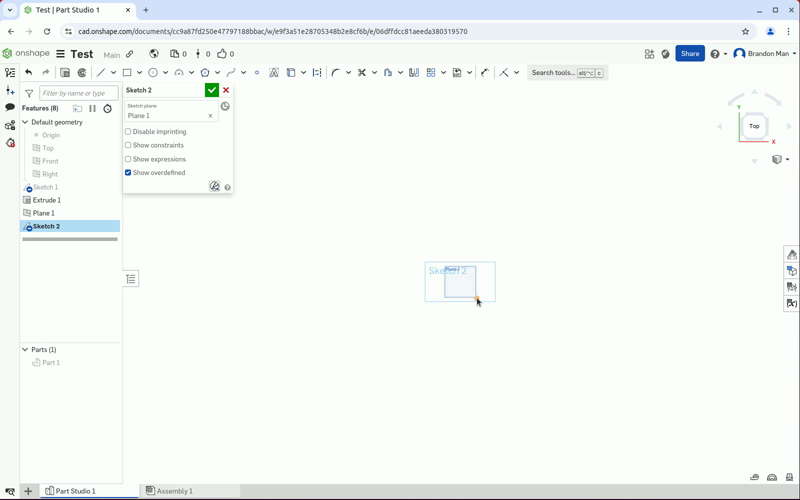
scroll(6)
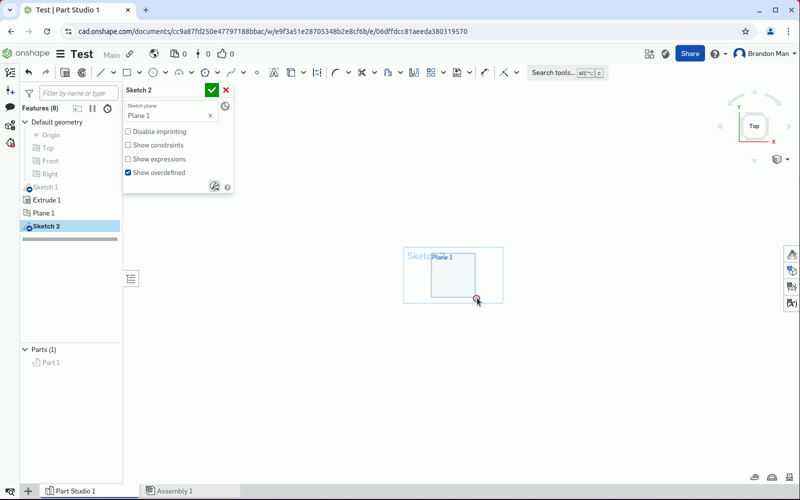
scroll(6)
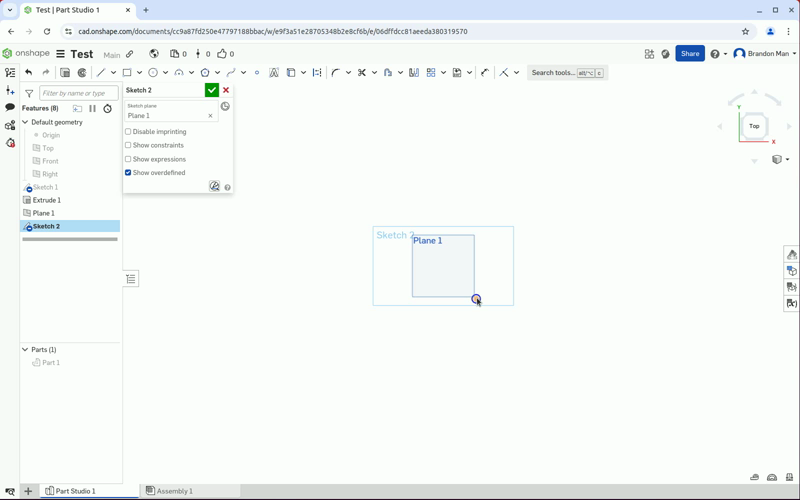
scroll(6)
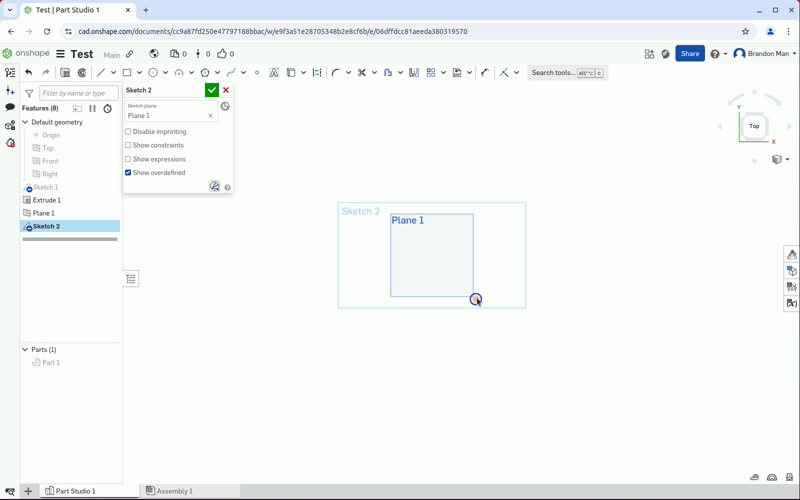
scroll(6)
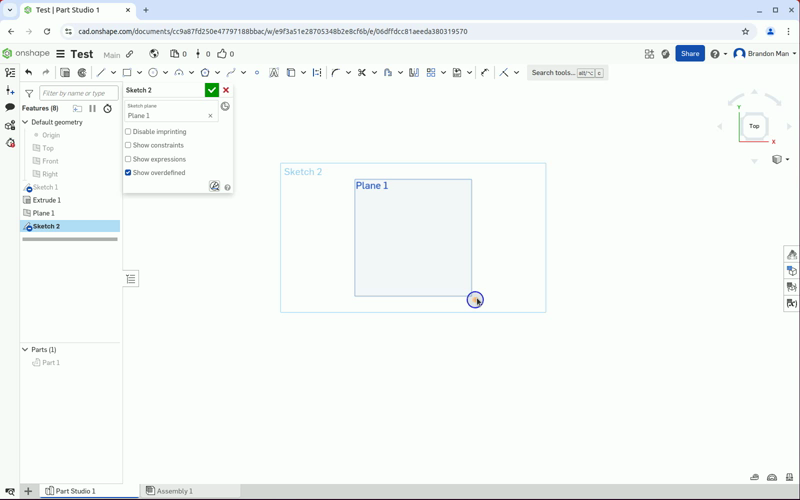
scroll(6)
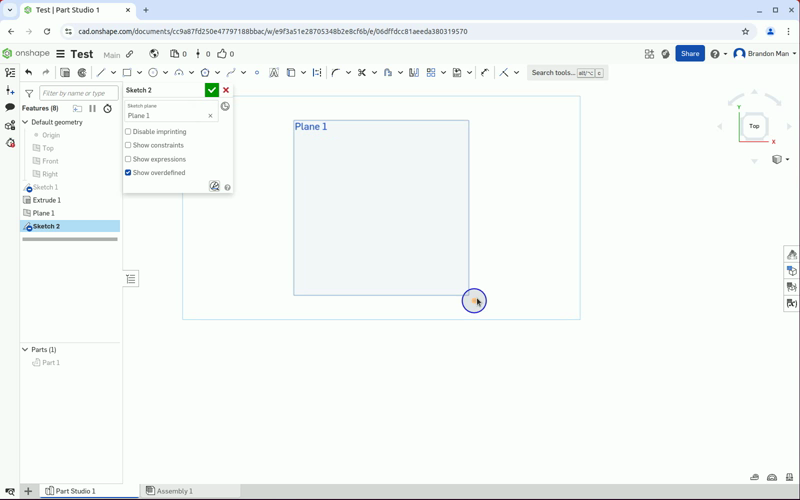
scroll(6)
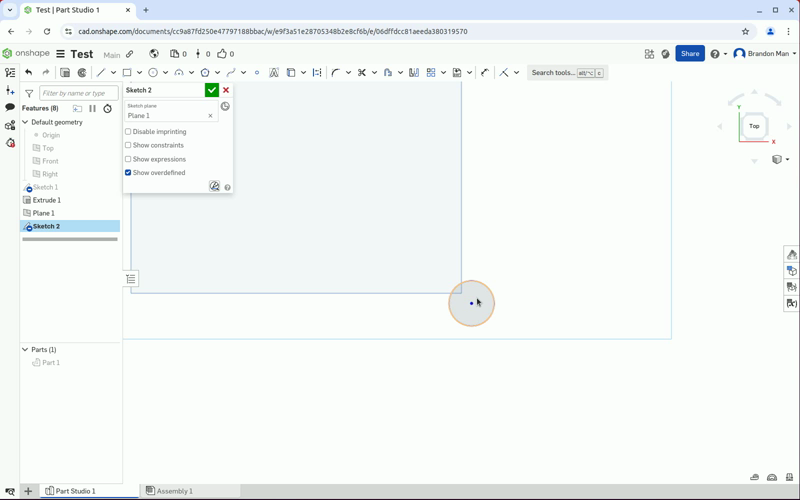
click(477, 297)
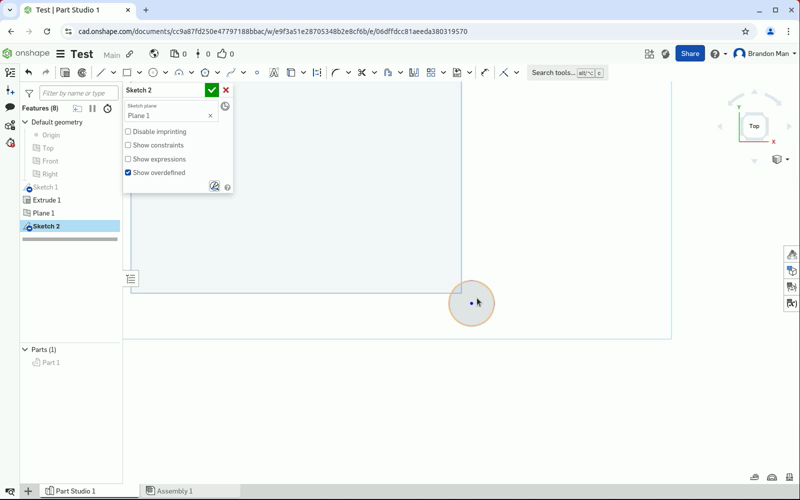
scroll(-6)
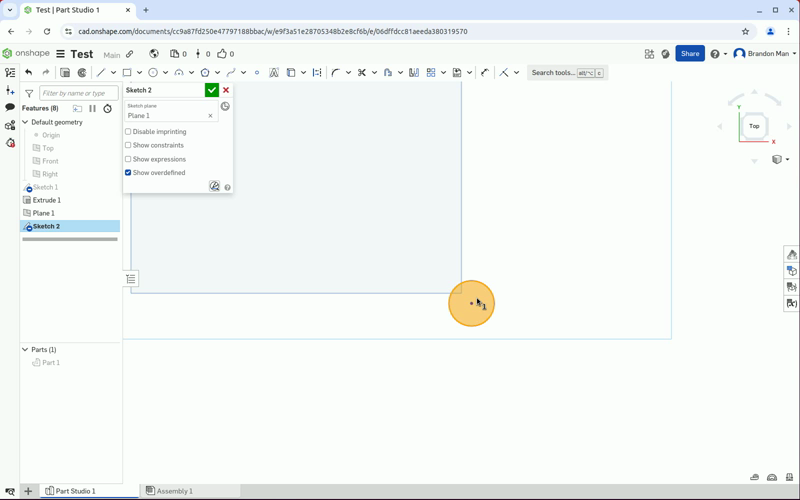
scroll(-6)
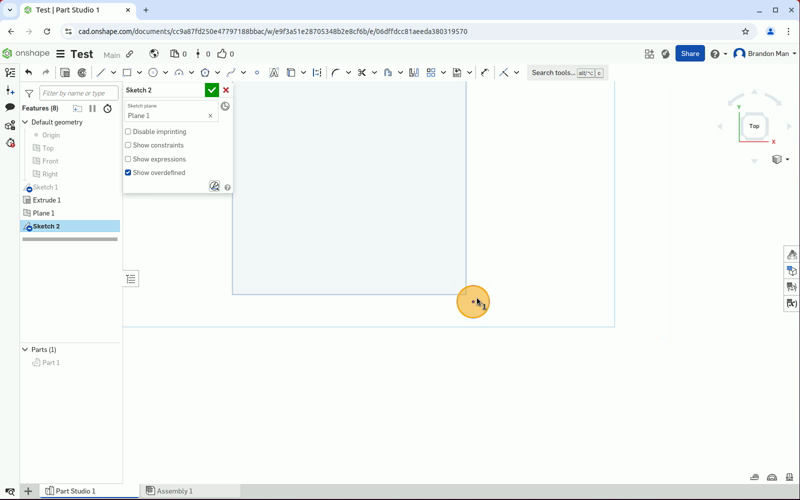
scroll(-6)
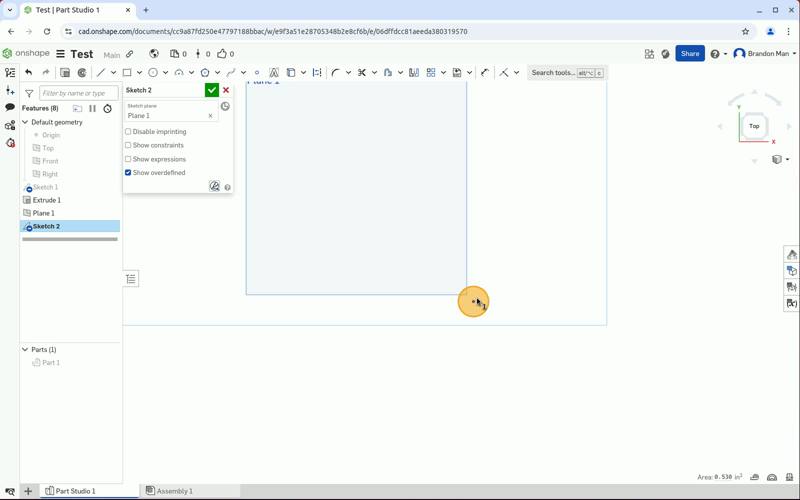
scroll(-6)
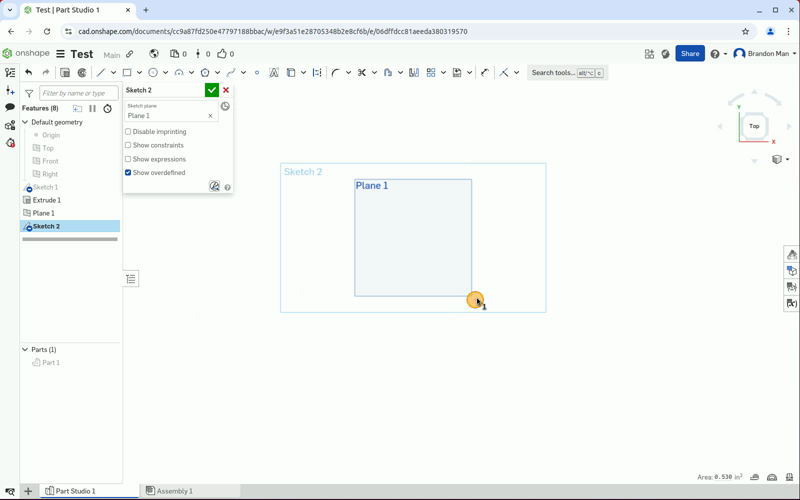
scroll(-6)
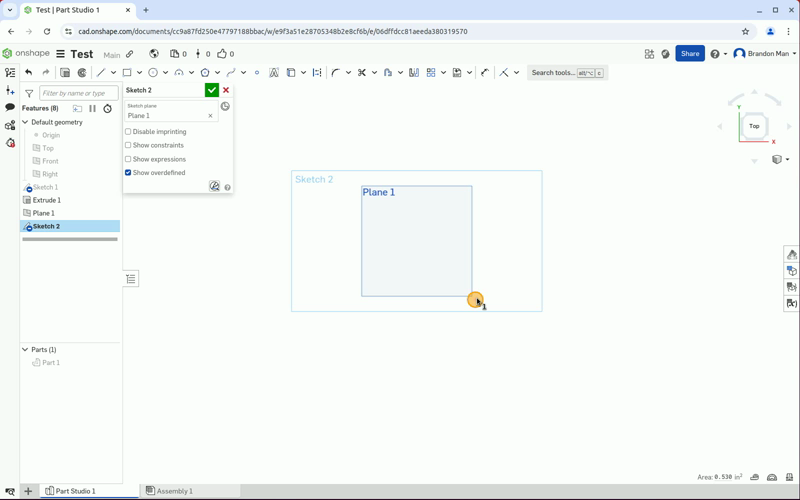
scroll(-6)
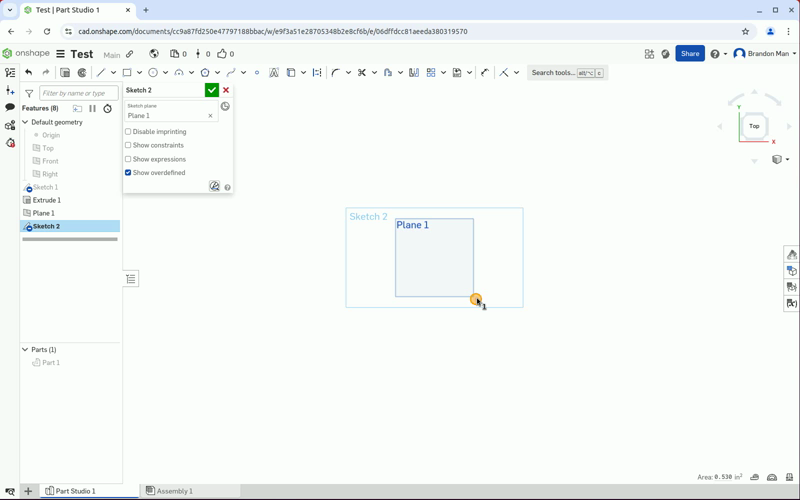
scroll(-6)
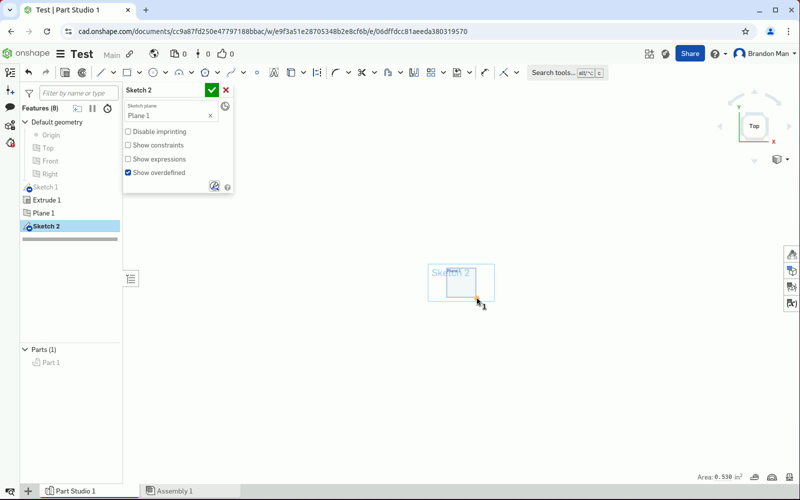
mouse_move(73, 352)
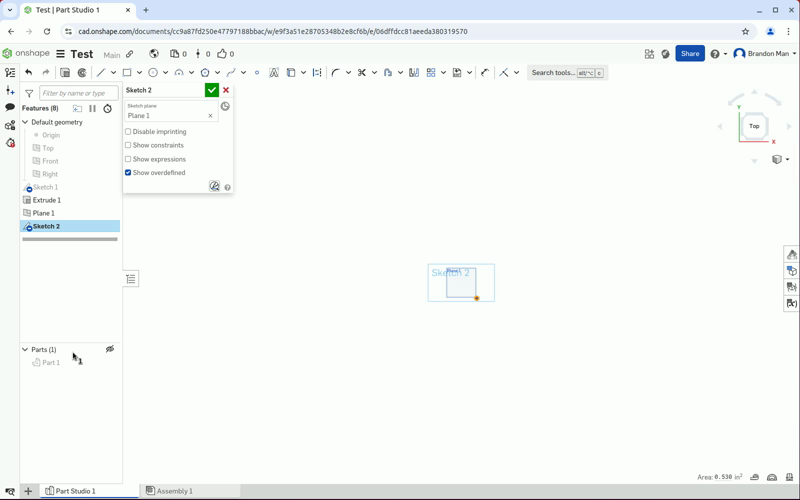
key(shift+y)
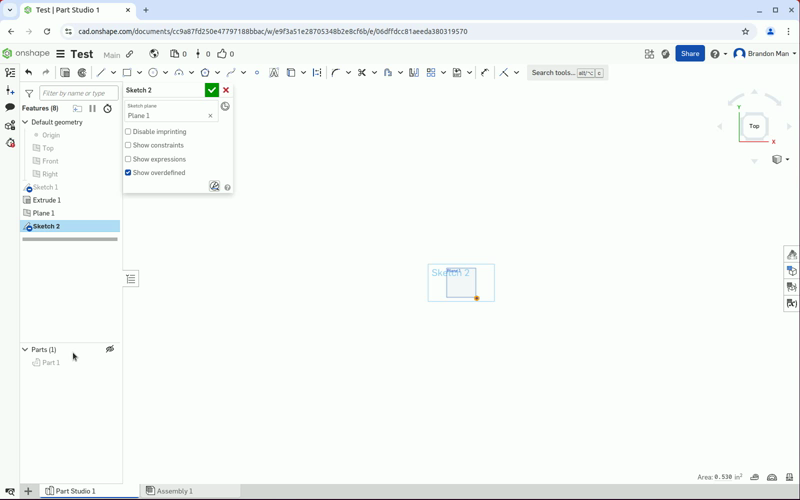
key(shift+e)
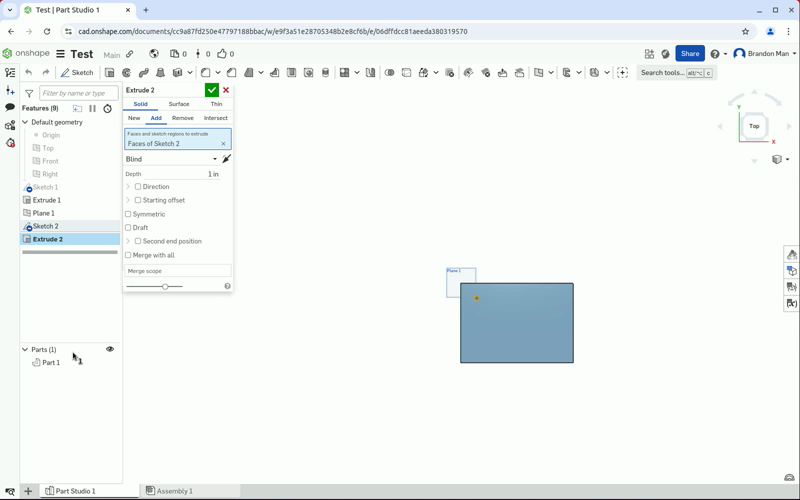
mouse_move(143, 106)
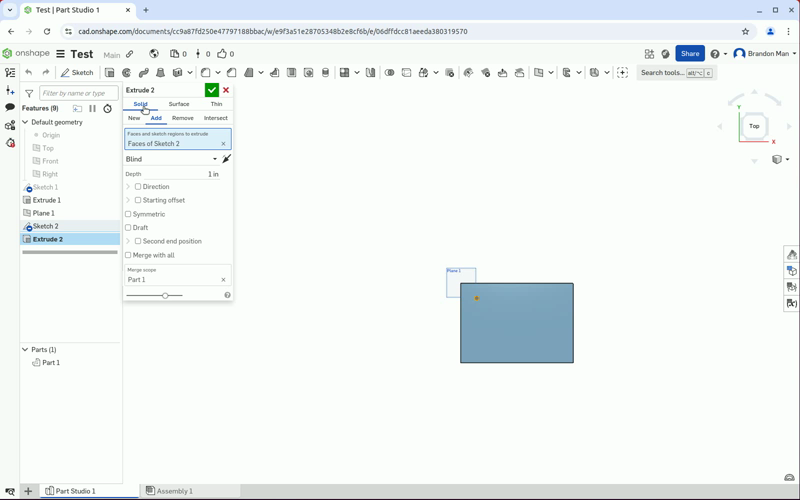
click(143, 106)
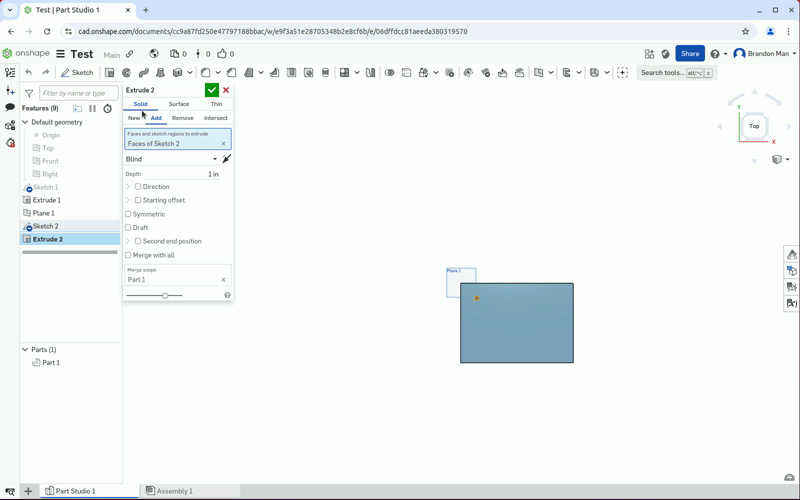
mouse_move(137, 120)
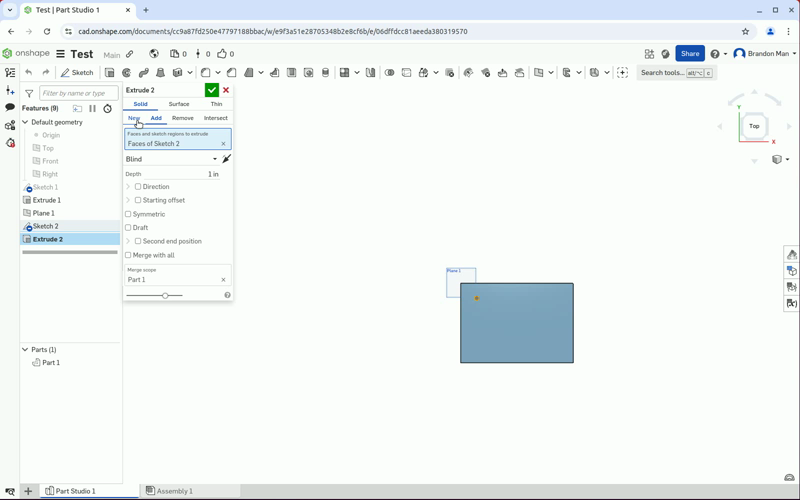
click(137, 120)
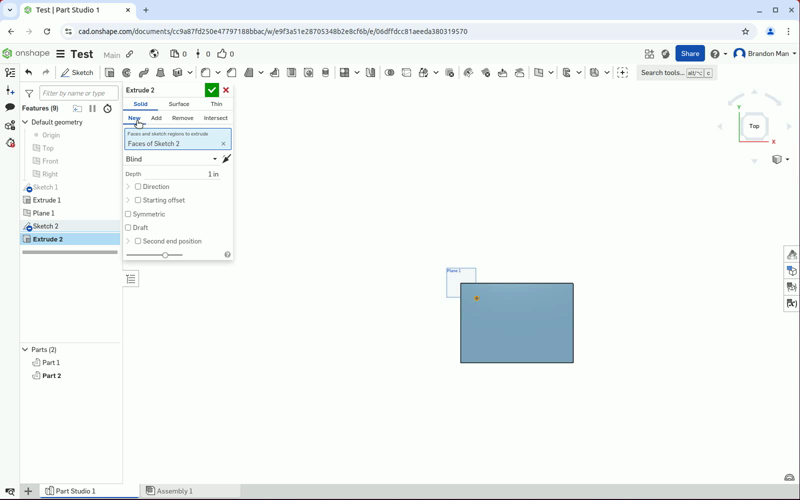
key(tab, 4)
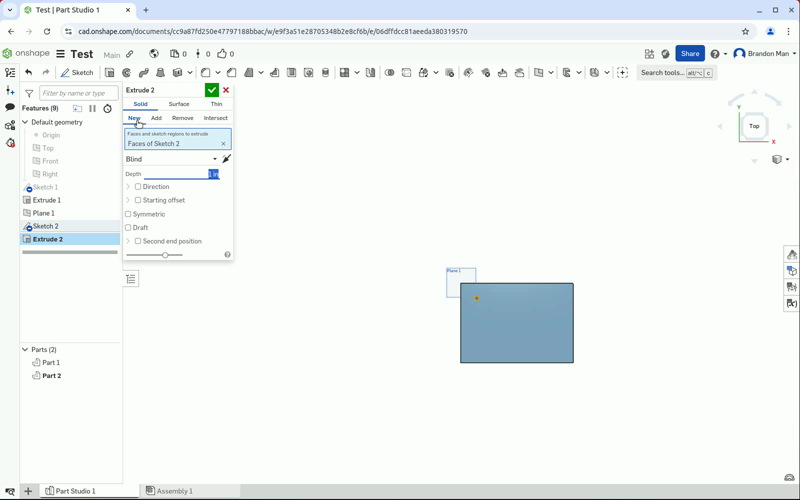
text(0.722)
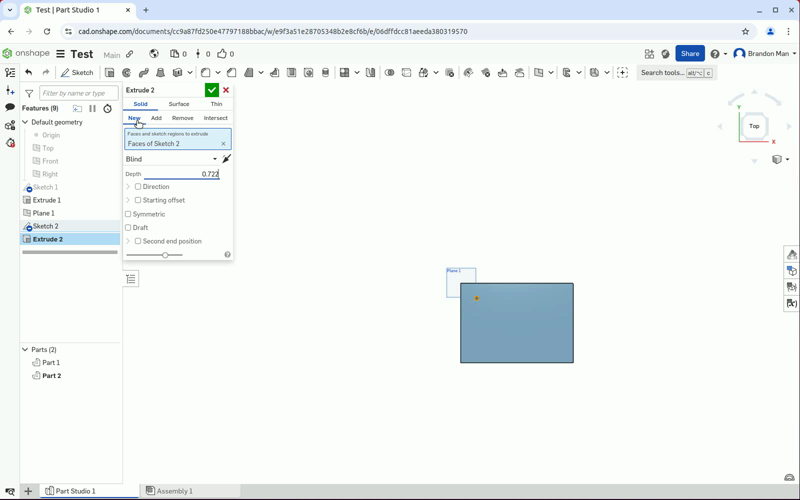
key(enter)
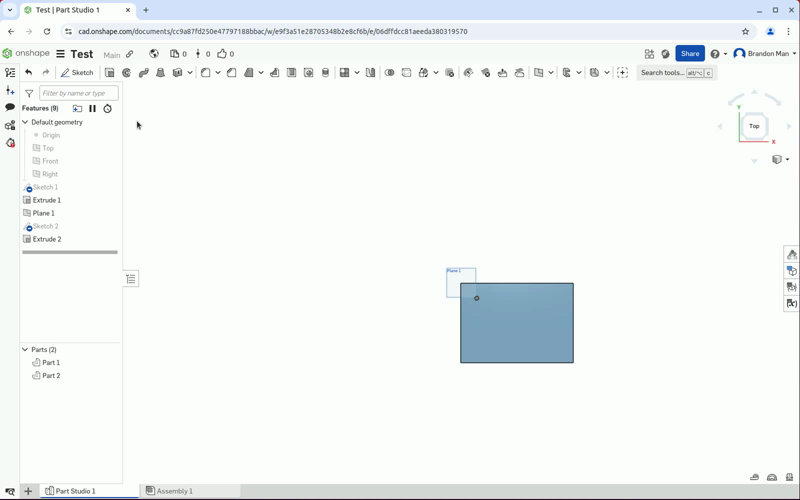
key(shift+h)
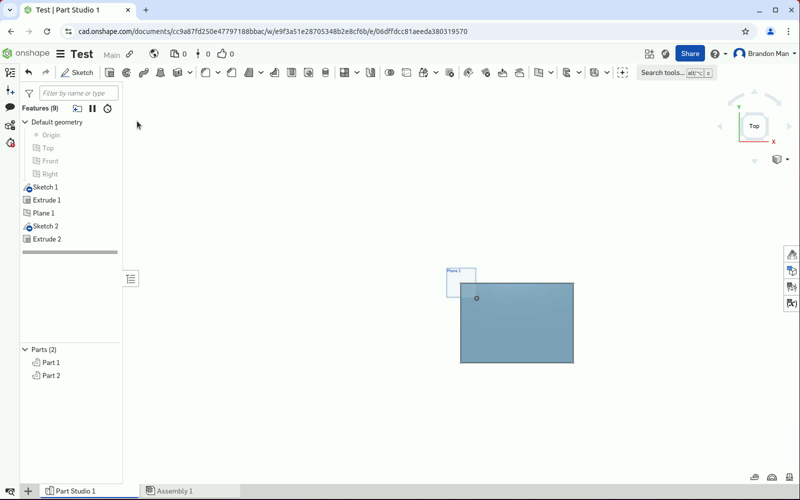
key(shift+h)
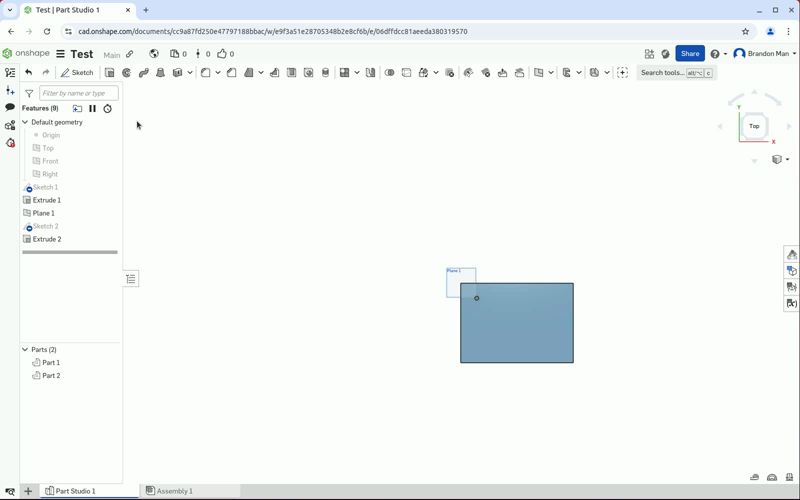
mouse_move(73, 189)
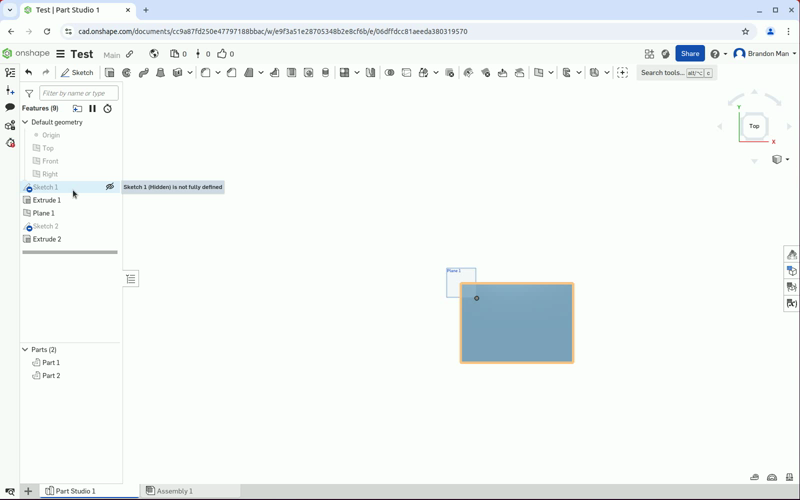
click(73, 189)
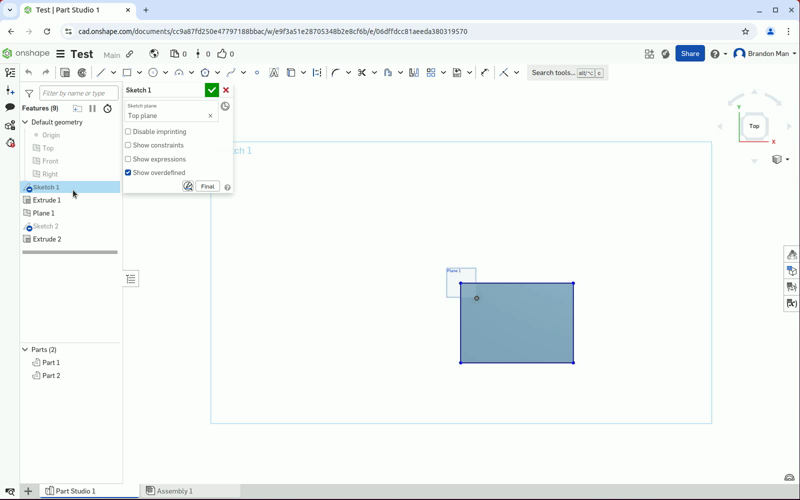
mouse_move(229, 92)
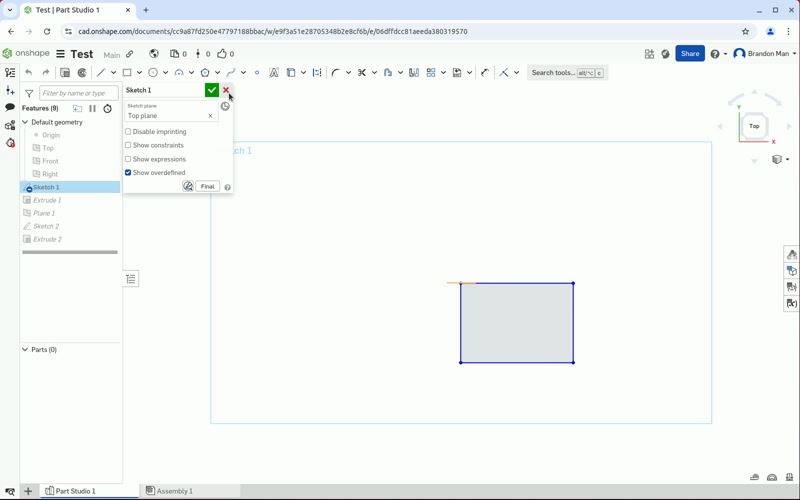
click(229, 92)
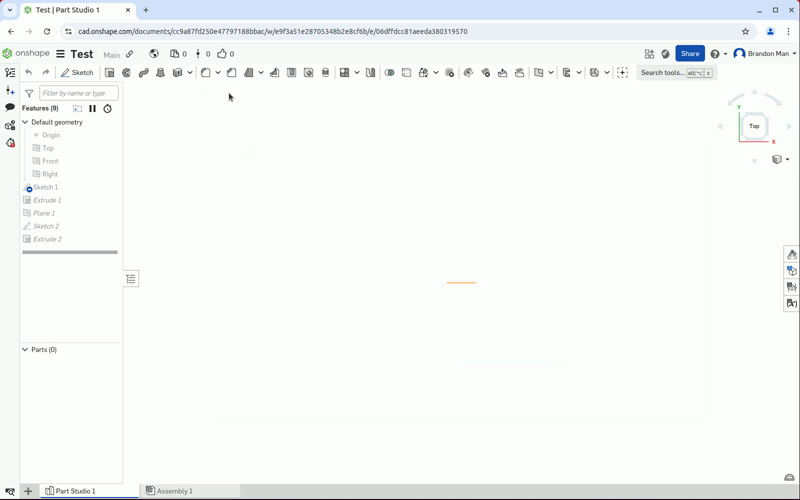
key(shift+s)
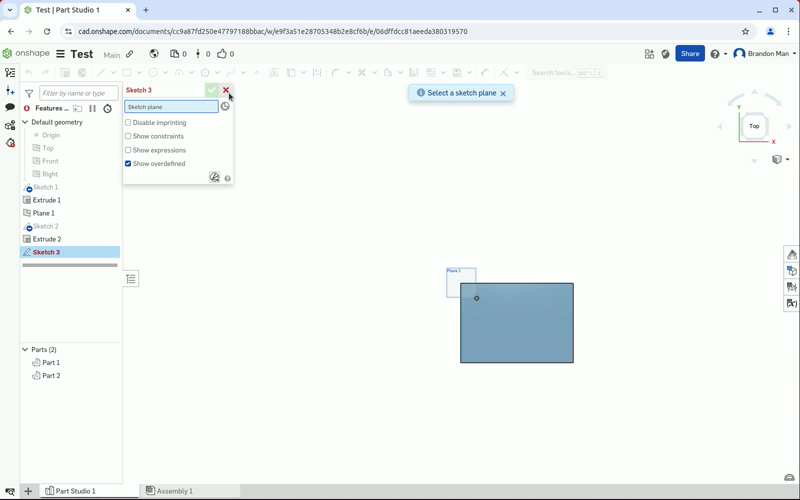
mouse_move(73, 215)
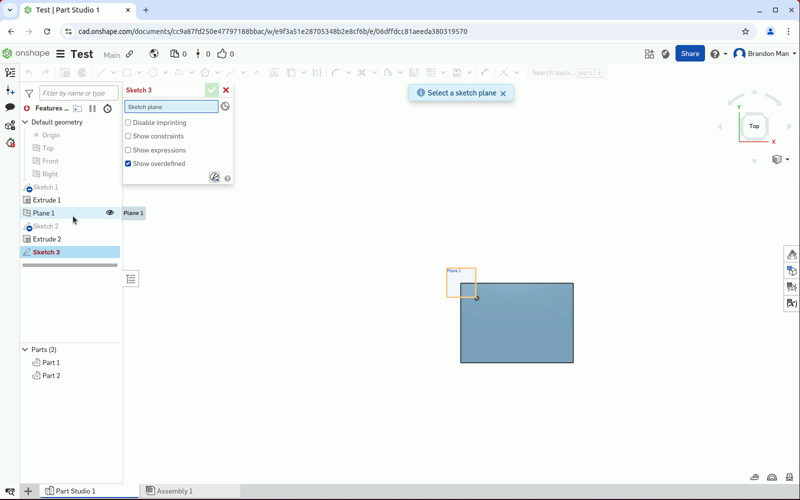
click(73, 215)
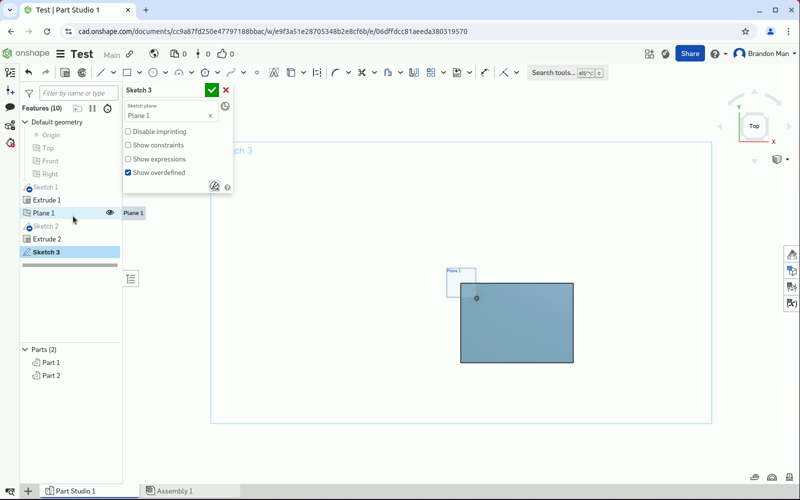
mouse_move(73, 352)
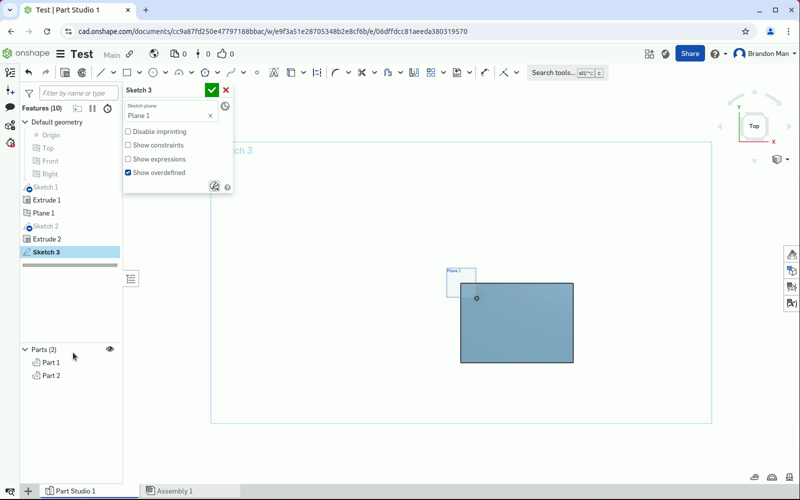
key(y)
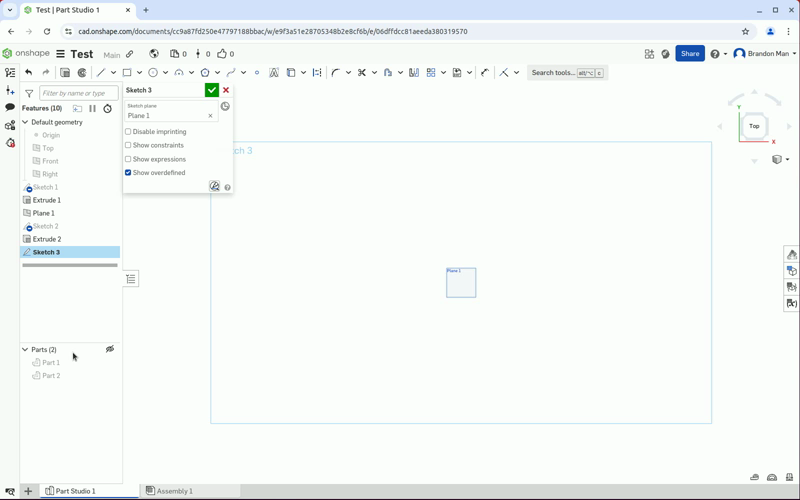
key(c)
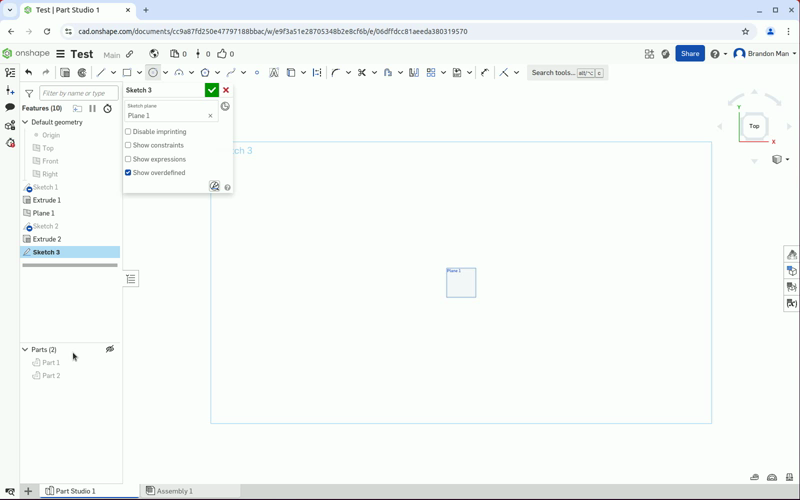
key_down(shift)
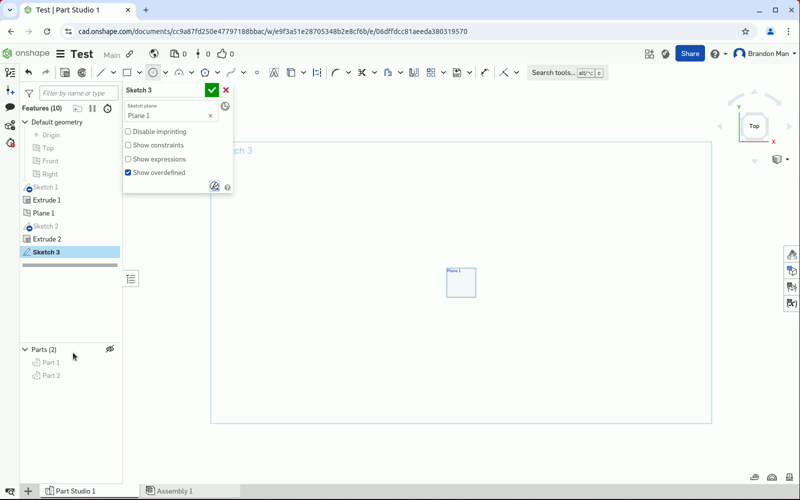
mouse_move(556, 356)
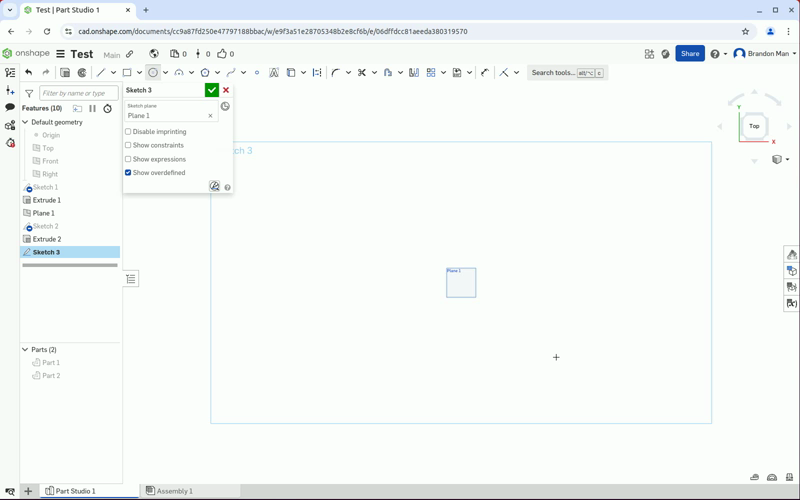
click(556, 356)
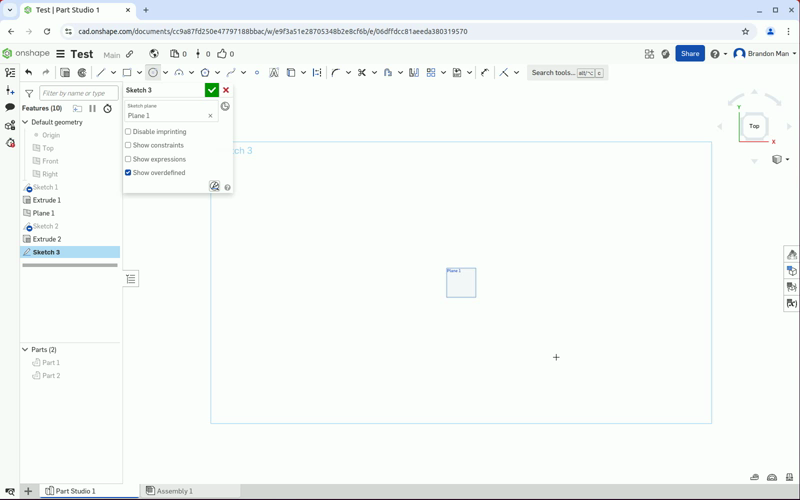
key_up(shift)
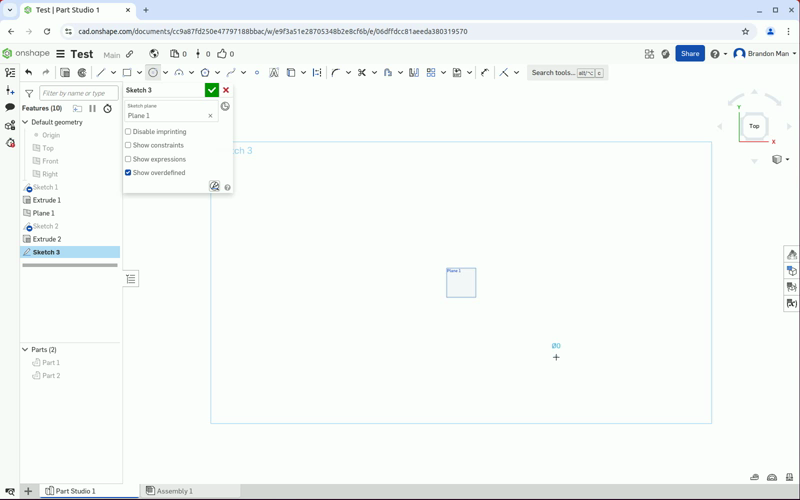
mouse_move(558, 356)
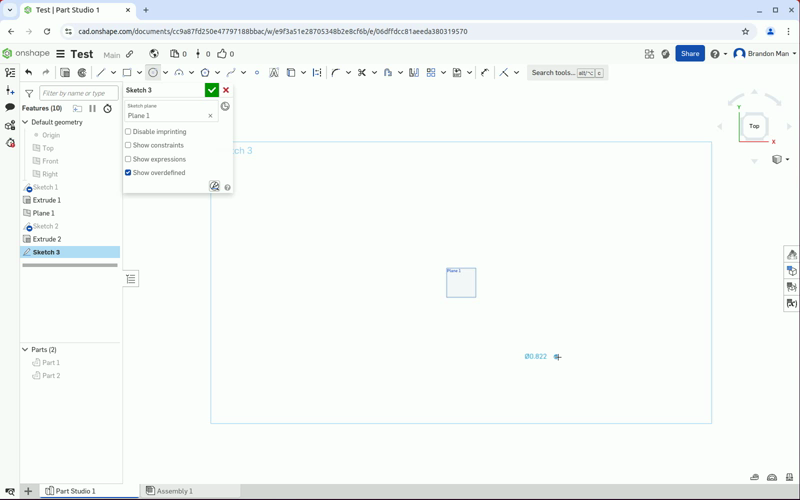
scroll(6)
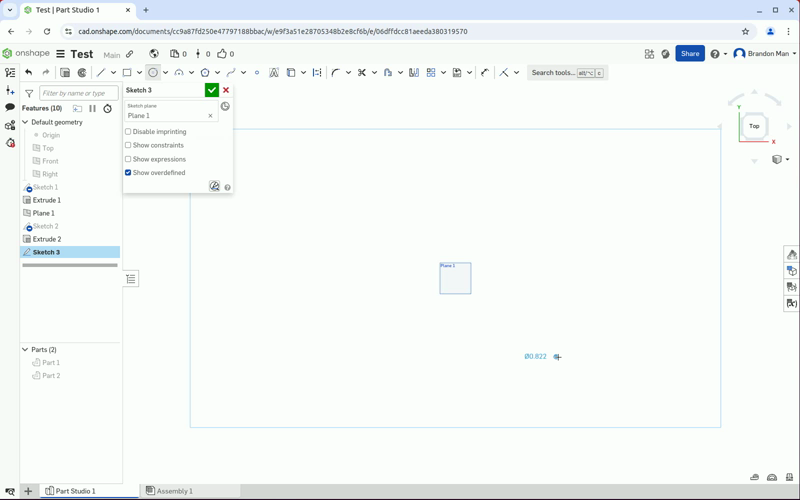
scroll(6)
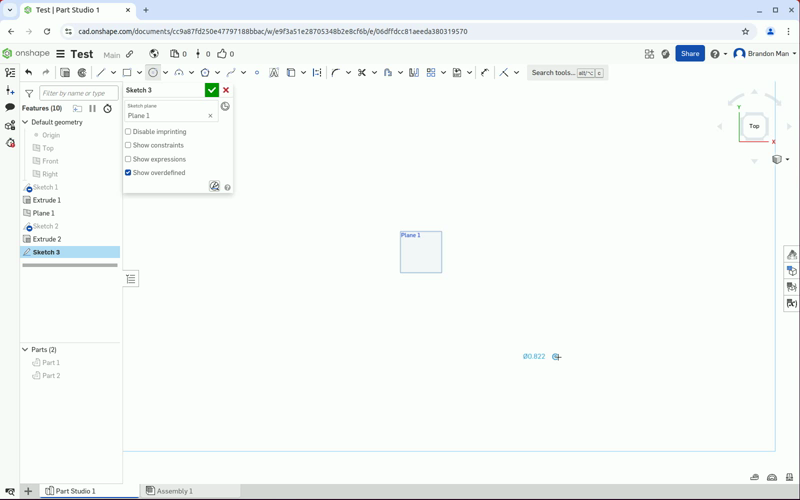
scroll(6)
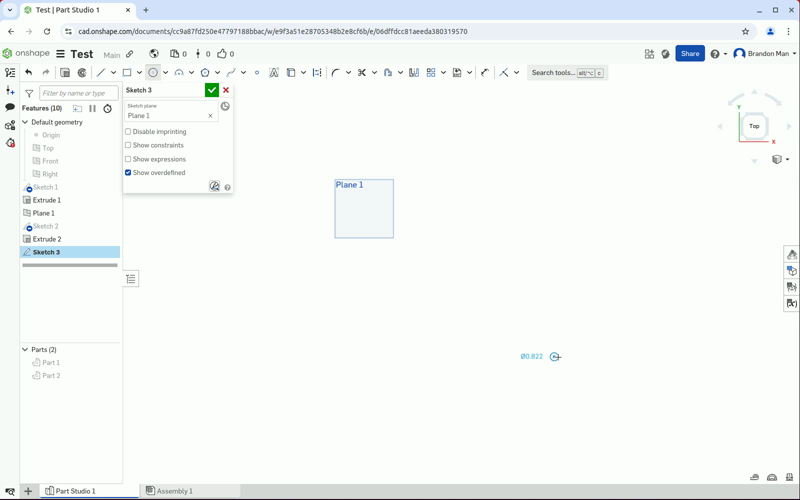
scroll(6)
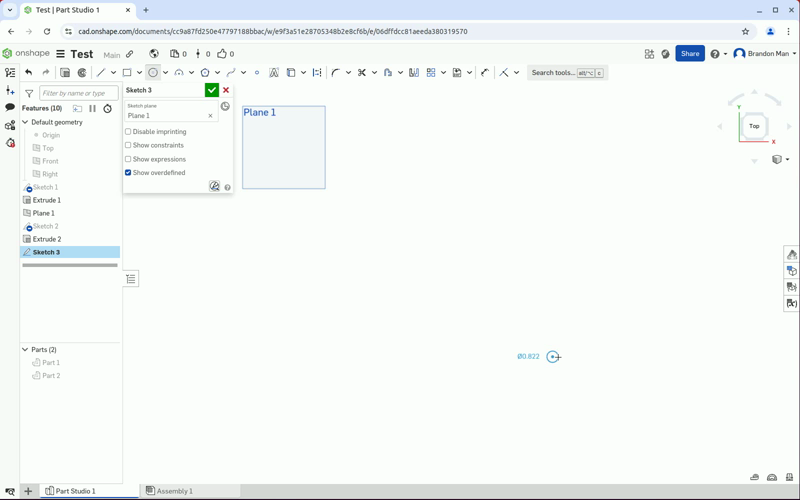
scroll(6)
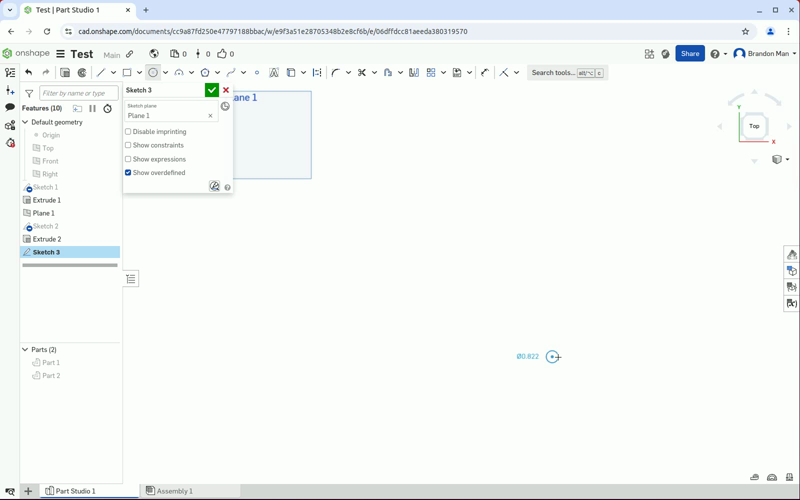
scroll(6)
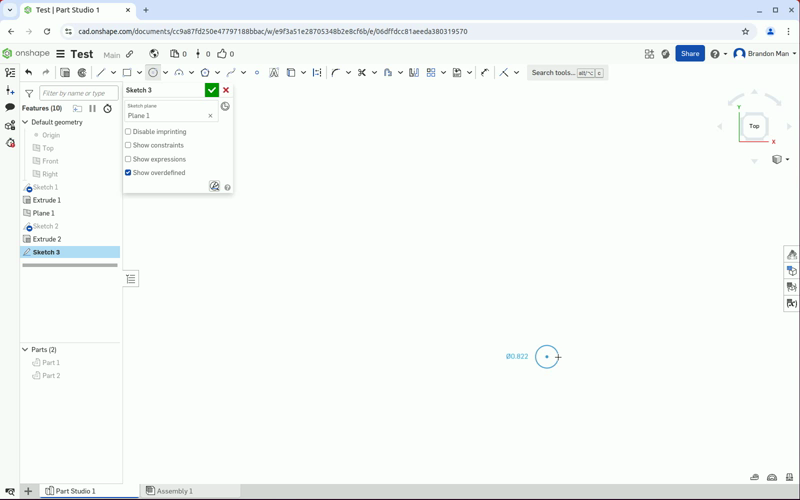
scroll(6)
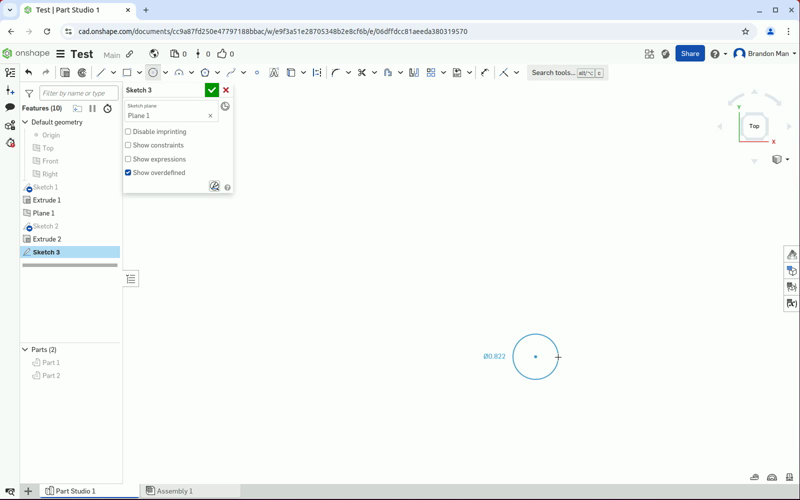
click(558, 356)
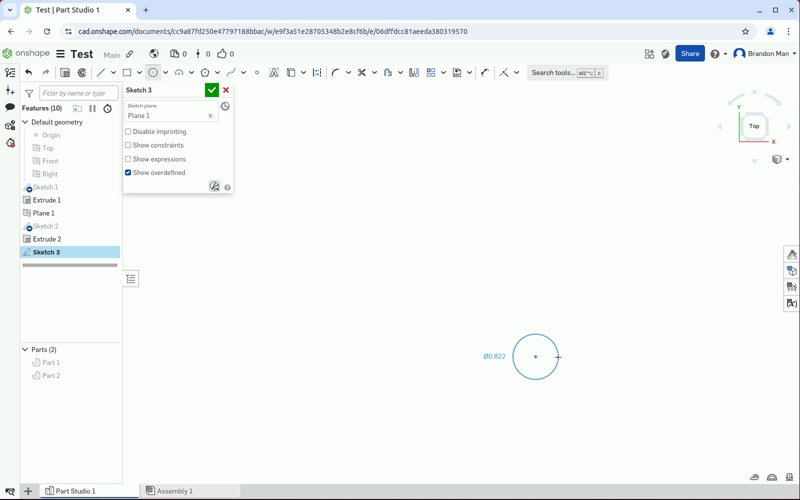
scroll(-6)
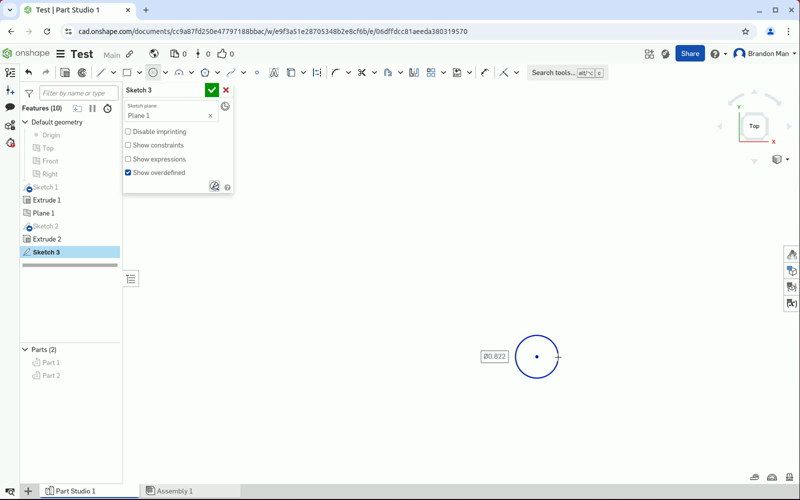
scroll(-6)
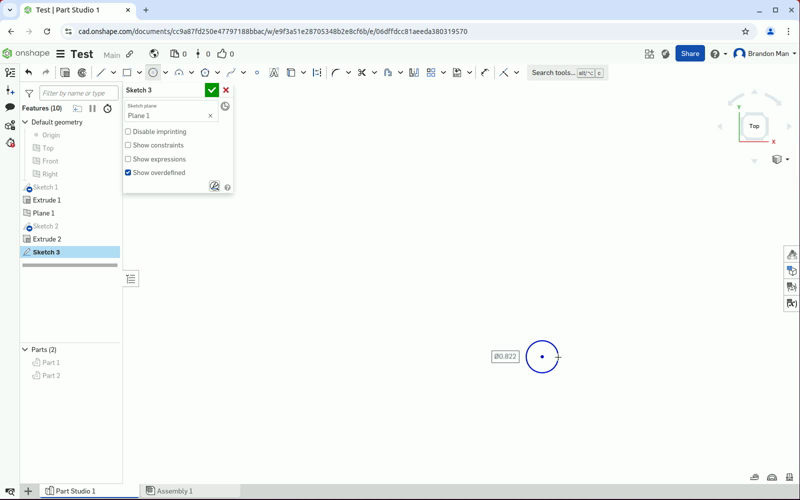
scroll(-6)
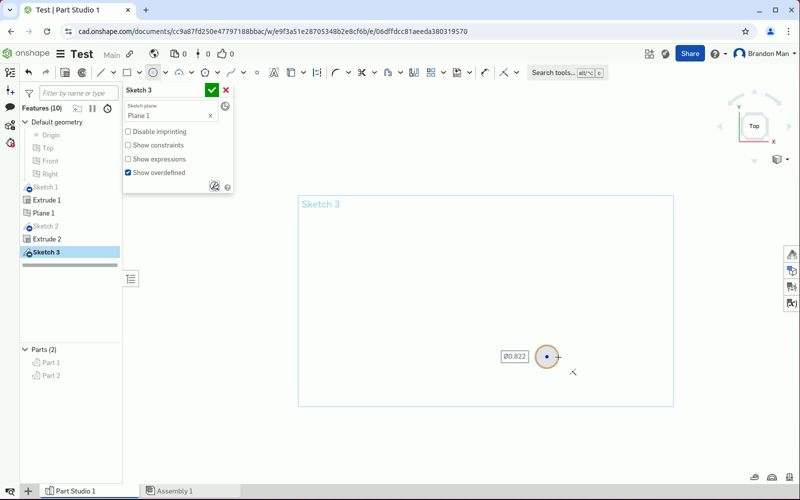
scroll(-6)
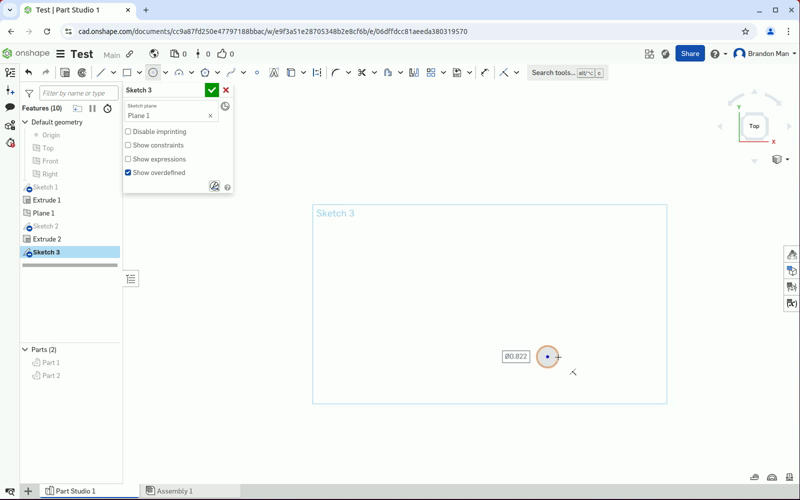
scroll(-6)
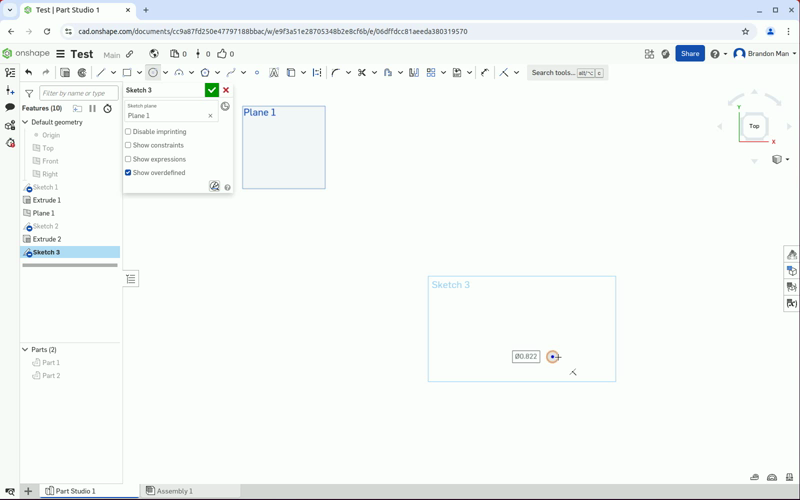
scroll(-6)
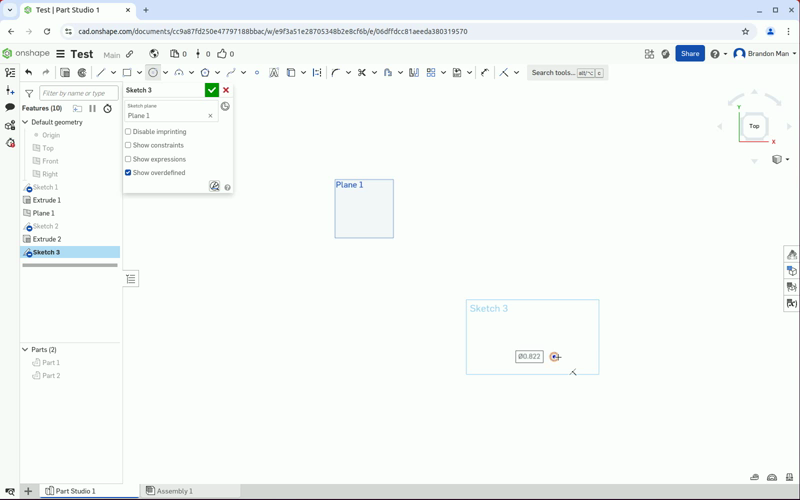
scroll(-6)
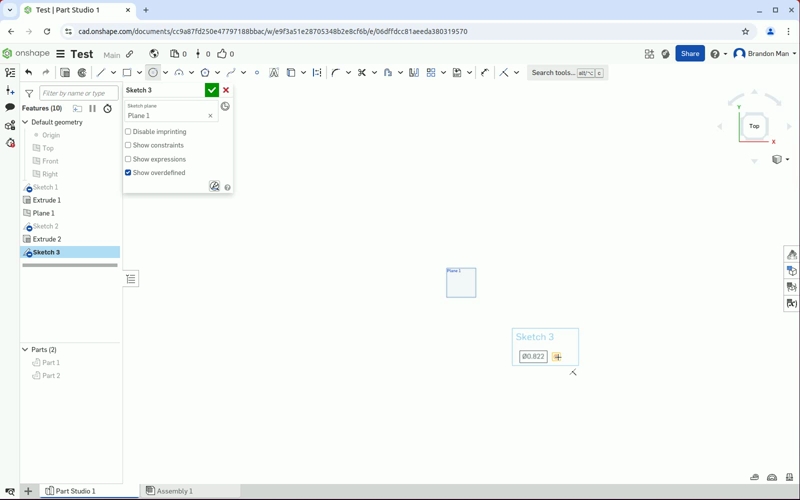
key(esc)
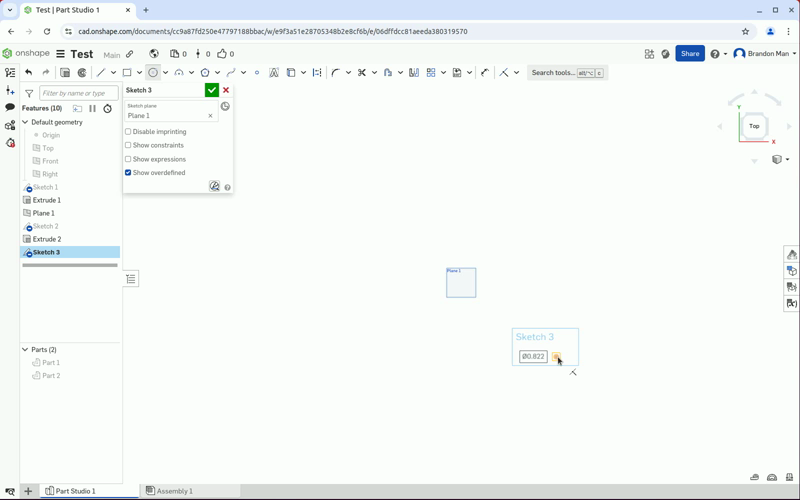
mouse_move(555, 356)
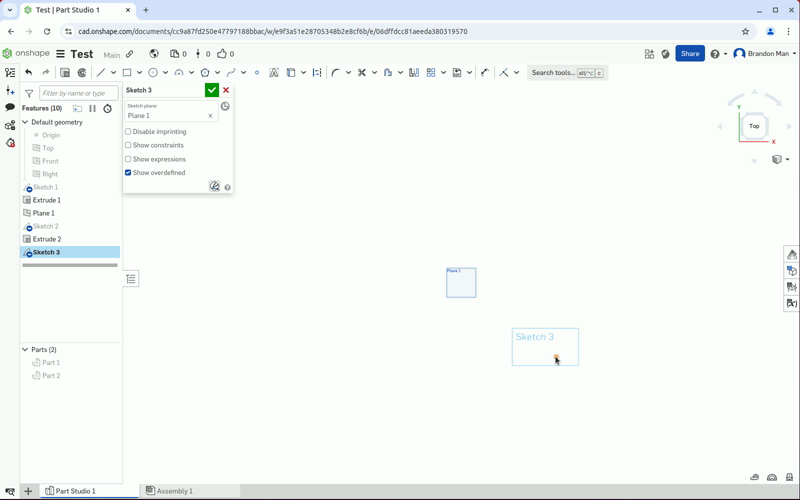
scroll(6)
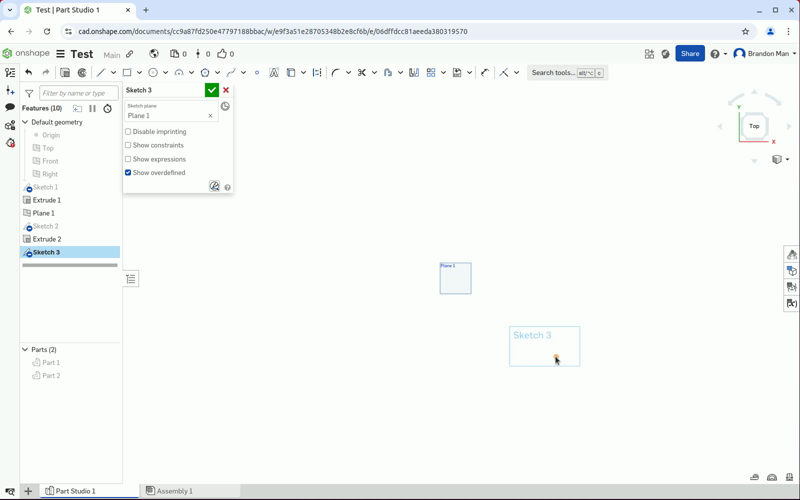
scroll(6)
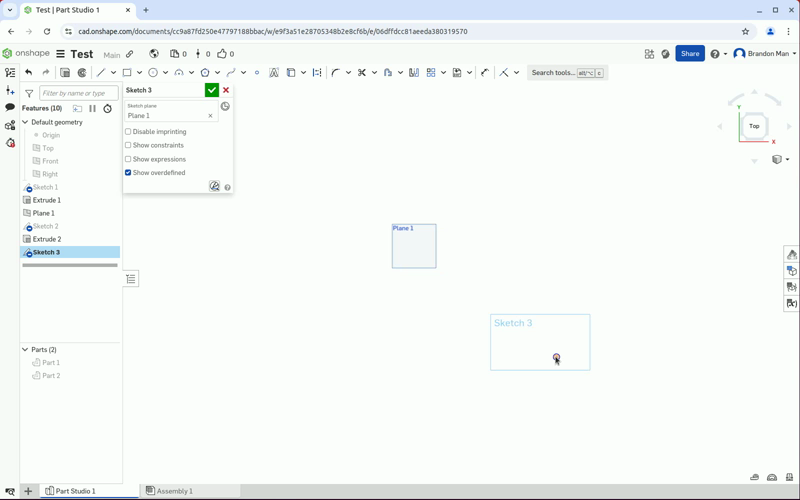
scroll(6)
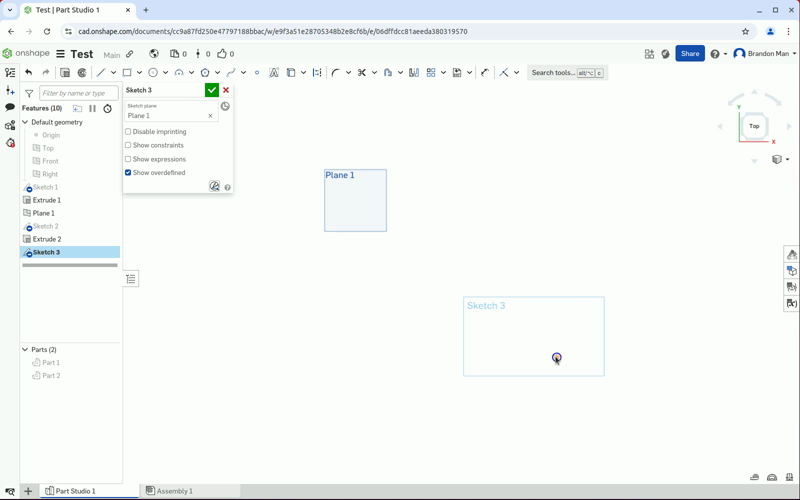
scroll(6)
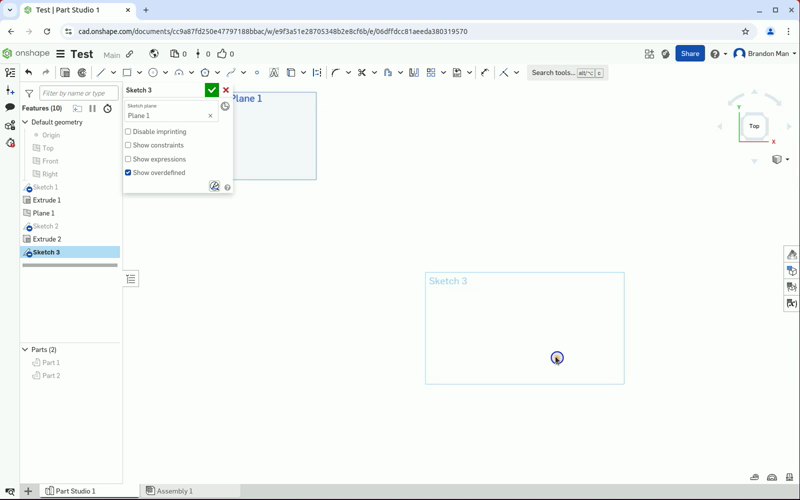
scroll(6)
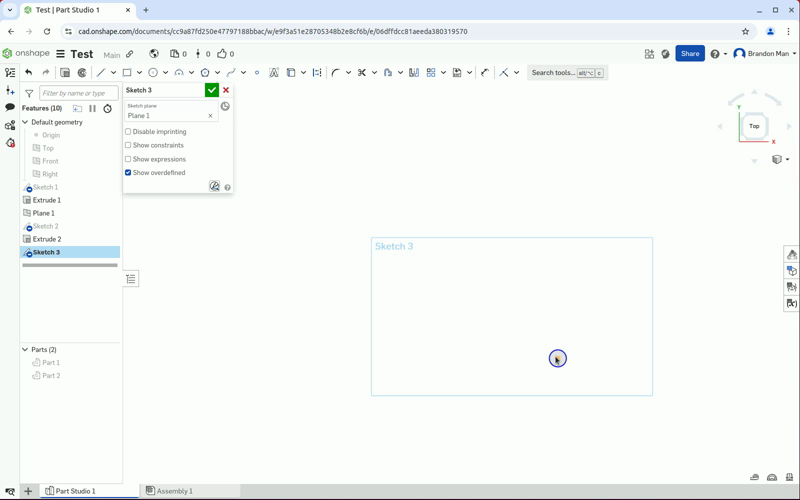
scroll(6)
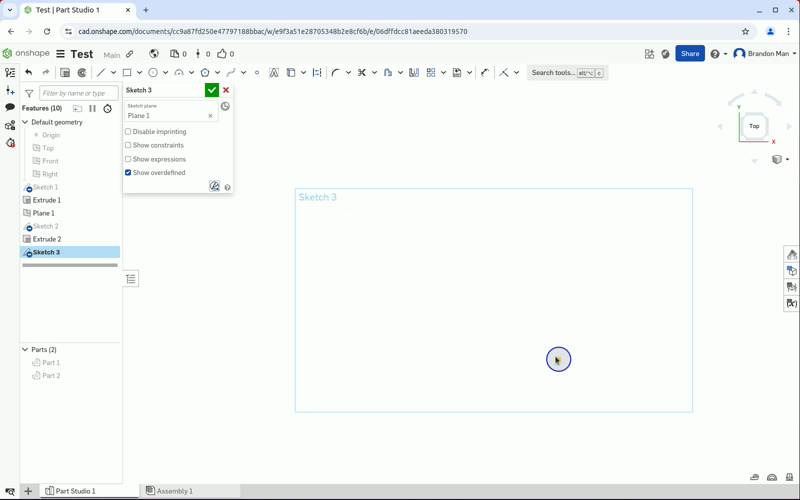
scroll(6)
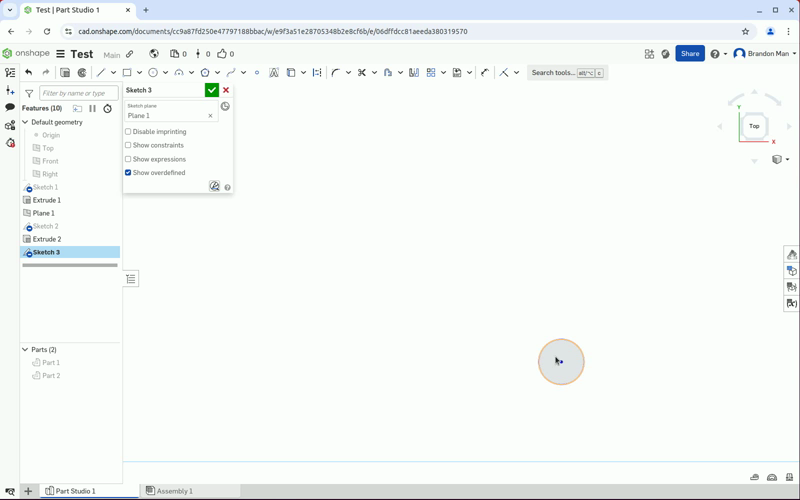
click(555, 356)
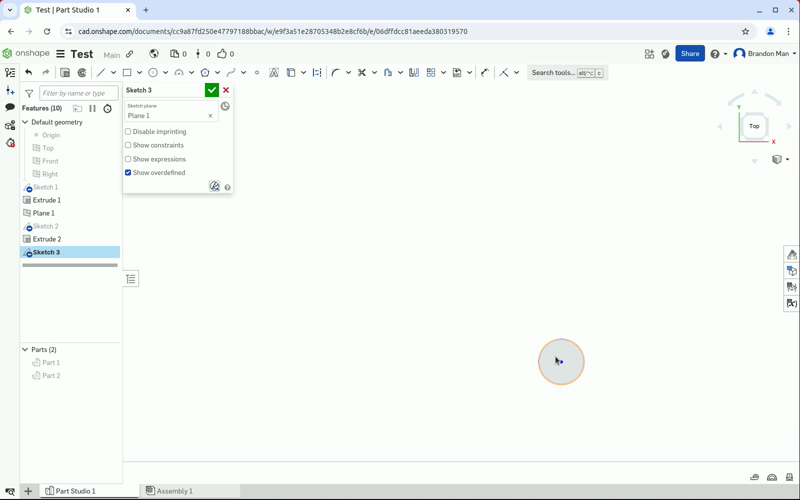
scroll(-6)
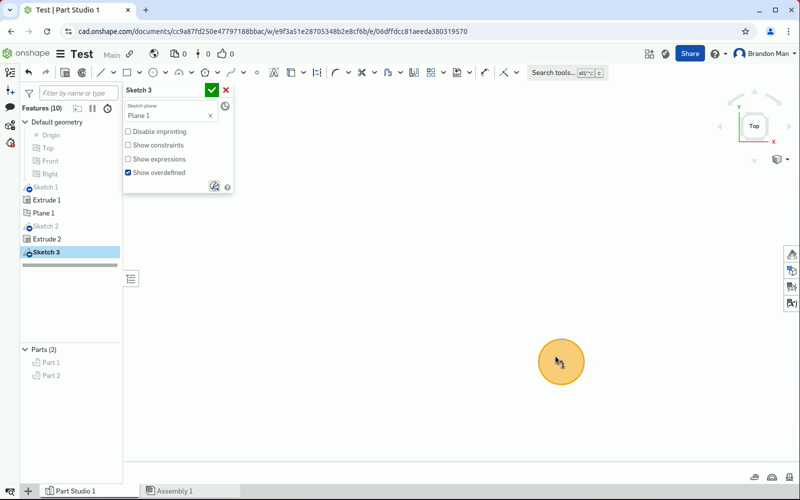
scroll(-6)
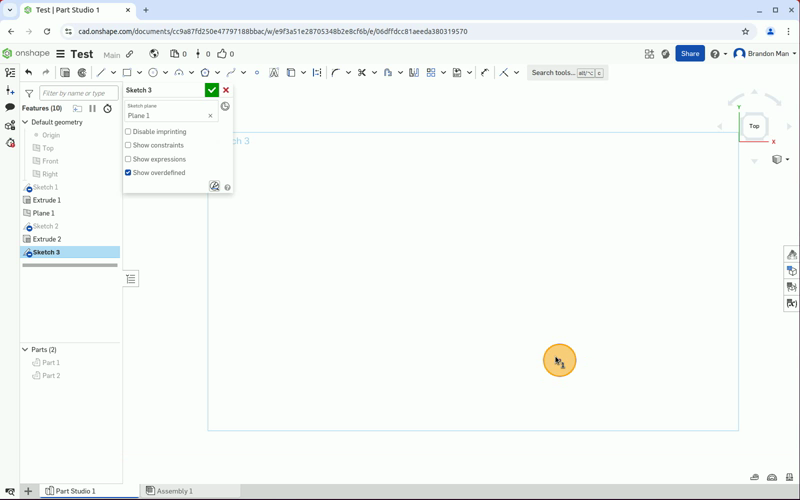
scroll(-6)
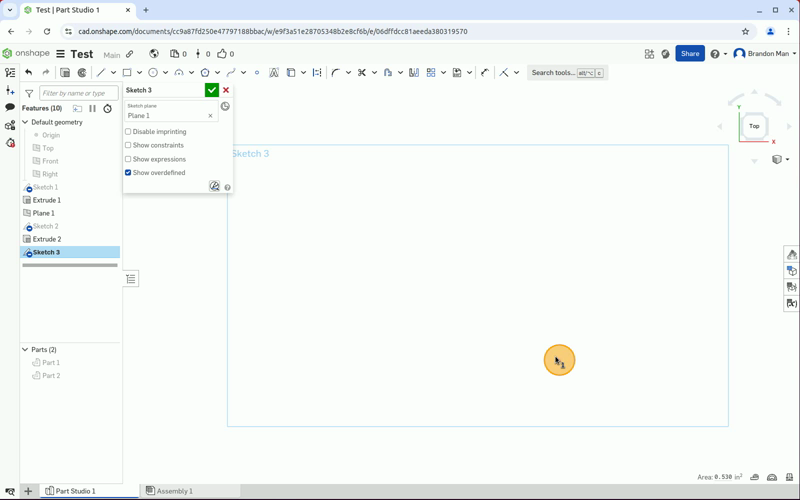
scroll(-6)
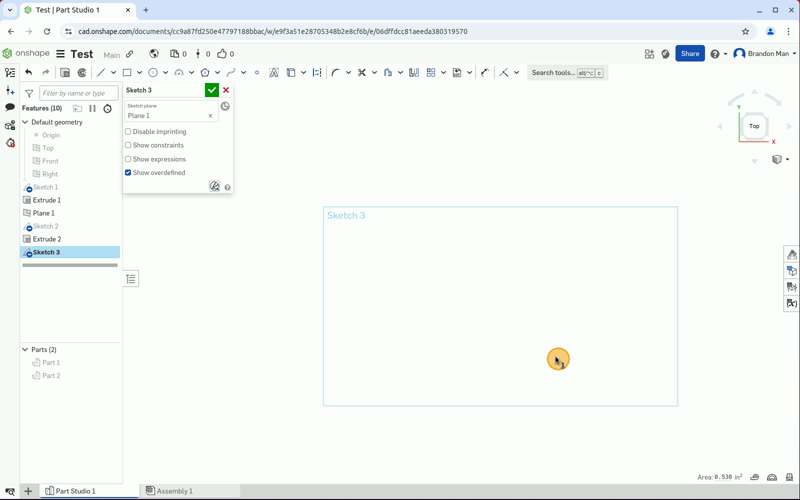
scroll(-6)
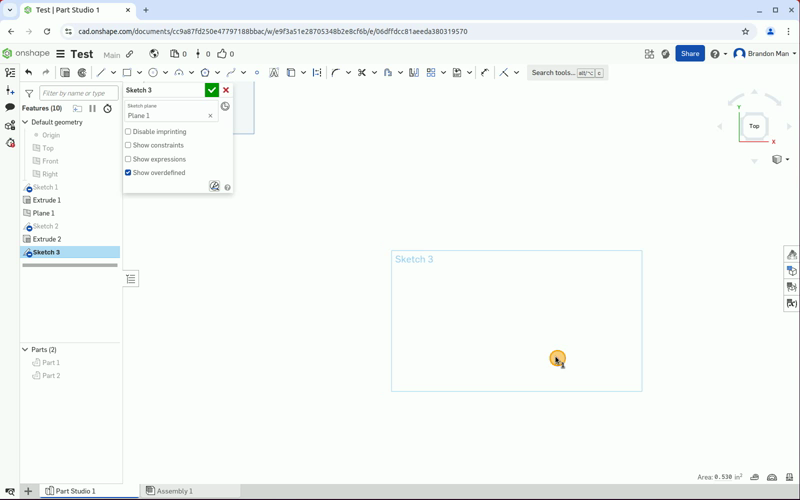
scroll(-6)
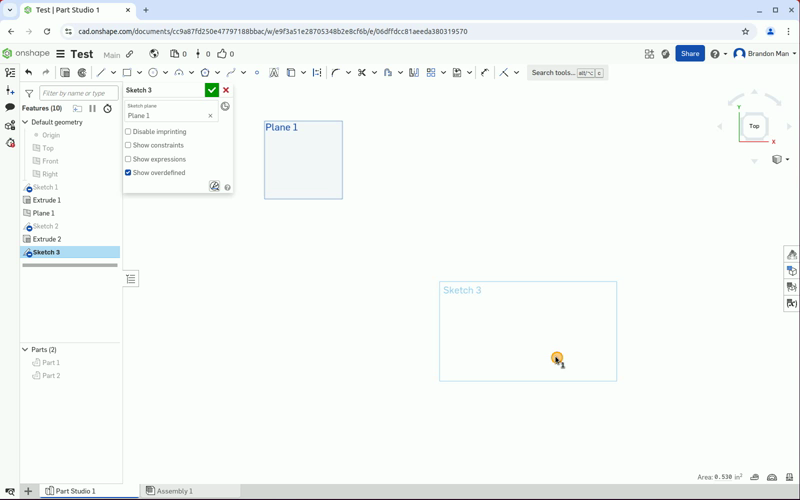
scroll(-6)
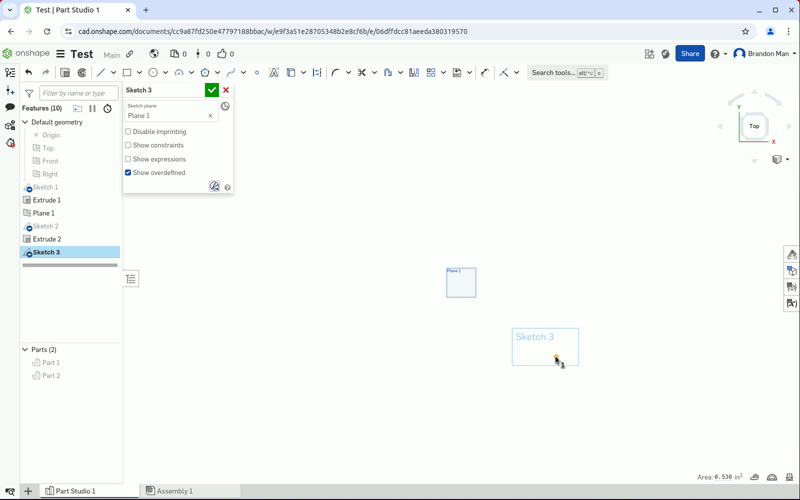
mouse_move(73, 352)
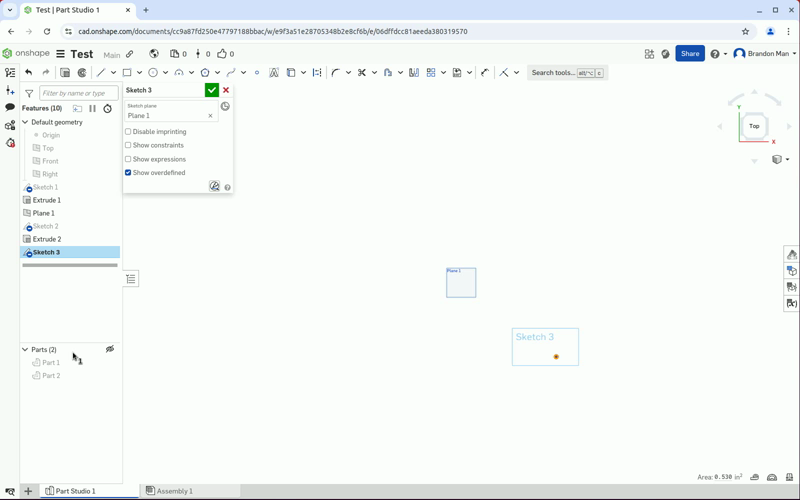
key(shift+y)
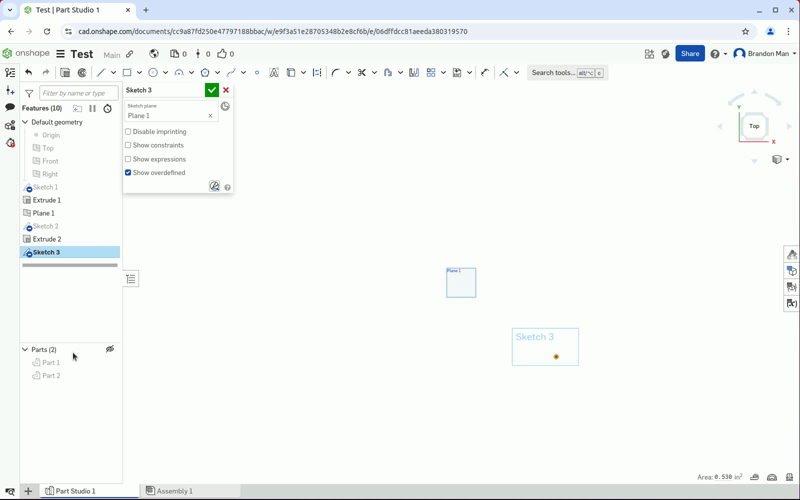
key(shift+e)
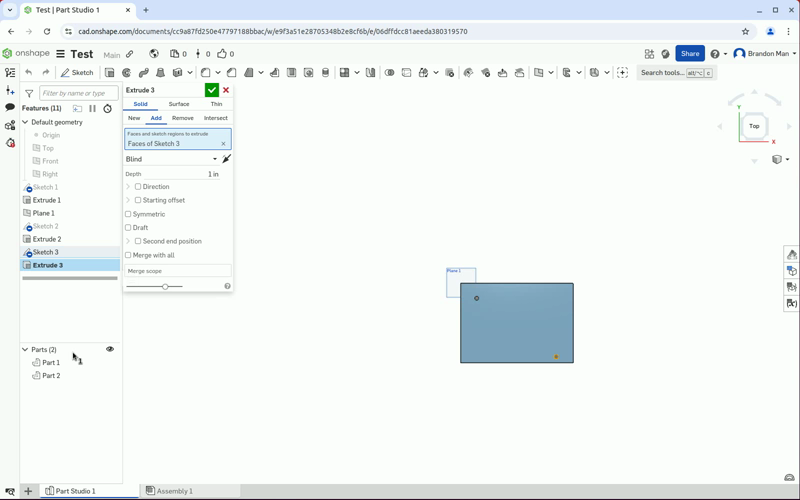
mouse_move(143, 106)
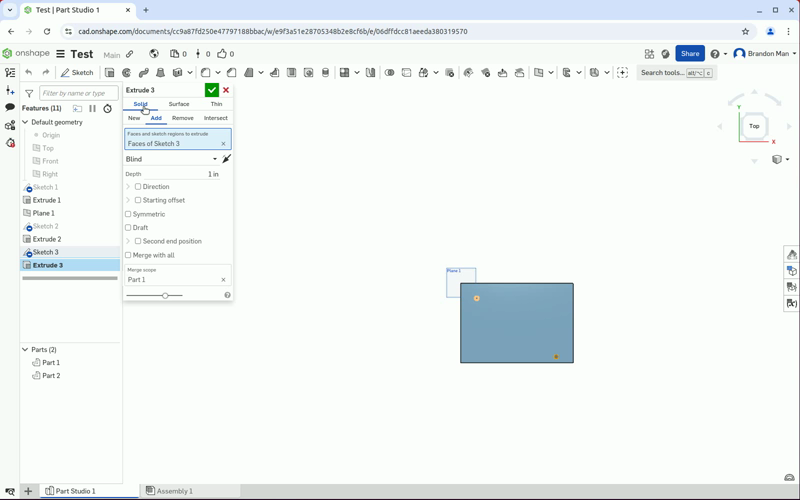
click(143, 106)
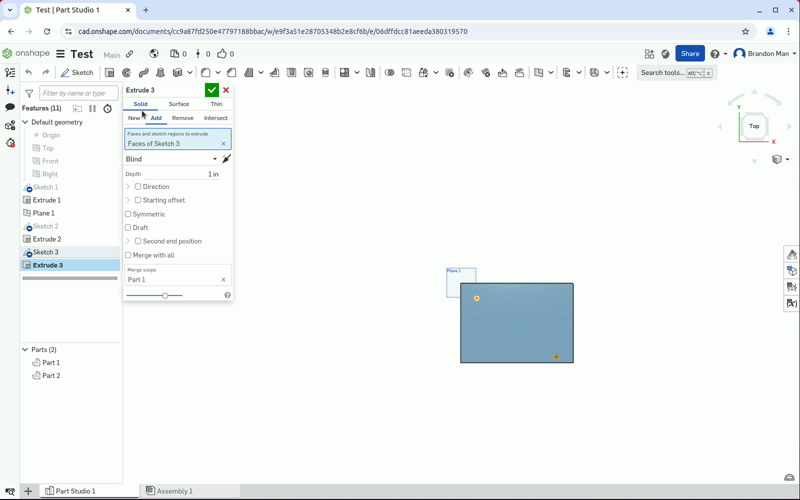
mouse_move(137, 120)
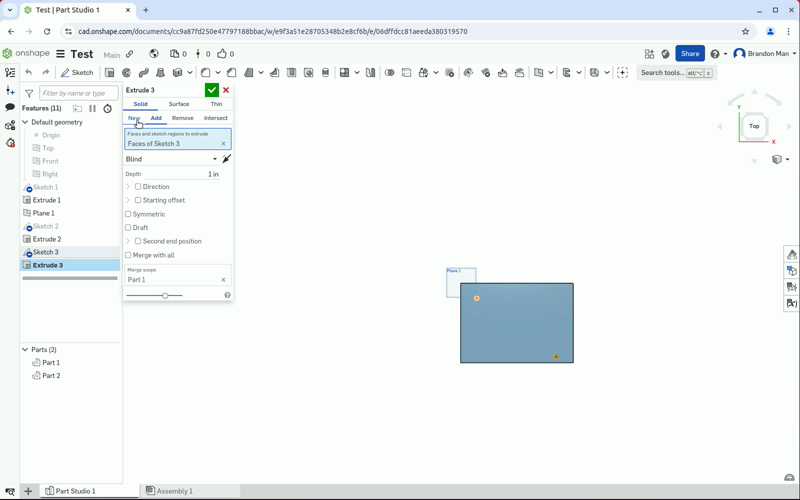
click(137, 120)
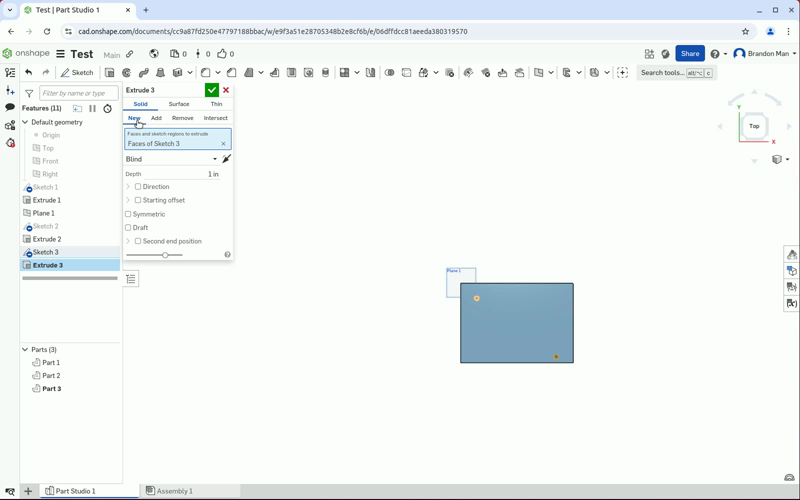
key(tab, 4)
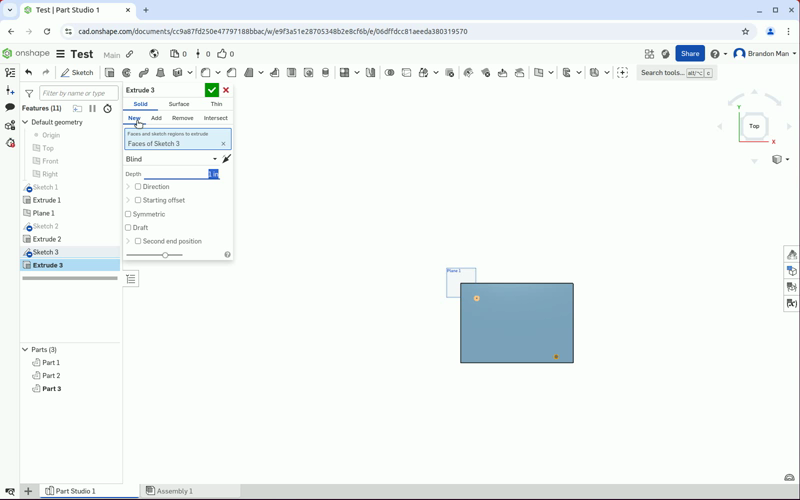
text(0.722)
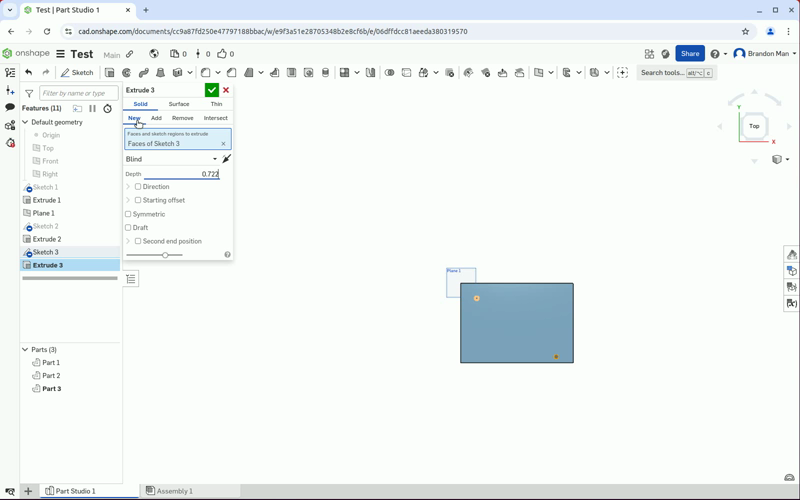
key(enter)
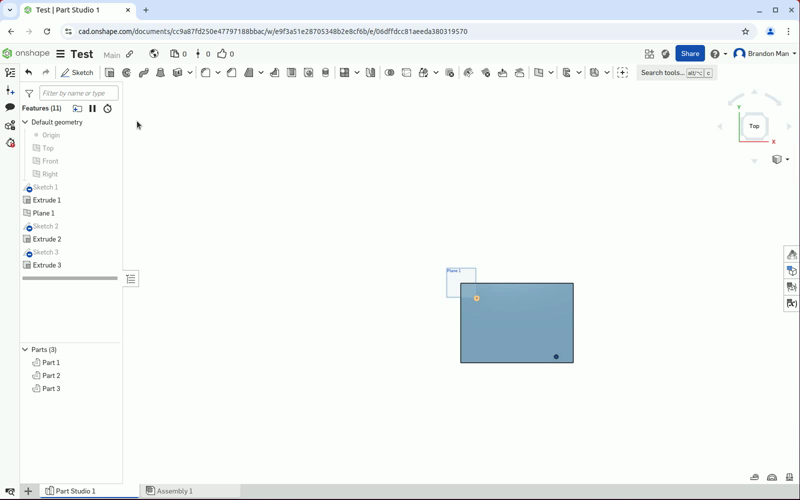
key(shift+h)
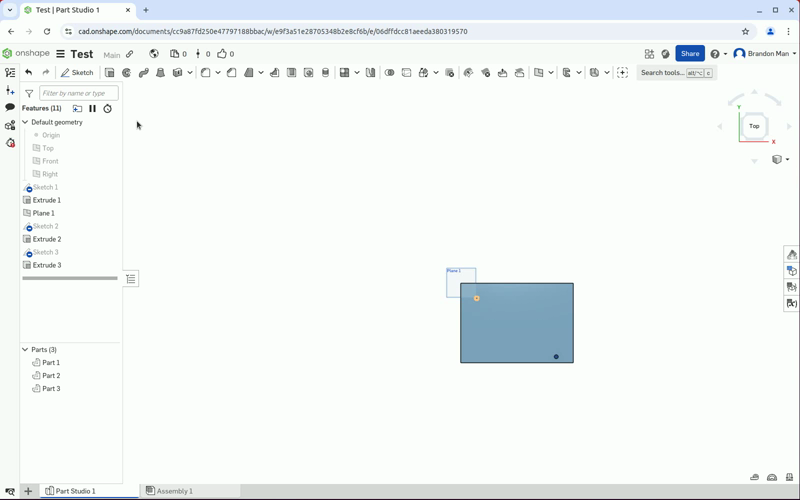
key(shift+h)
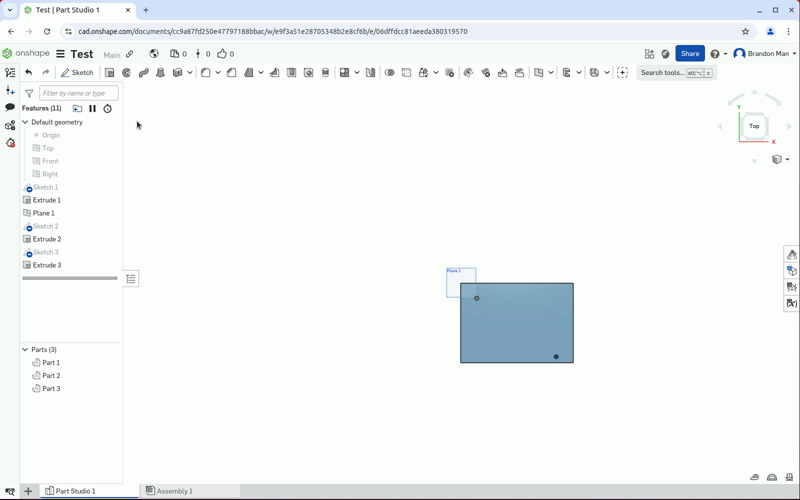
mouse_move(73, 189)
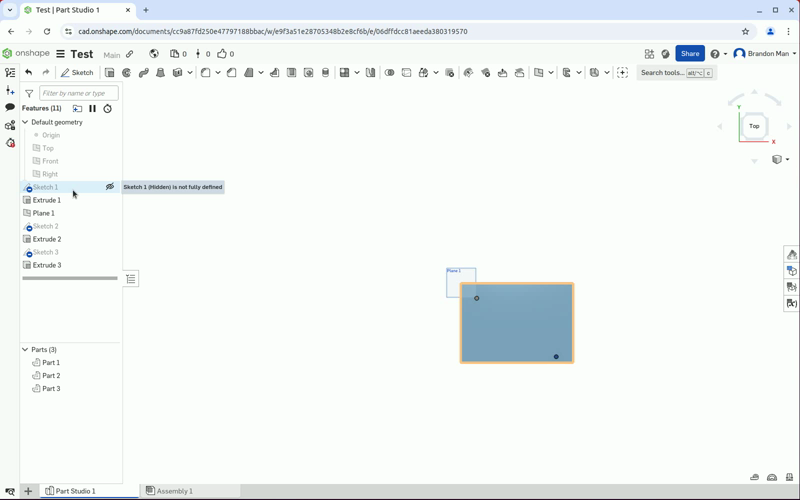
click(73, 189)
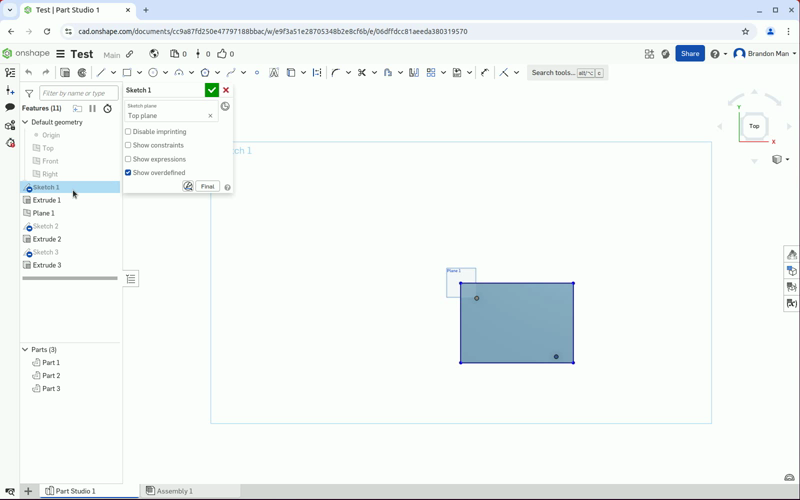
mouse_move(229, 92)
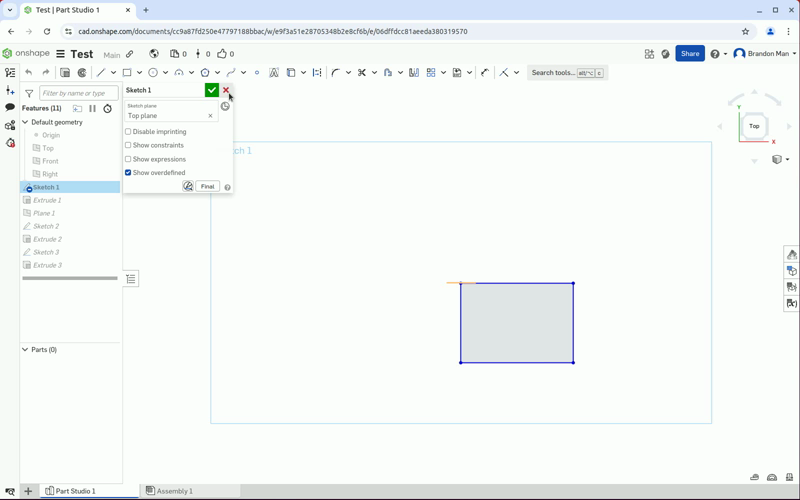
click(229, 92)
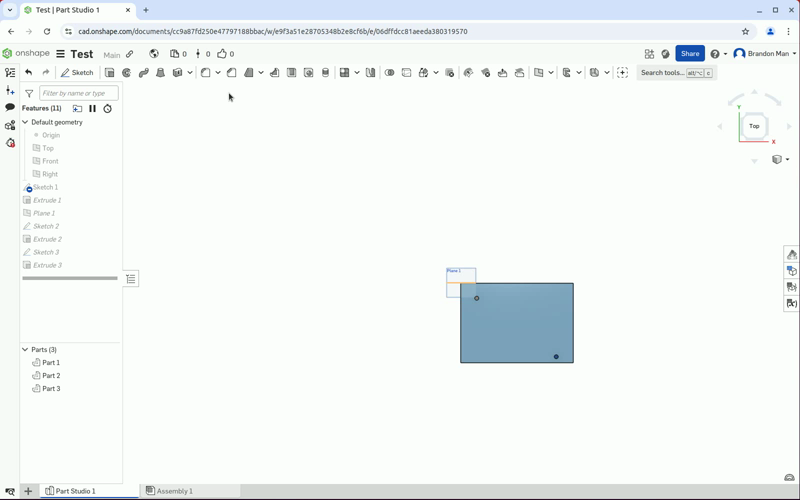
key(shift+s)
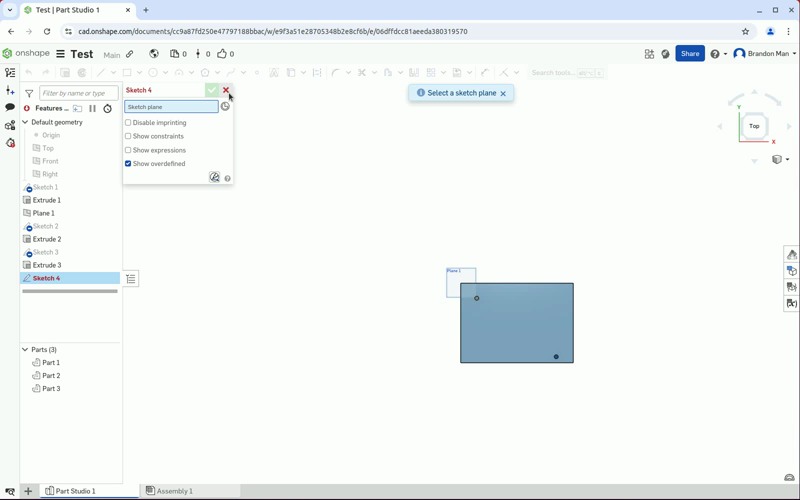
mouse_move(73, 215)
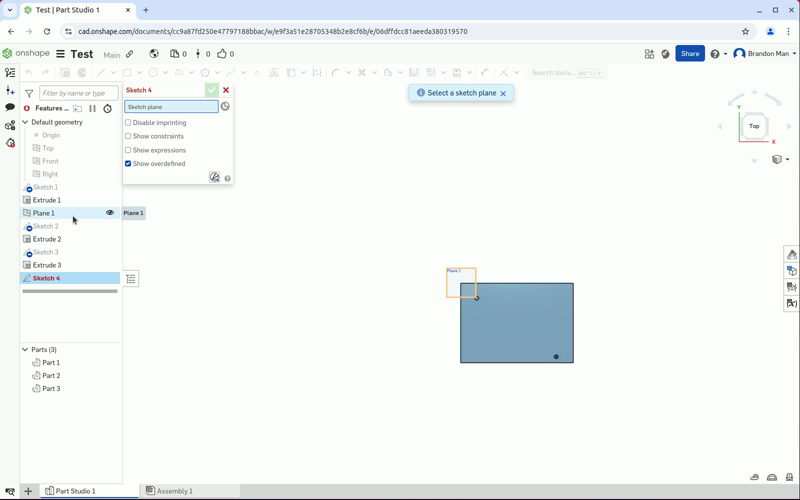
click(73, 215)
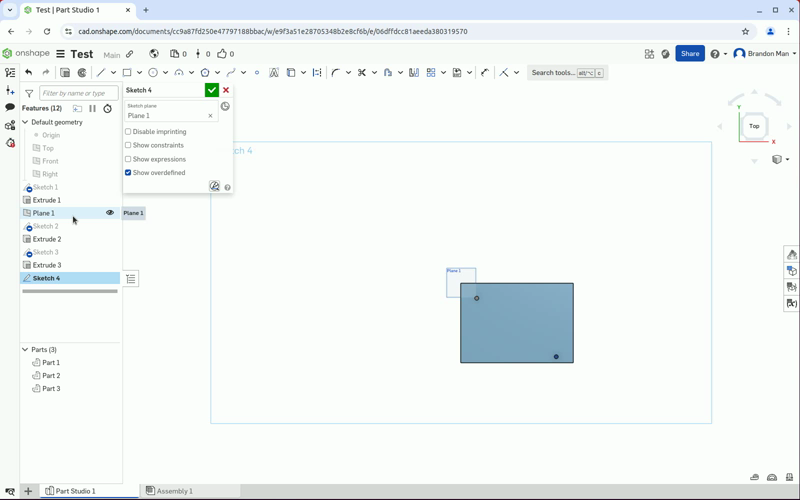
mouse_move(73, 352)
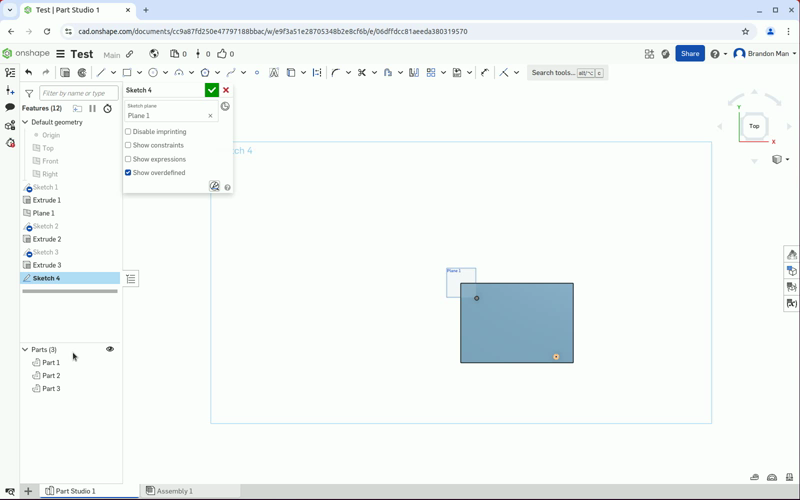
key(y)
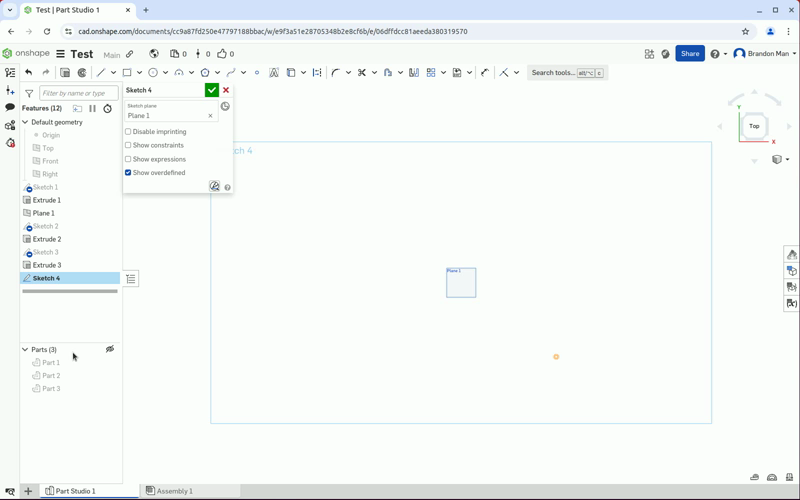
key(c)
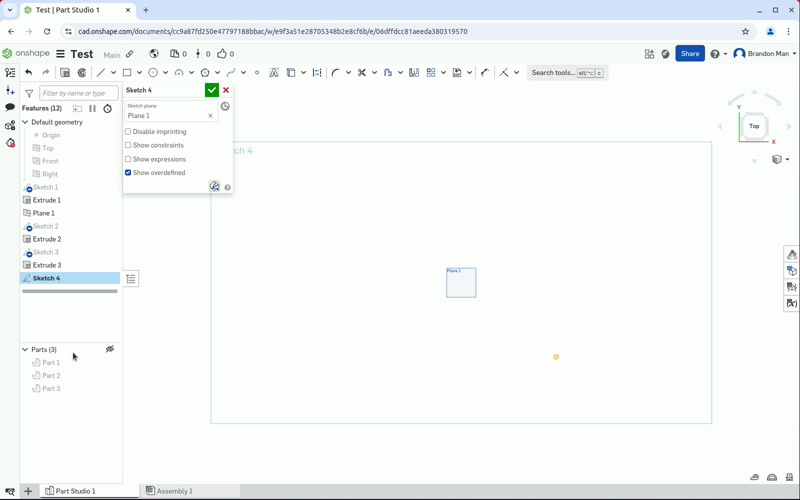
key_down(shift)
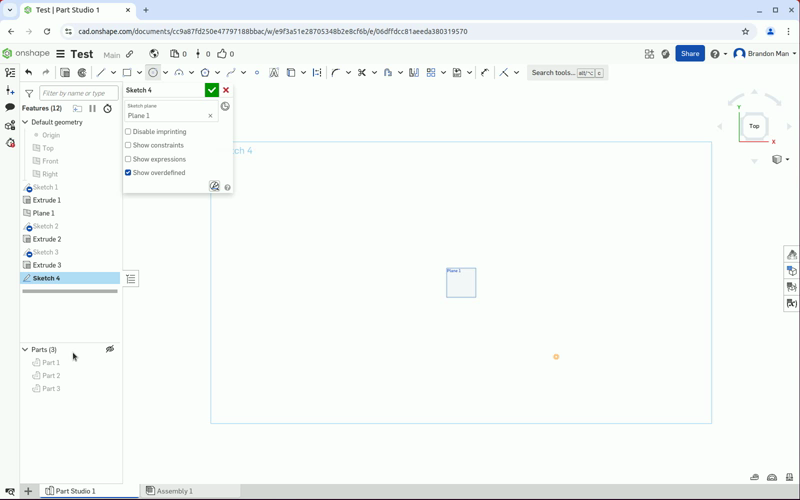
mouse_move(558, 298)
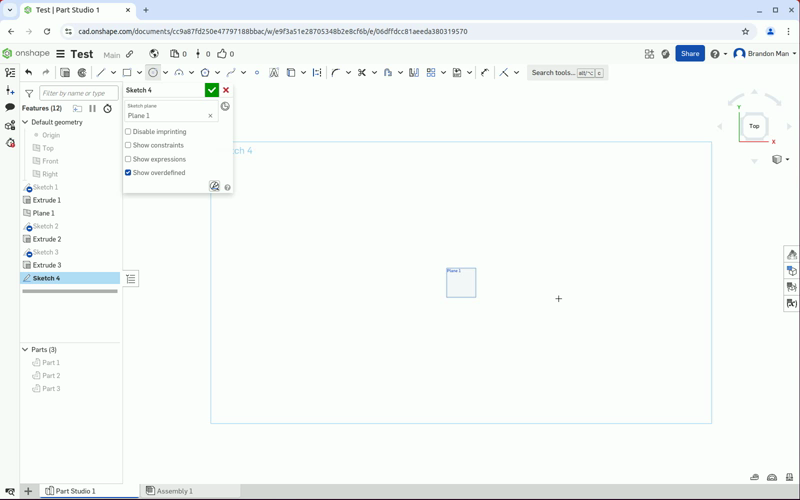
click(558, 298)
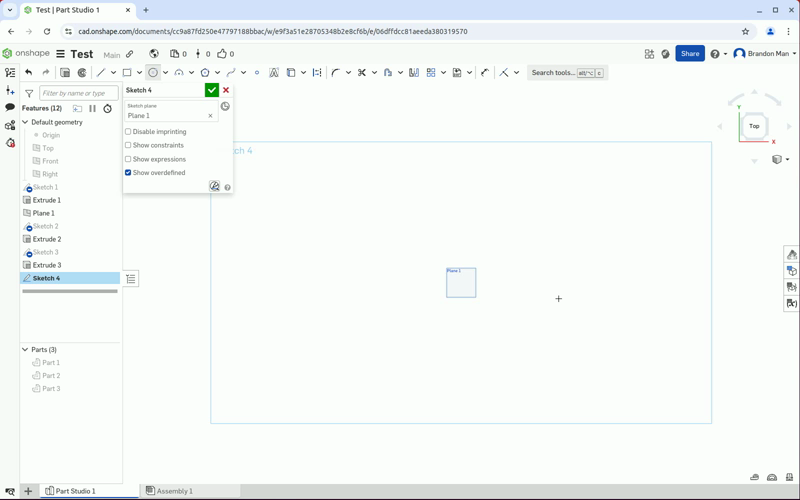
key_up(shift)
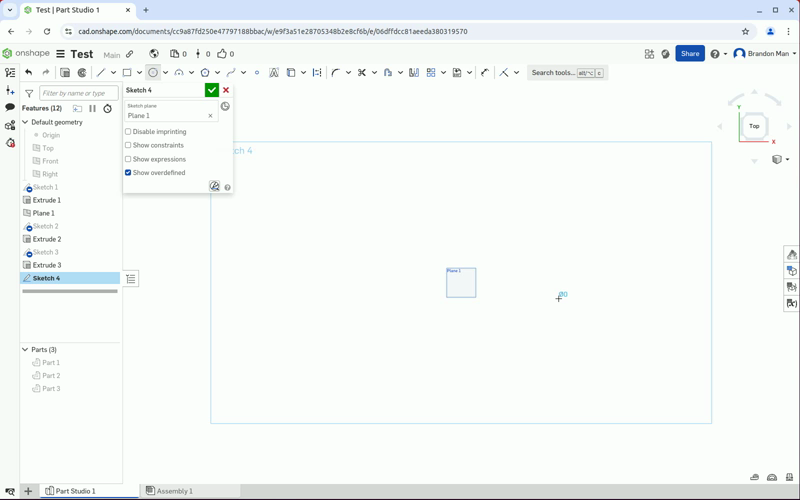
mouse_move(560, 298)
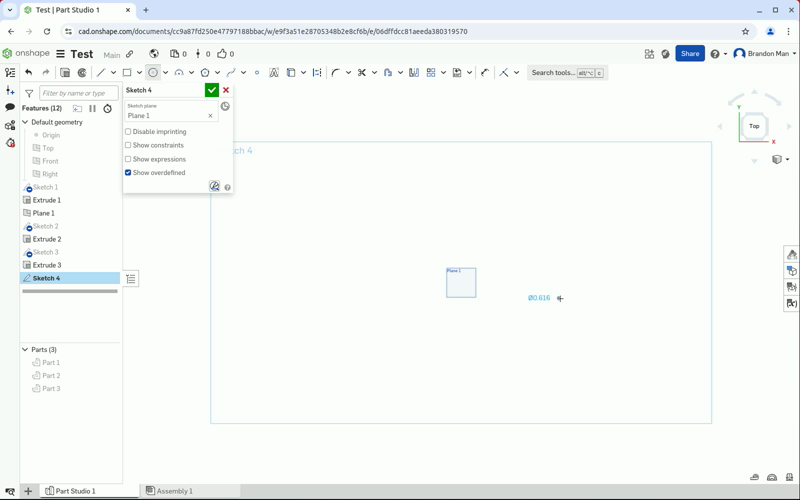
scroll(6)
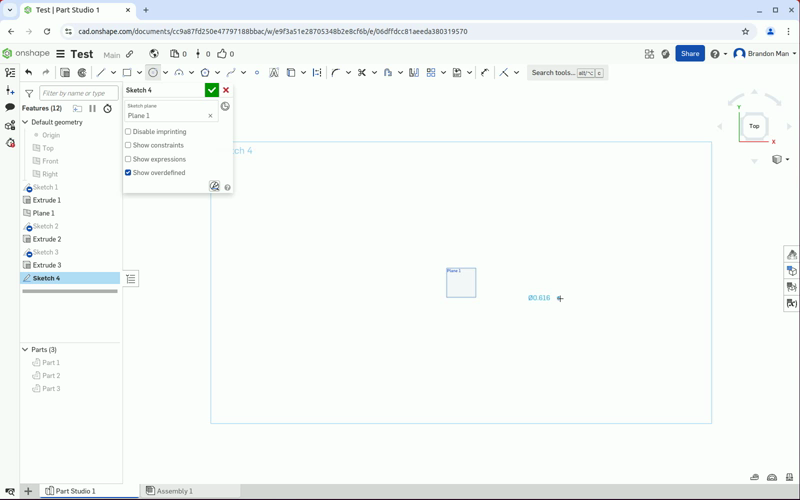
scroll(6)
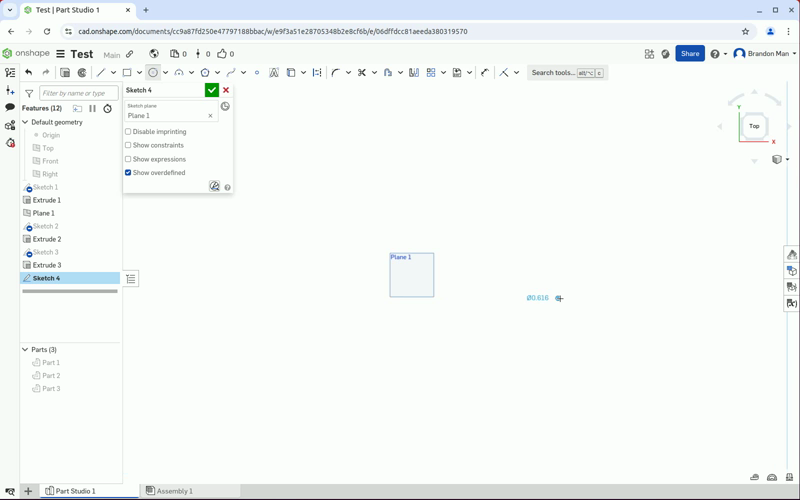
scroll(6)
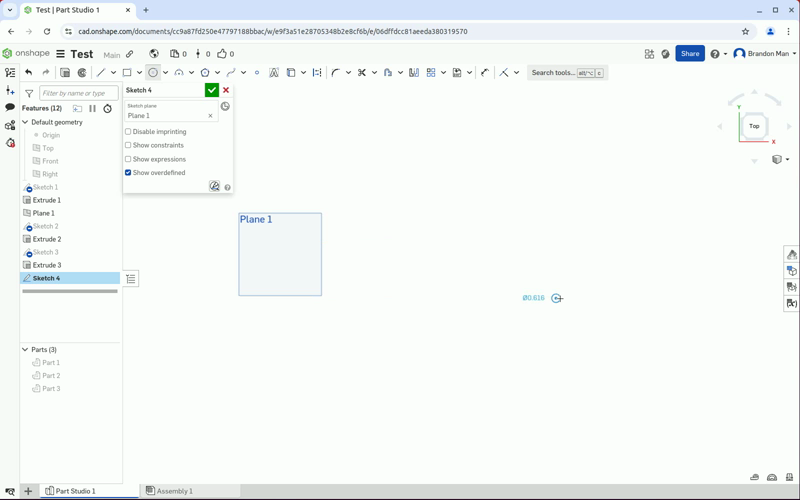
scroll(6)
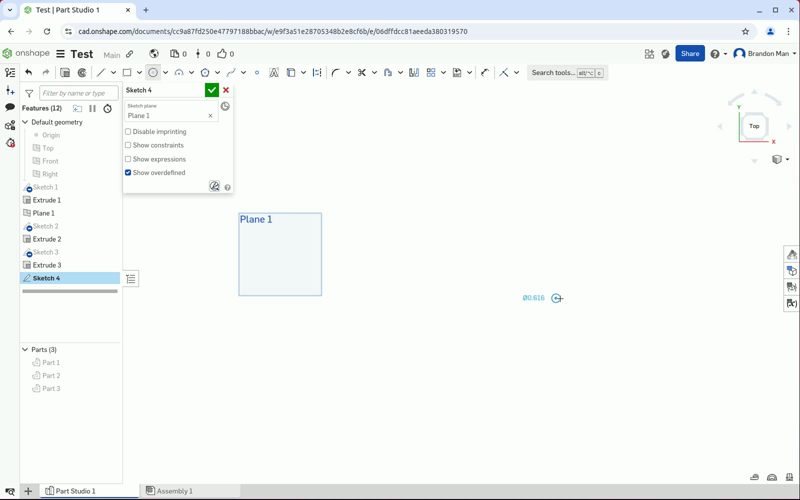
scroll(6)
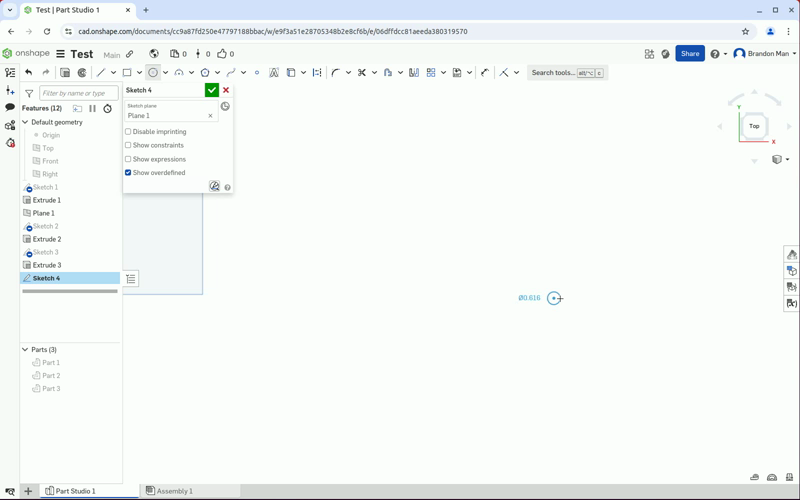
scroll(6)
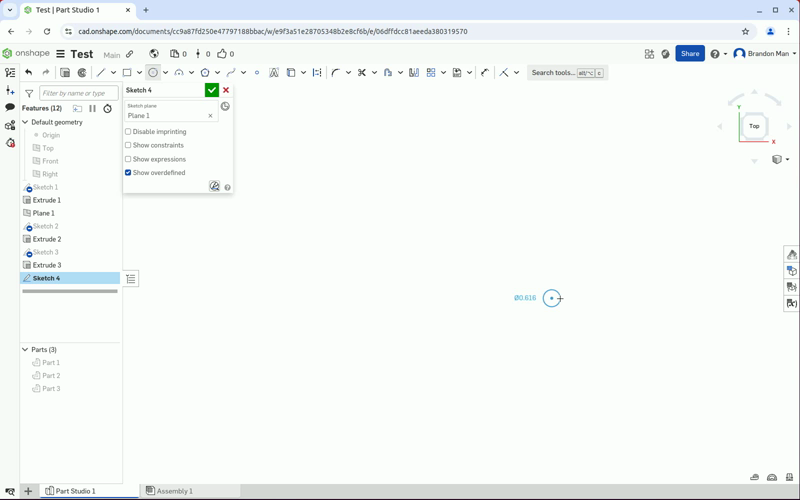
scroll(6)
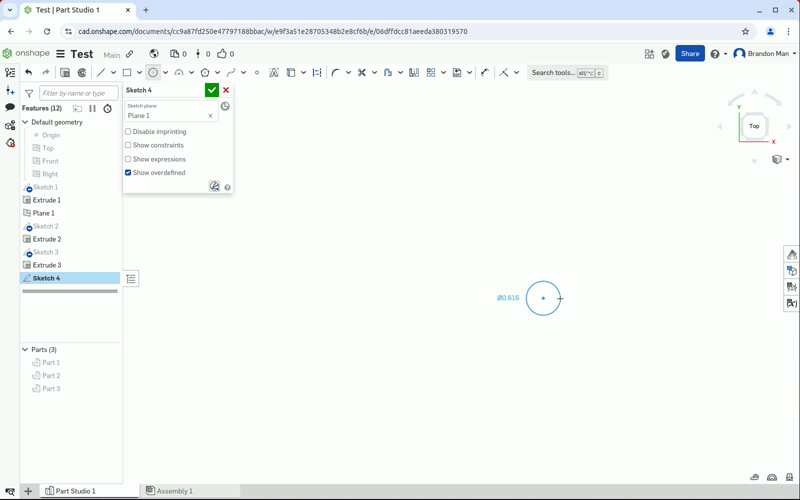
click(560, 298)
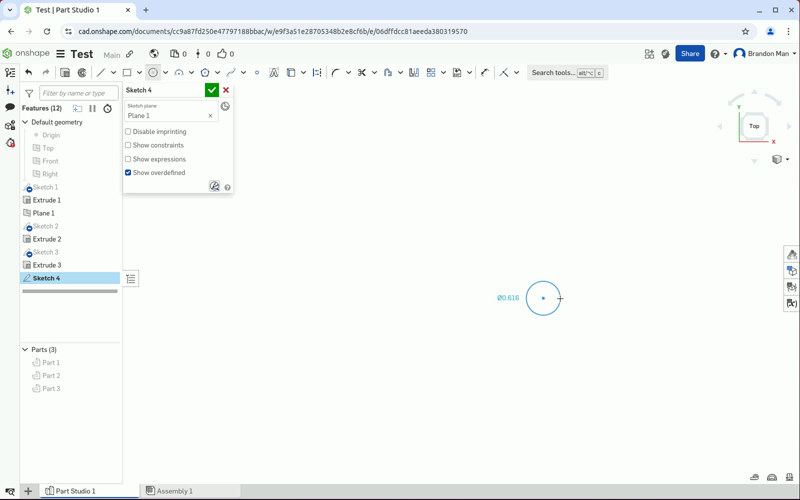
scroll(-6)
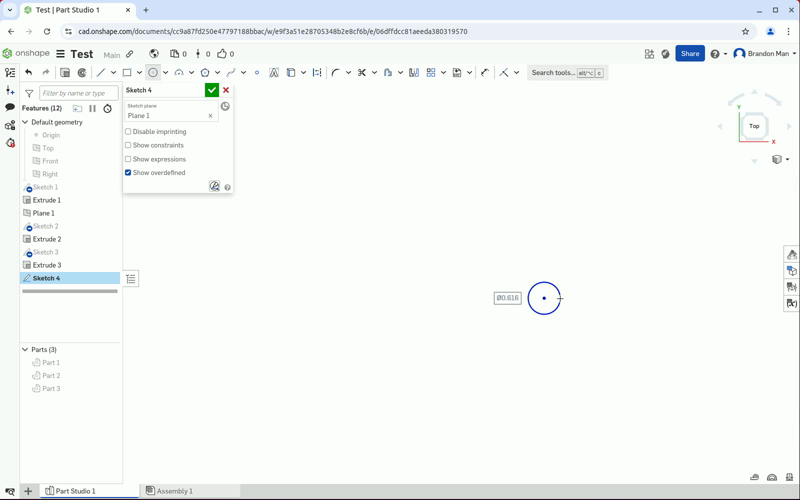
scroll(-6)
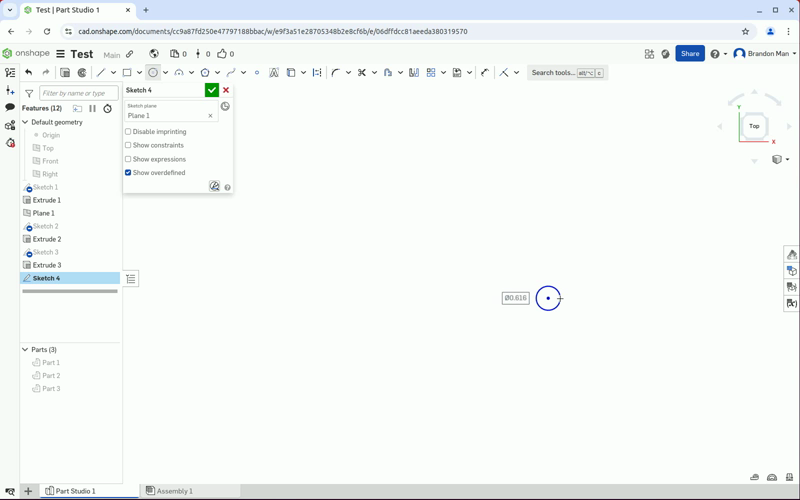
scroll(-6)
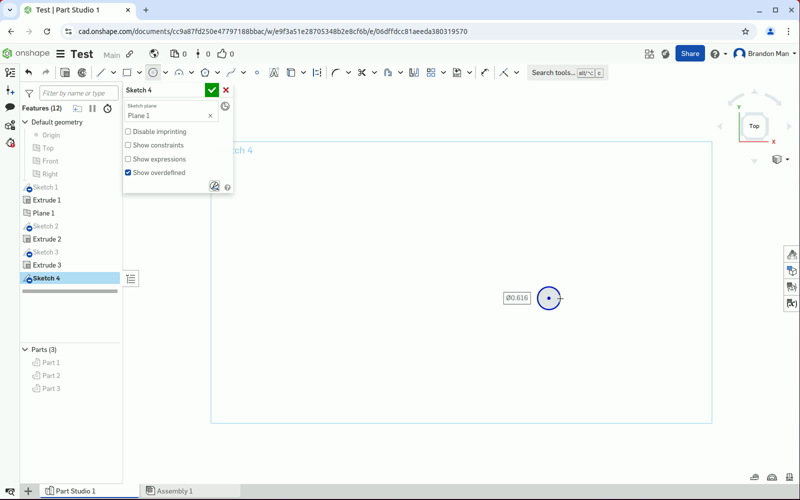
scroll(-6)
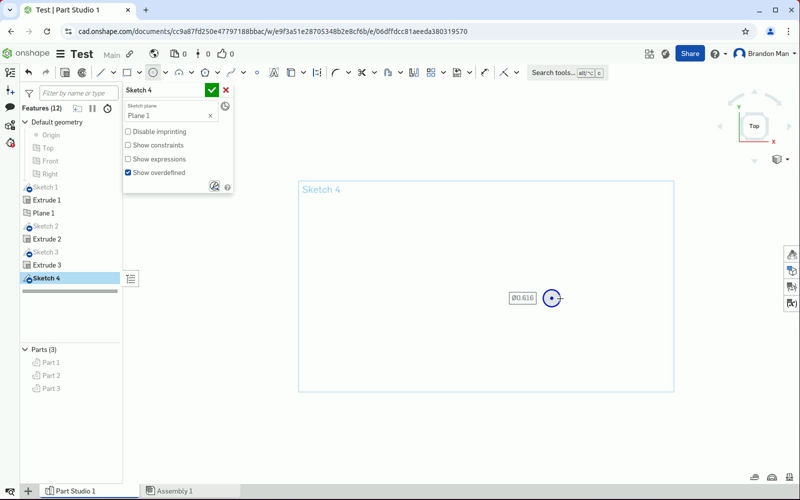
scroll(-6)
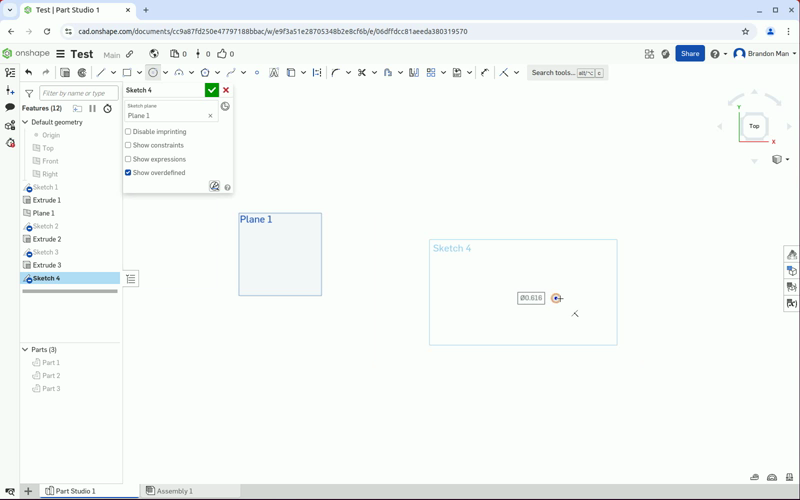
scroll(-6)
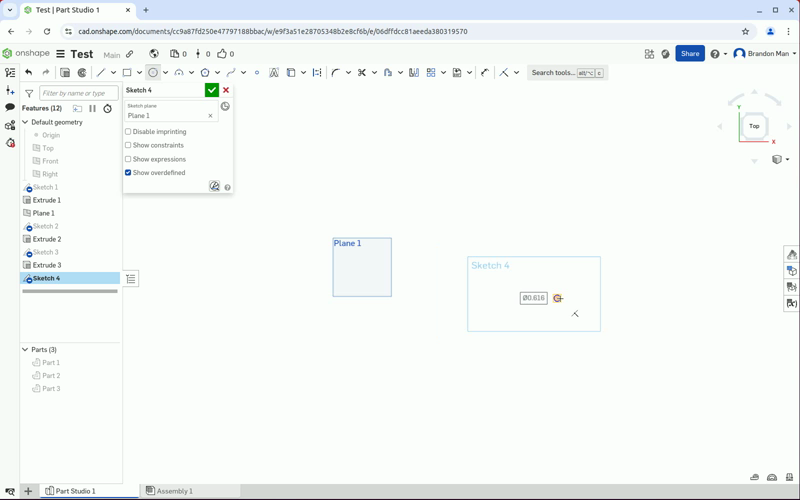
scroll(-6)
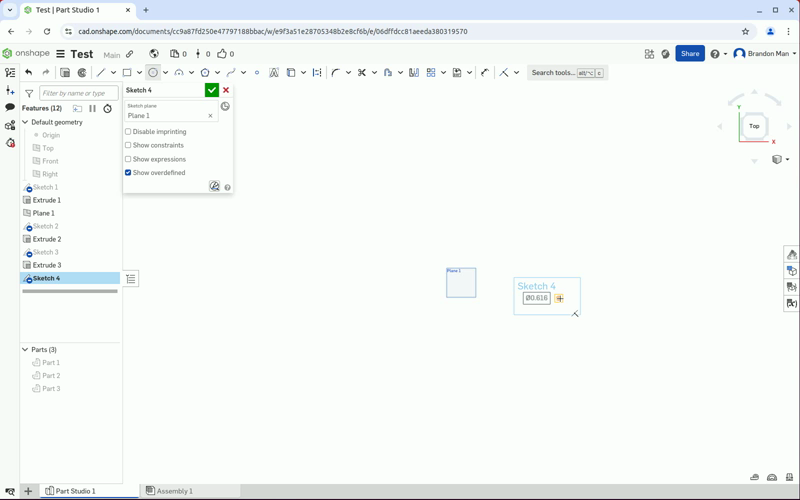
key(esc)
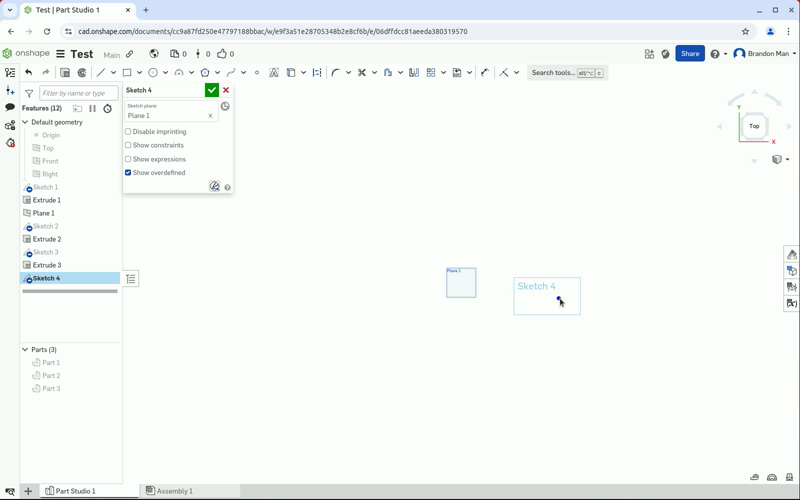
mouse_move(557, 298)
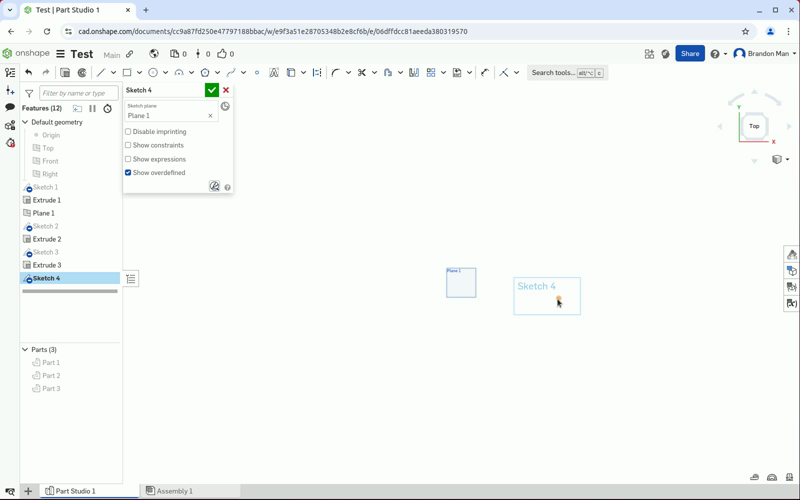
scroll(6)
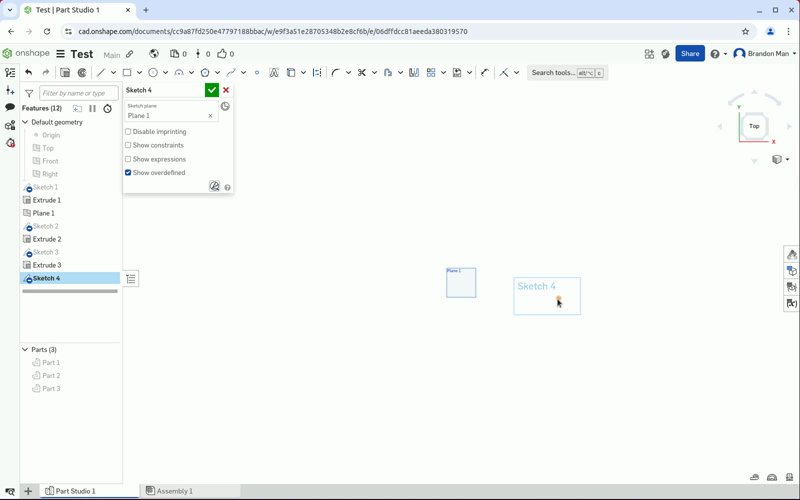
scroll(6)
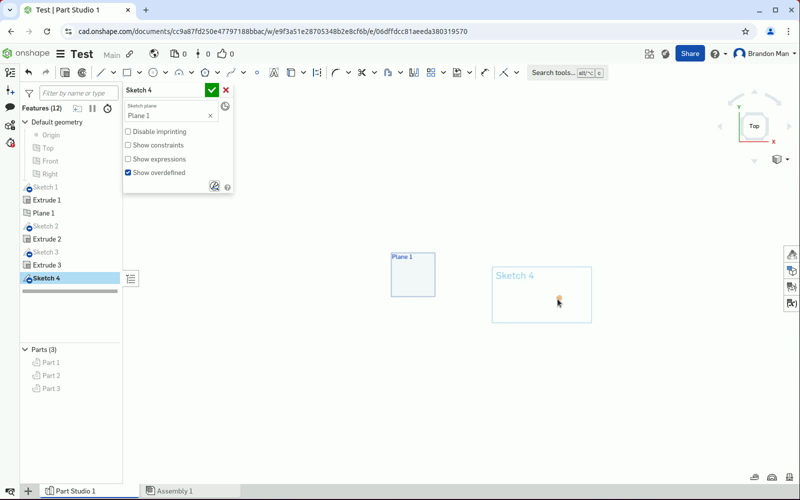
scroll(6)
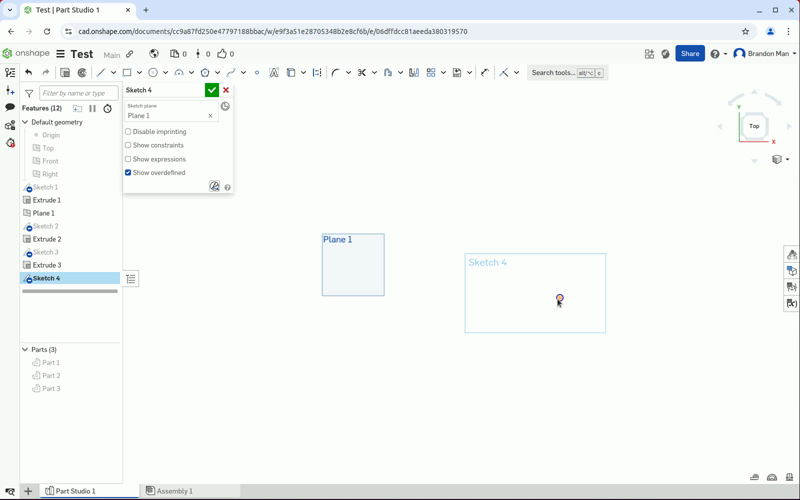
scroll(6)
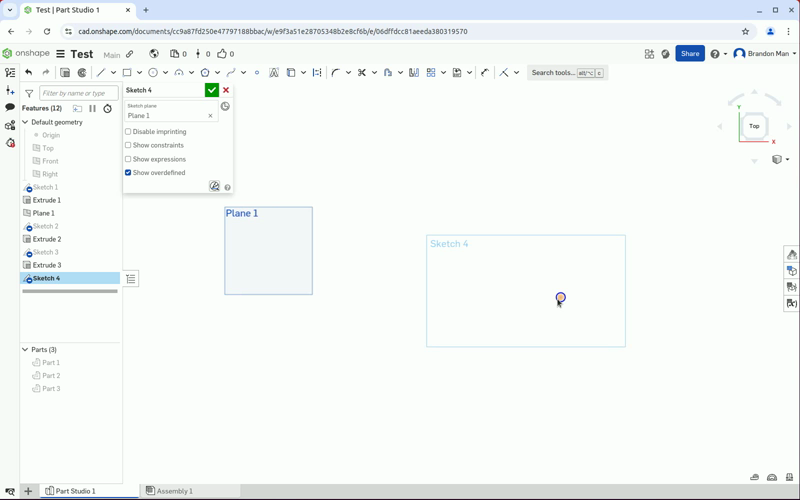
scroll(6)
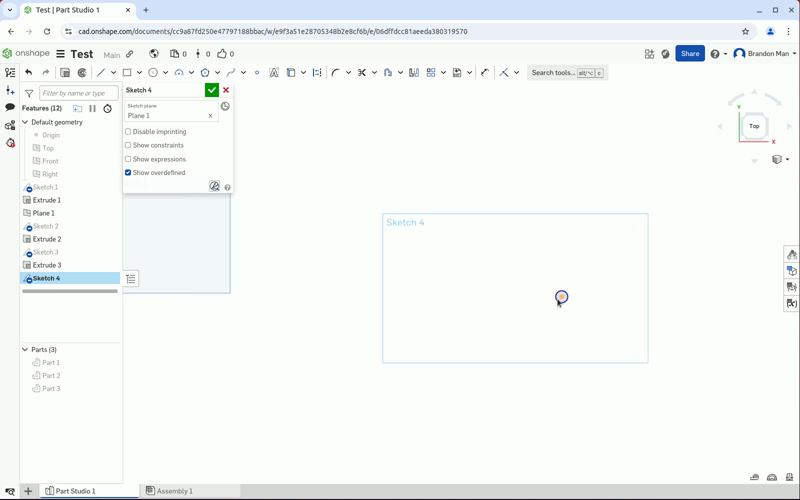
scroll(6)
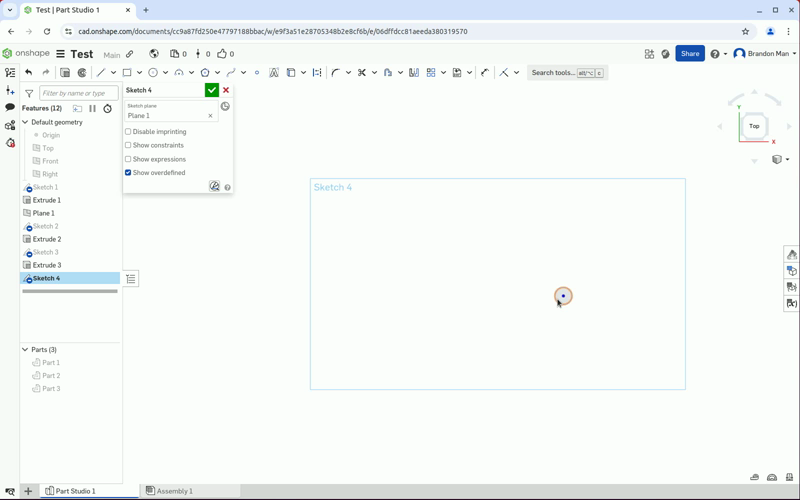
scroll(6)
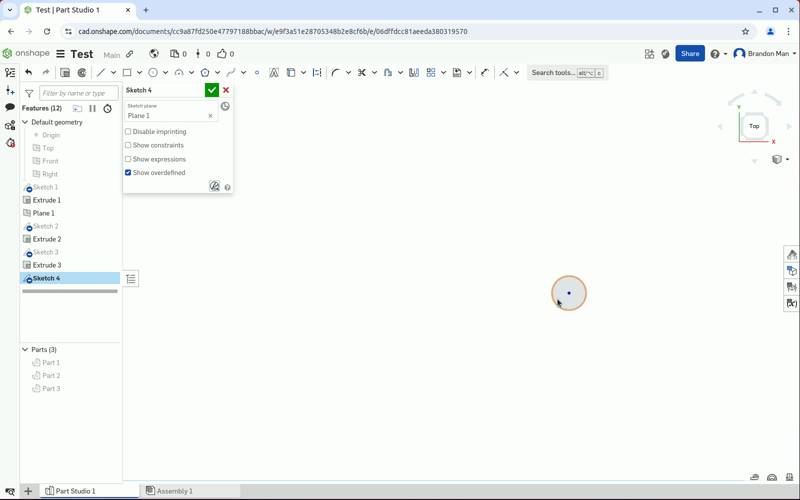
click(557, 298)
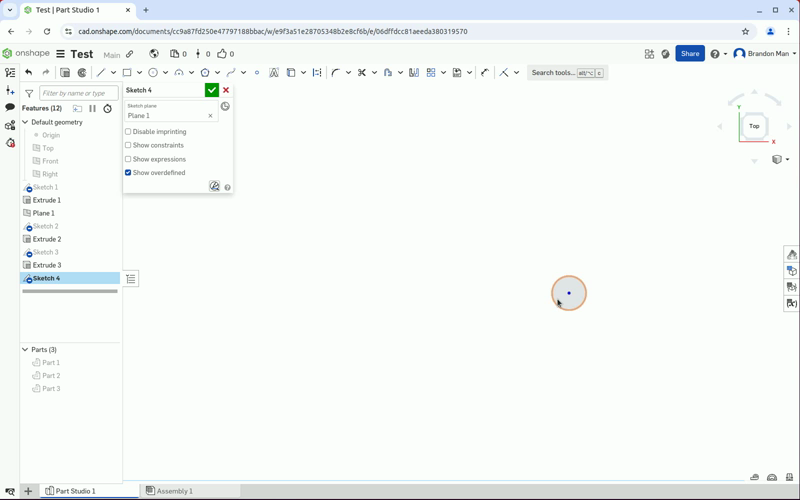
scroll(-6)
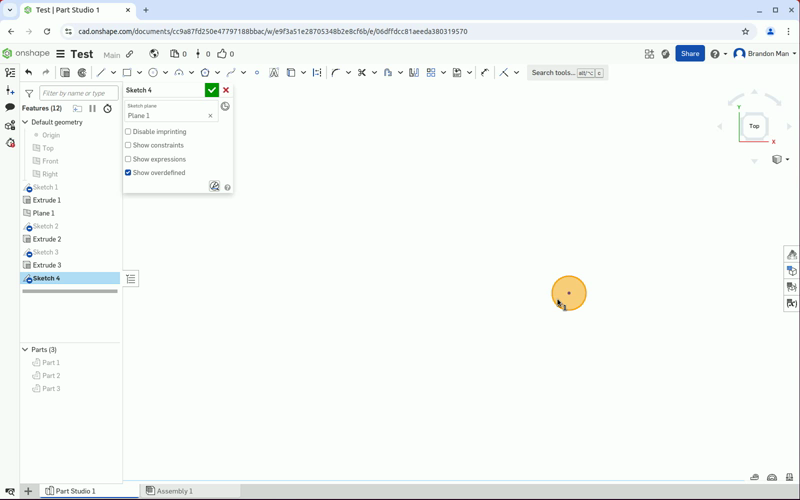
scroll(-6)
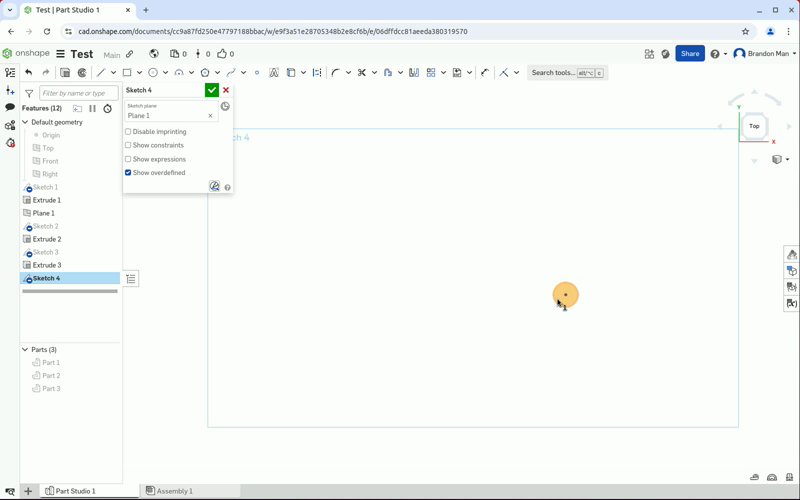
scroll(-6)
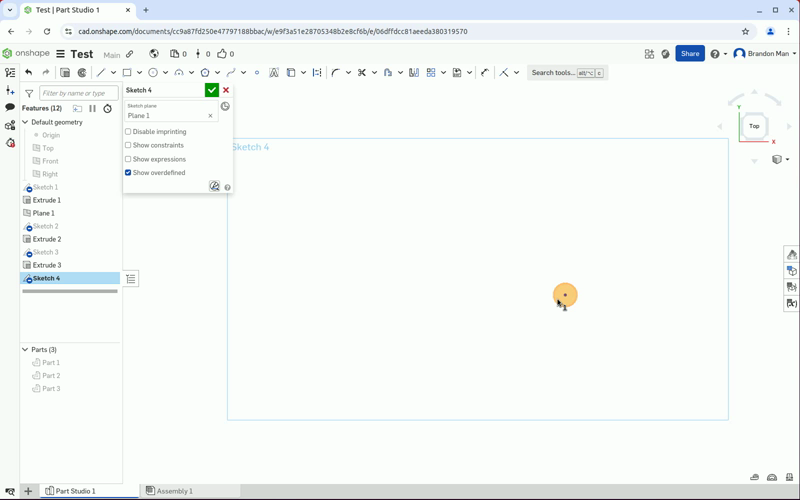
scroll(-6)
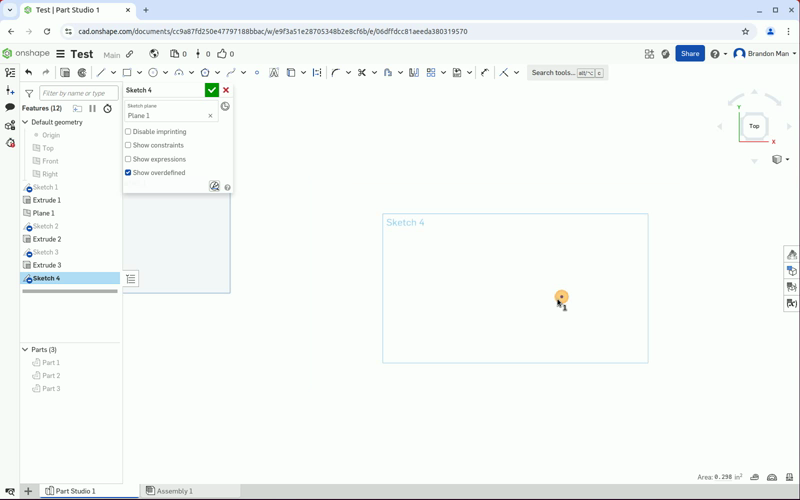
scroll(-6)
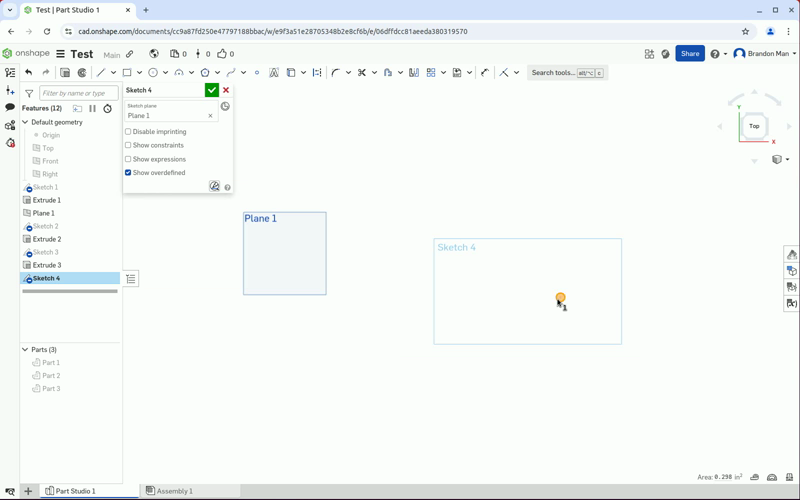
scroll(-6)
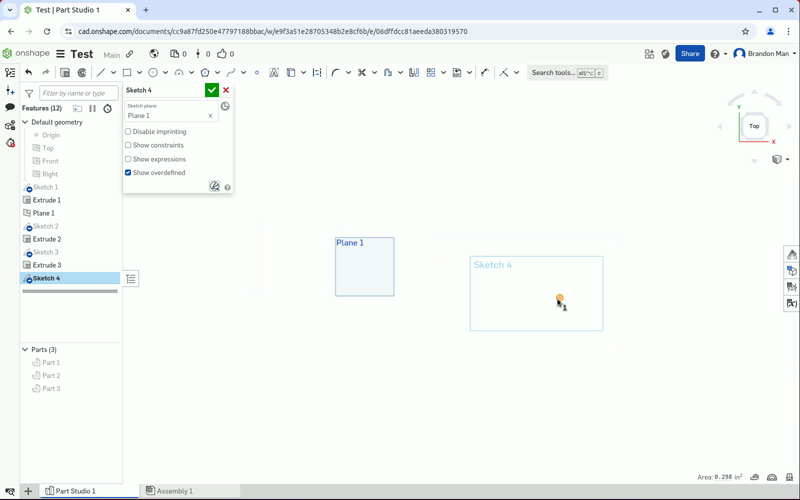
scroll(-6)
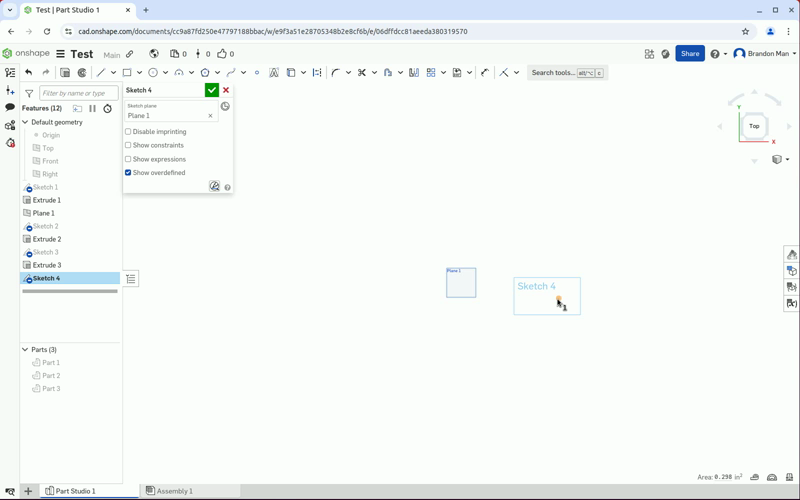
mouse_move(73, 352)
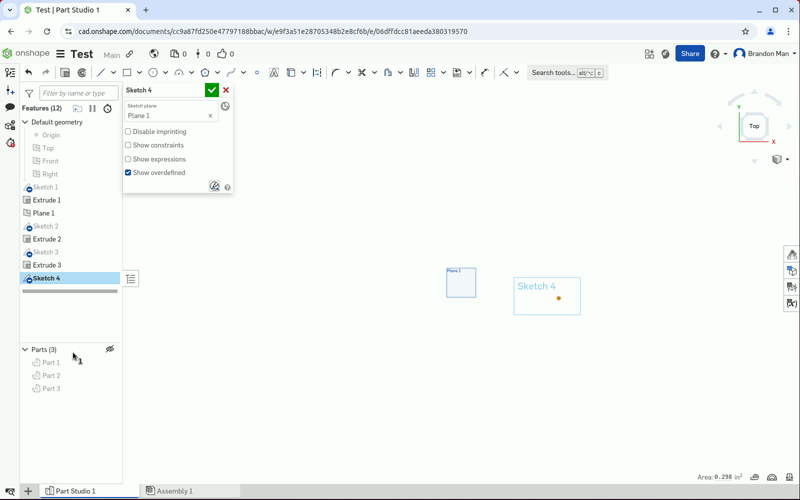
key(shift+y)
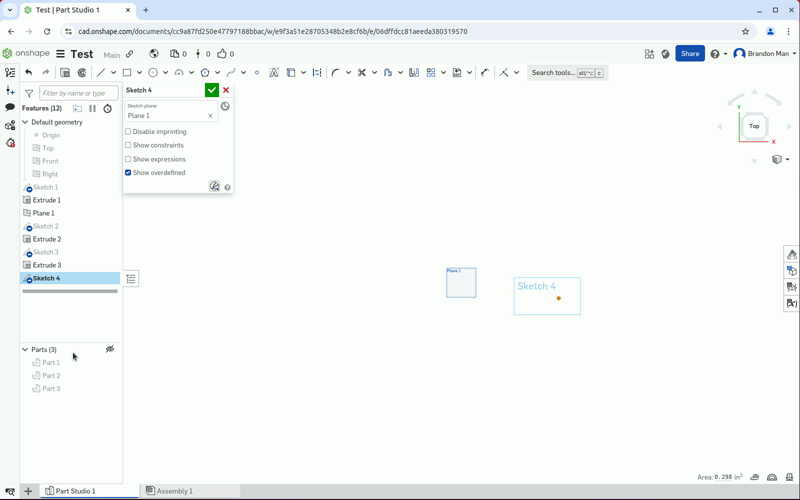
key(shift+e)
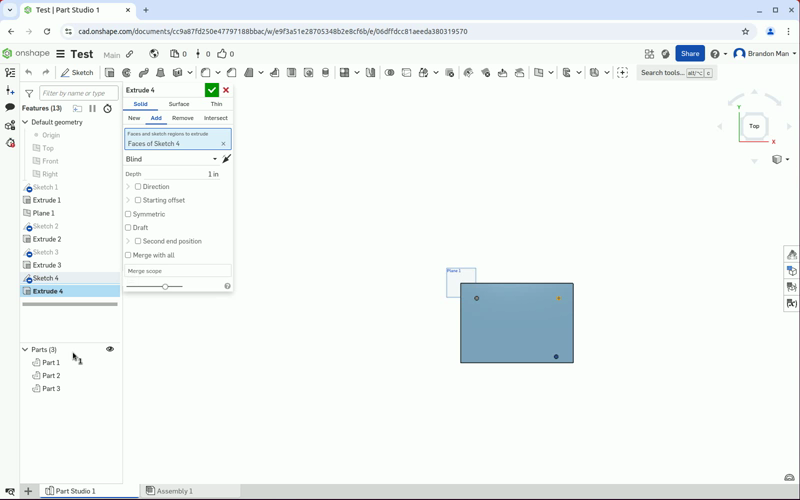
mouse_move(143, 106)
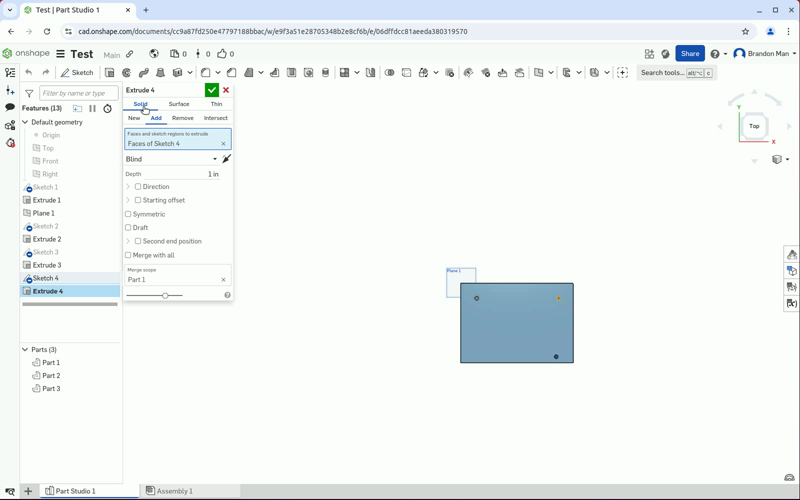
click(143, 106)
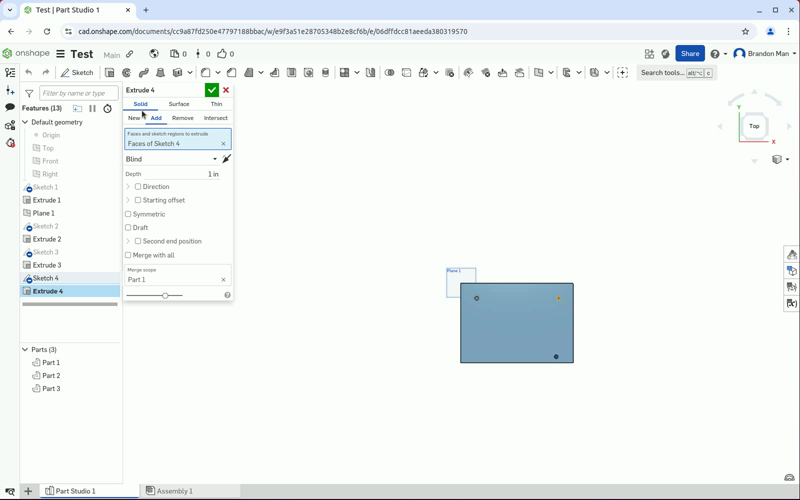
mouse_move(137, 120)
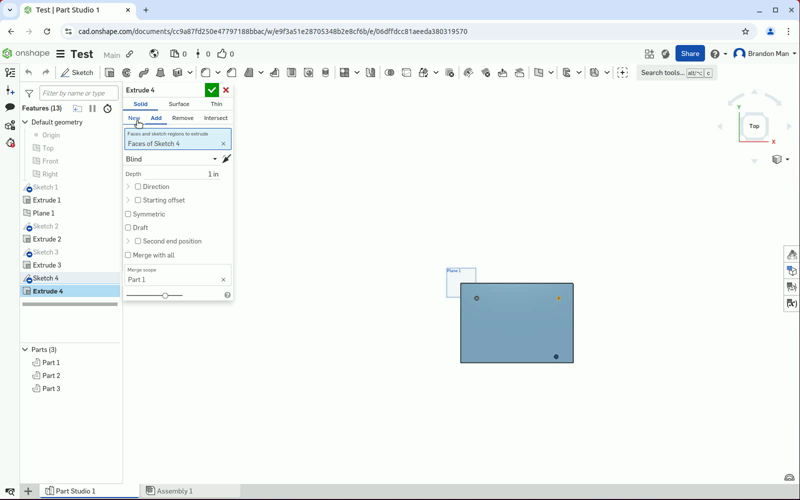
click(137, 120)
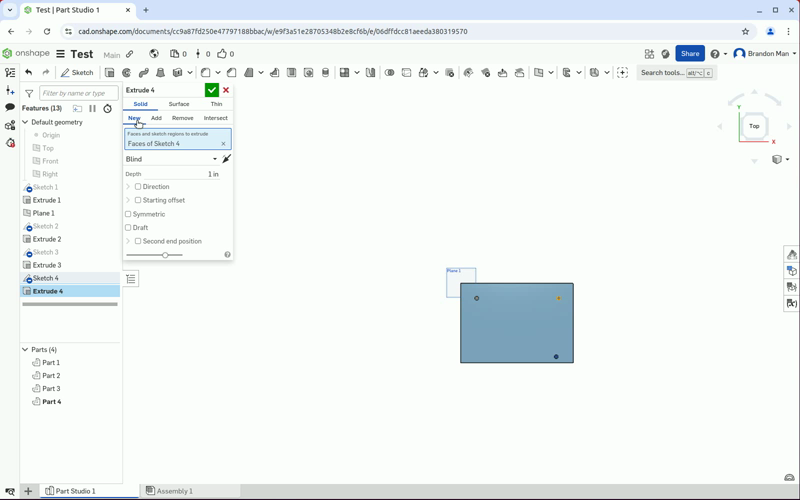
key(tab, 4)
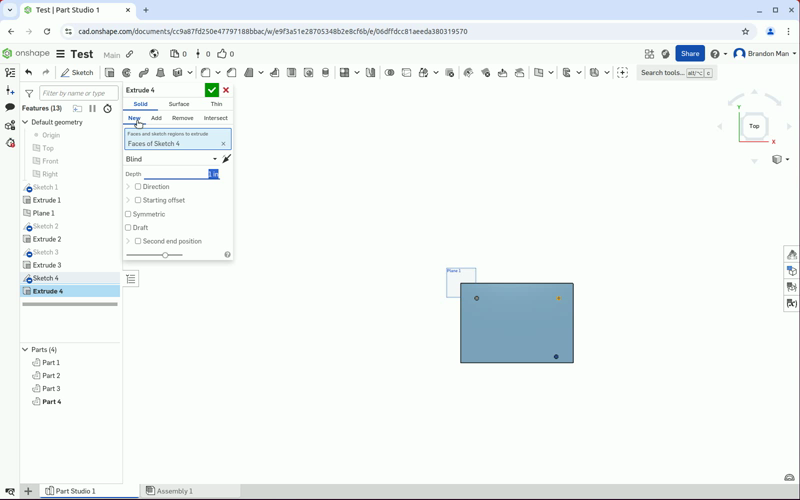
text(0.722)
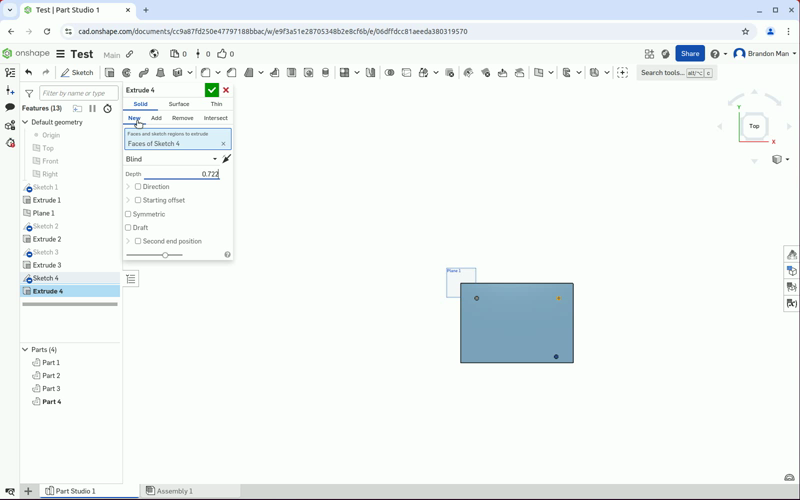
key(enter)
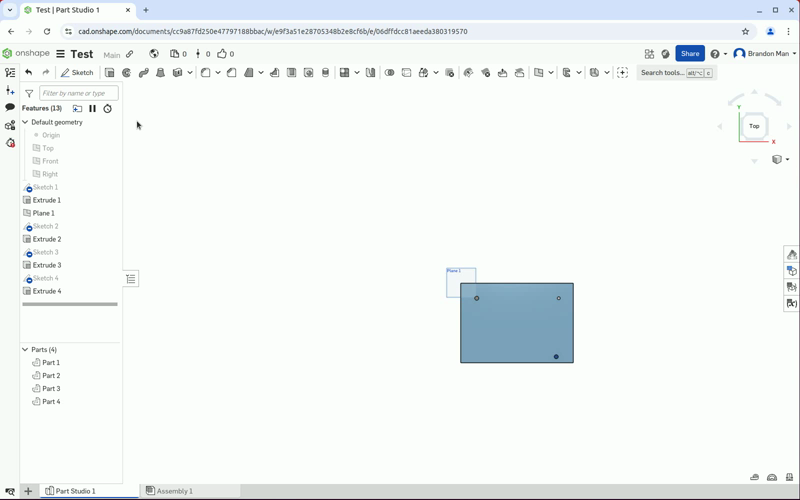
key(shift+h)
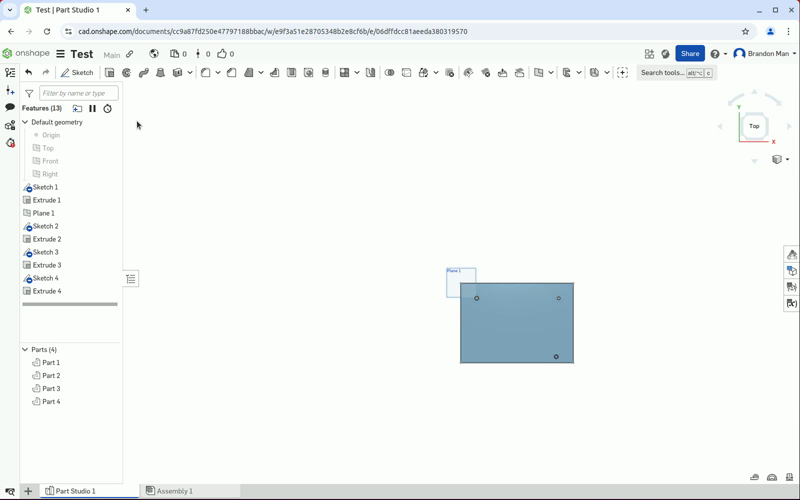
key(shift+h)
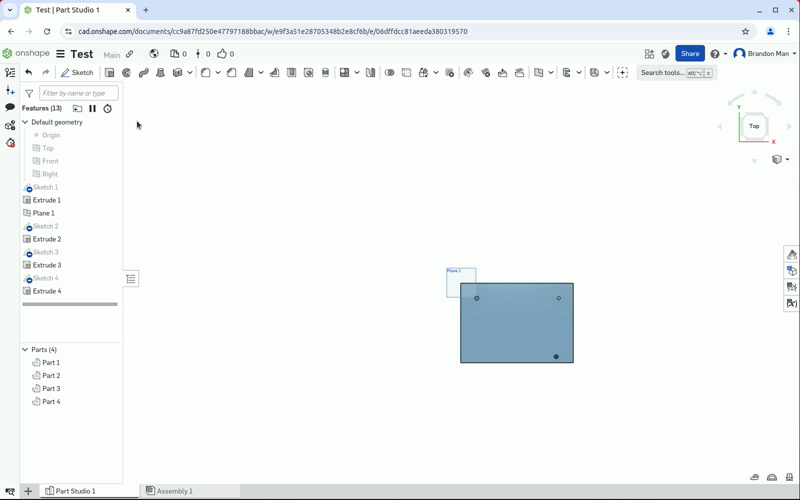
mouse_move(73, 189)
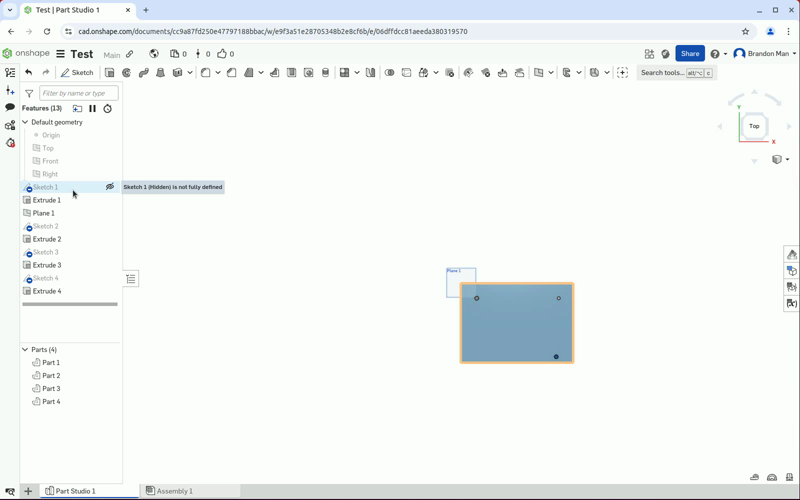
click(73, 189)
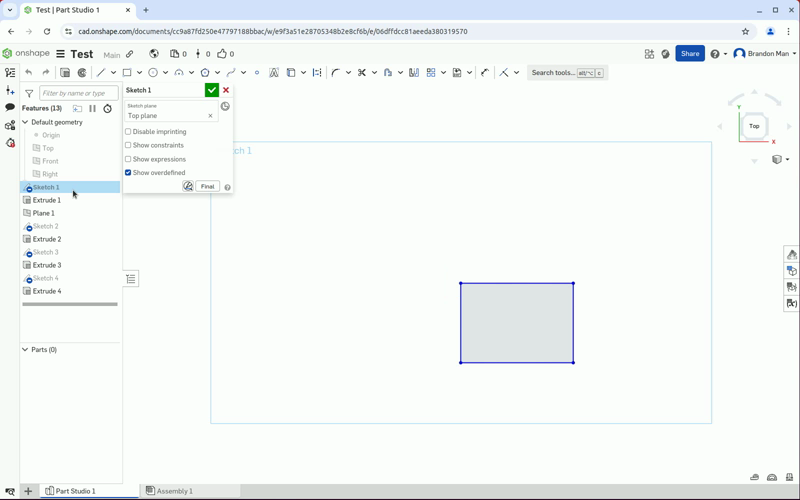
mouse_move(229, 92)
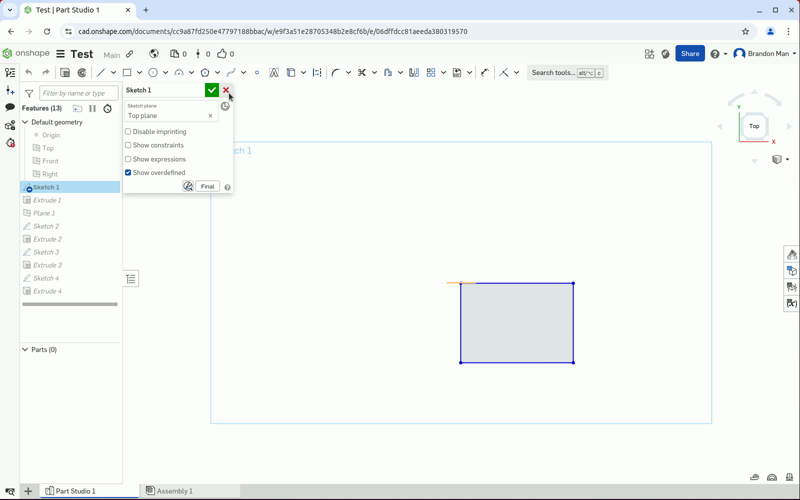
click(229, 92)
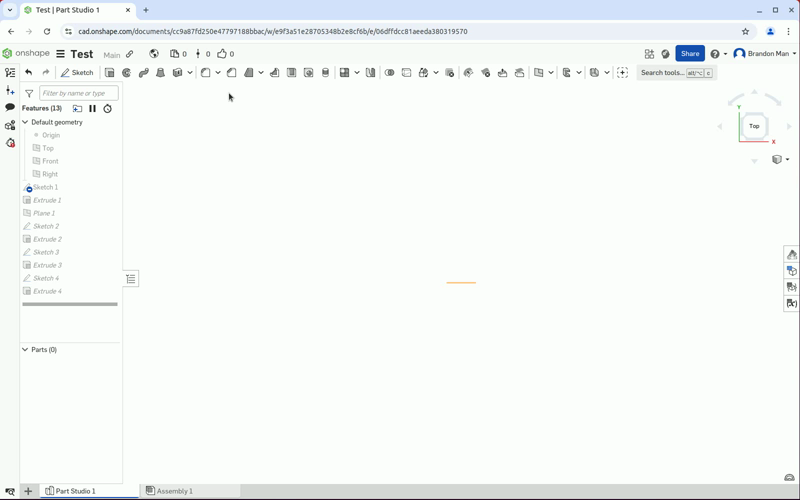
key(shift+s)
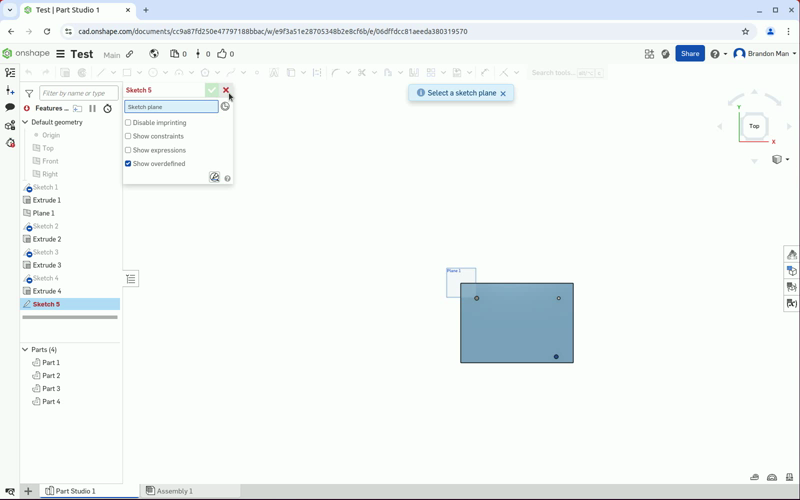
mouse_move(73, 215)
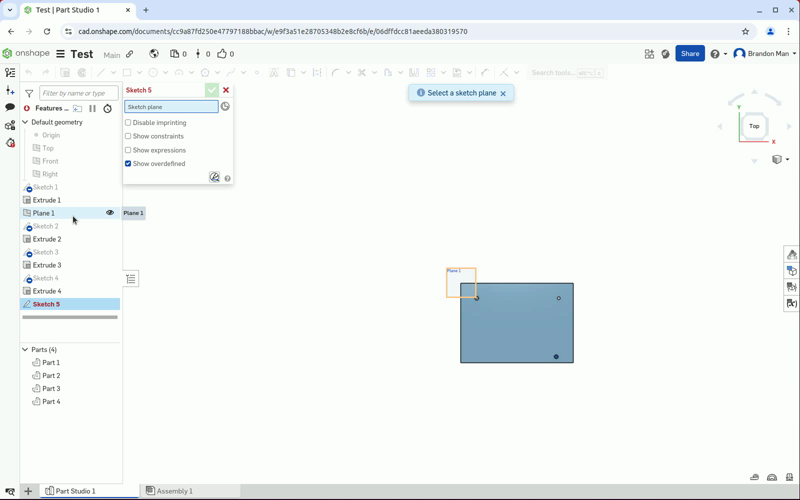
click(73, 215)
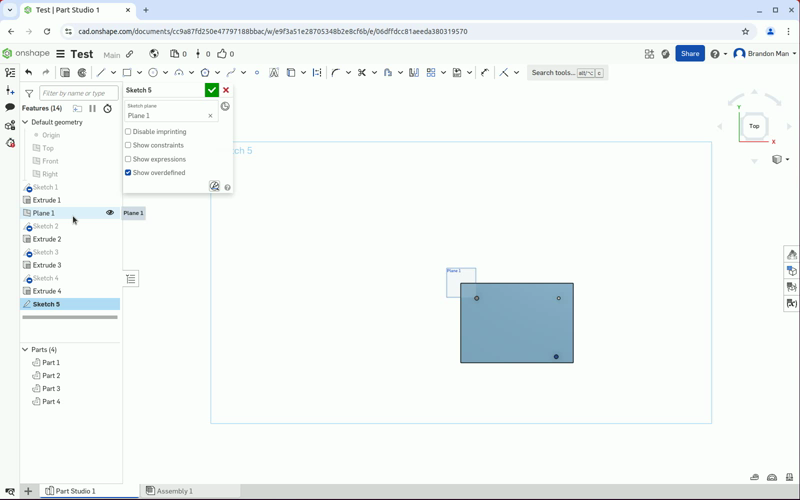
mouse_move(73, 352)
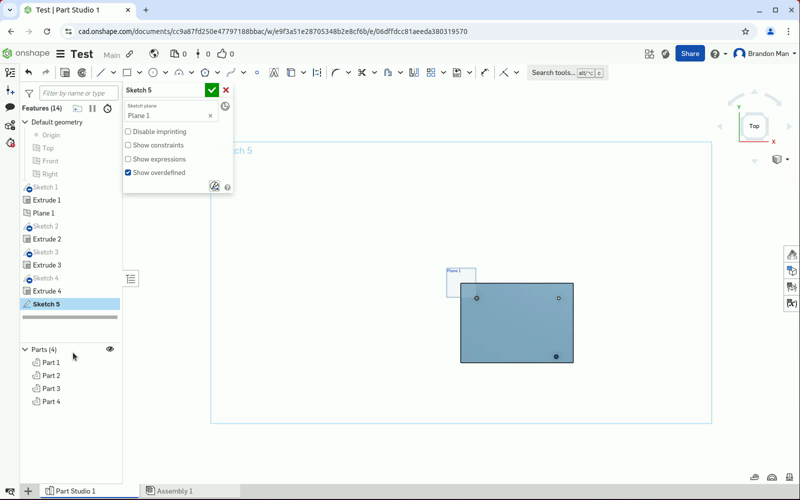
key(y)
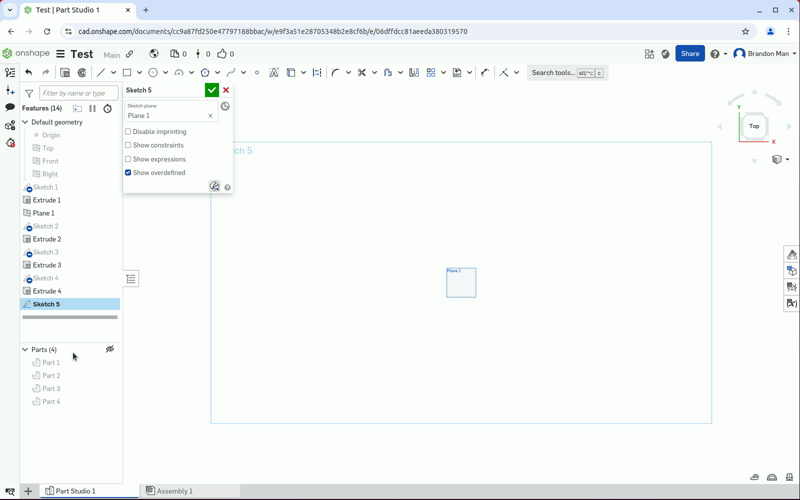
key(l)
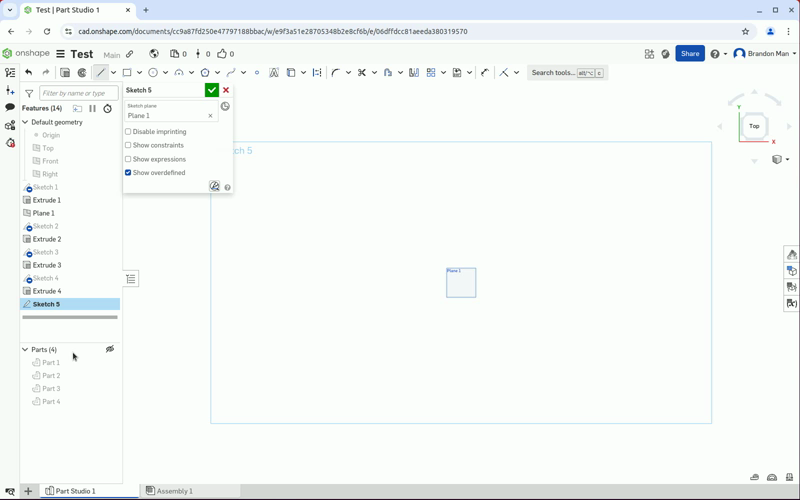
key_down(shift)
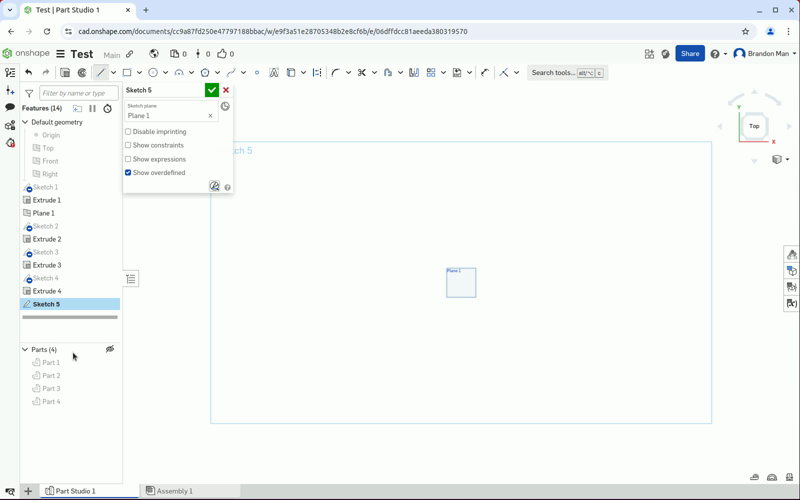
mouse_move(476, 347)
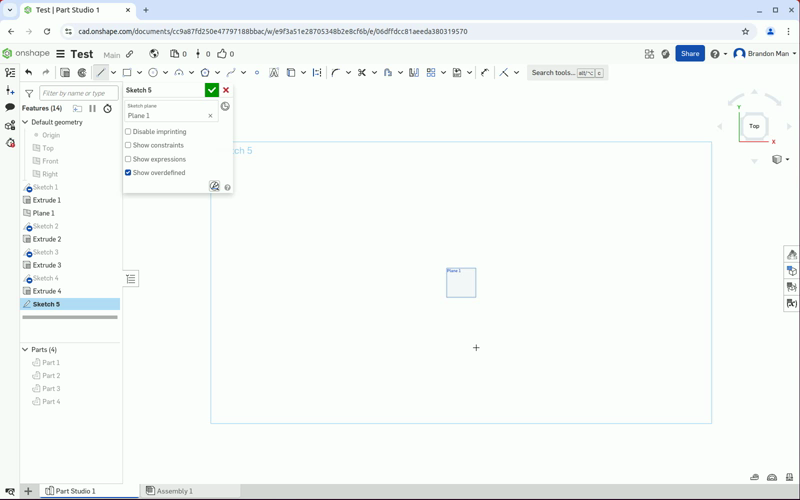
click(476, 347)
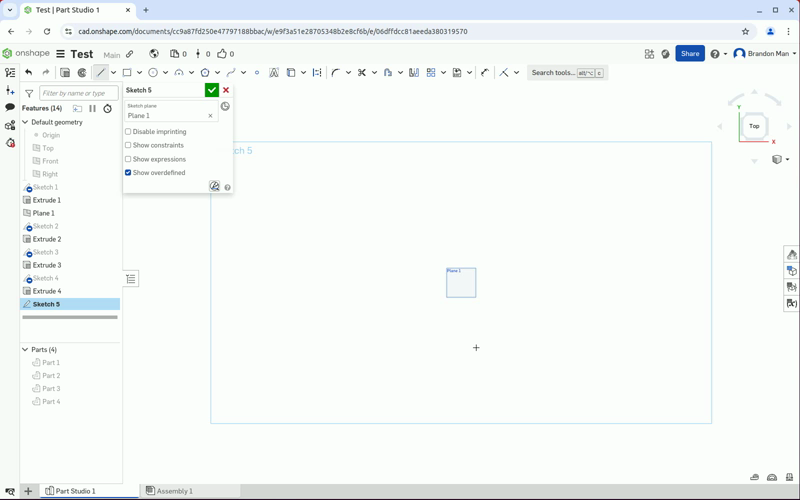
key_up(shift)
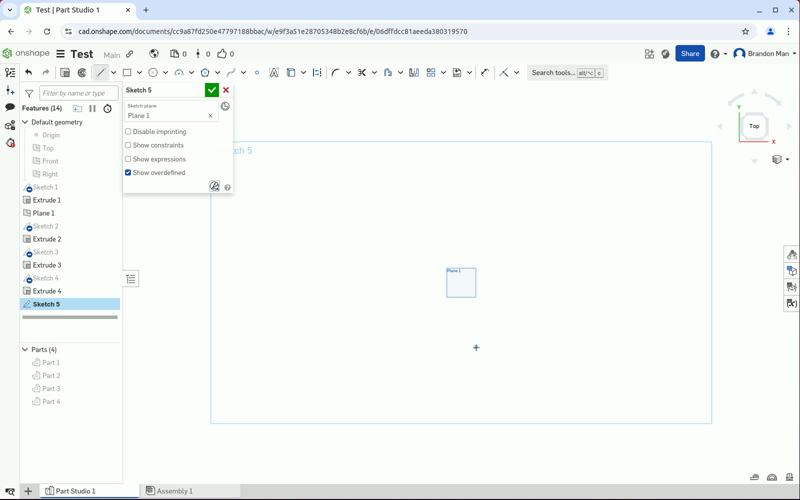
key_down(shift)
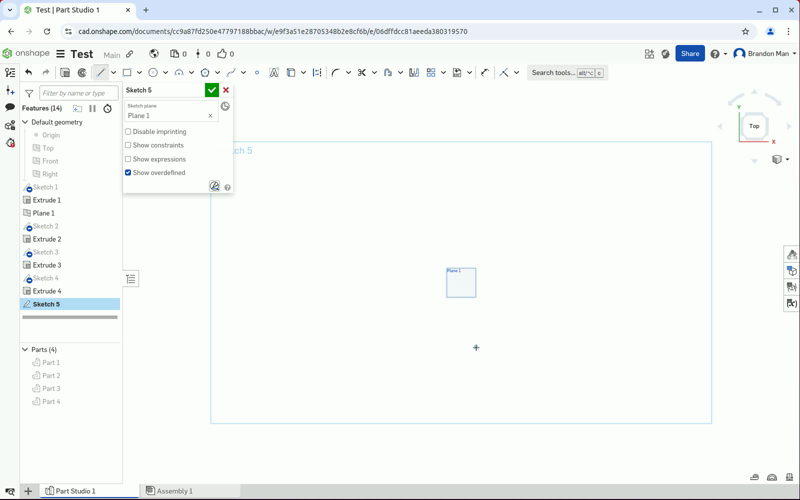
mouse_move(543, 347)
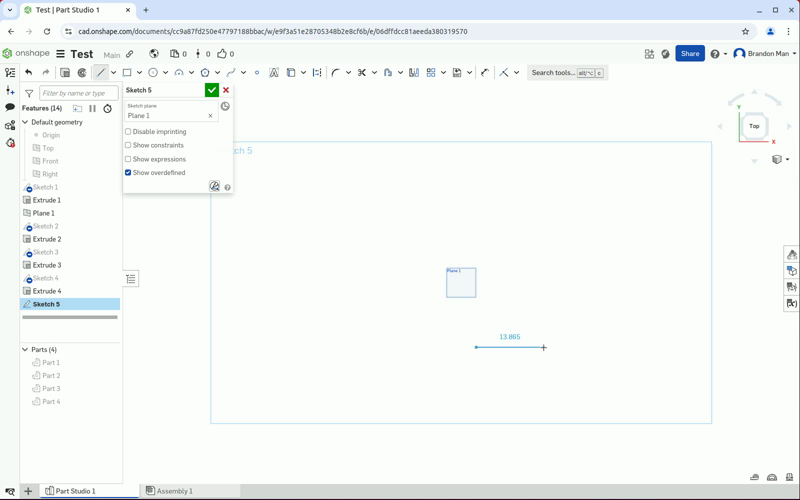
click(543, 347)
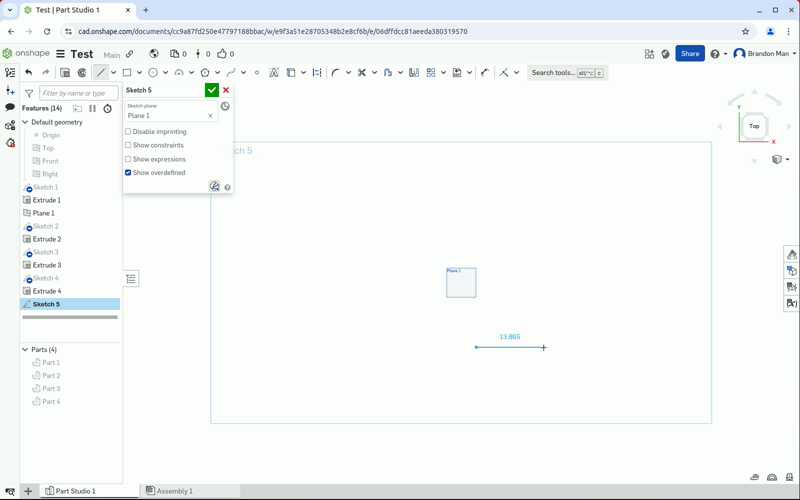
key_up(shift)
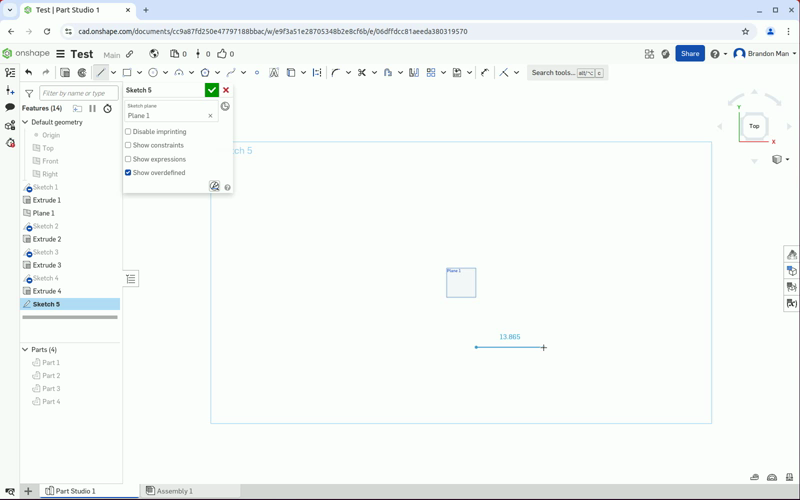
key_down(shift)
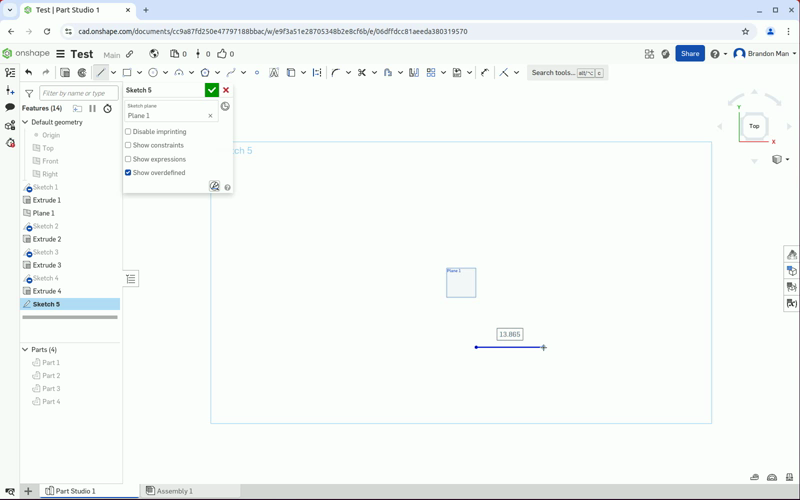
mouse_move(573, 347)
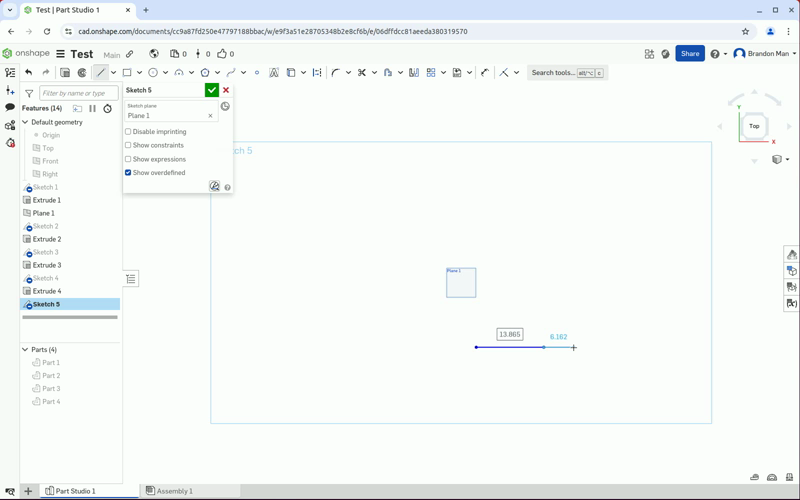
mouse_move(543, 339)
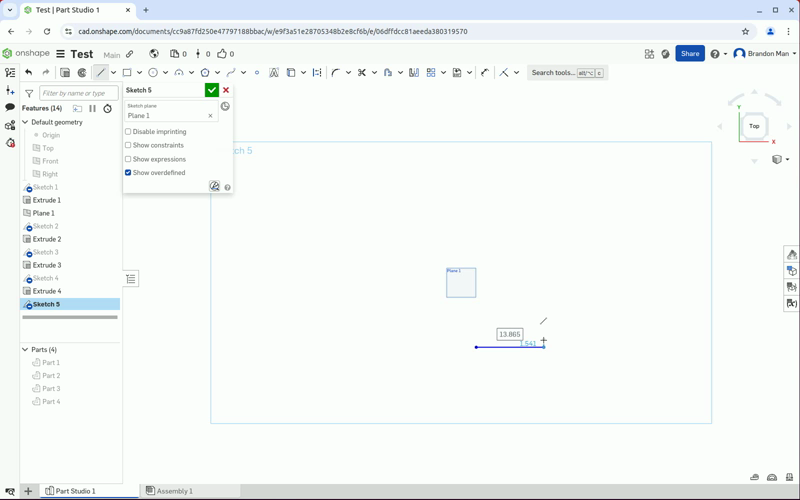
click(543, 339)
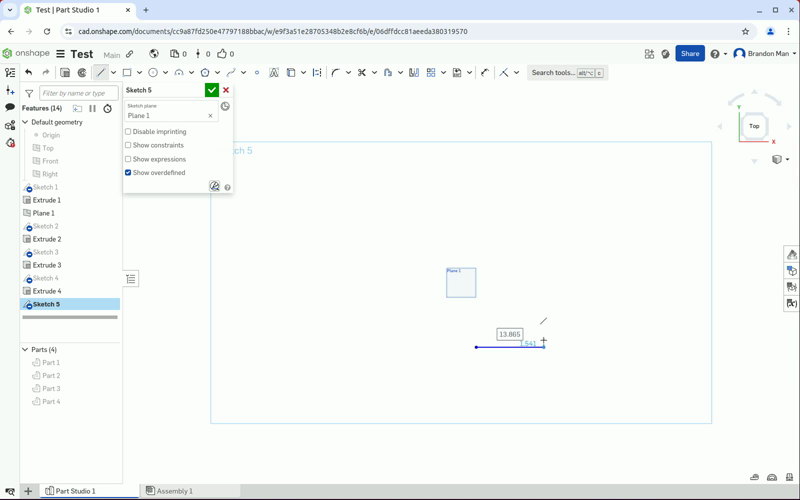
key_up(shift)
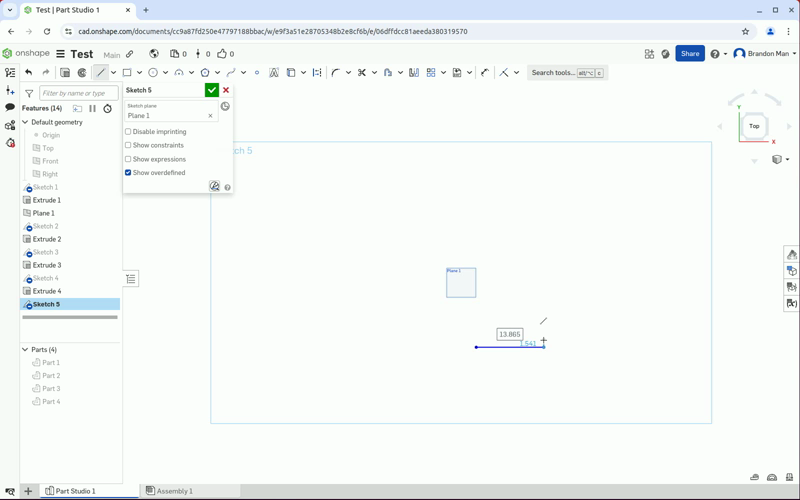
key_down(shift)
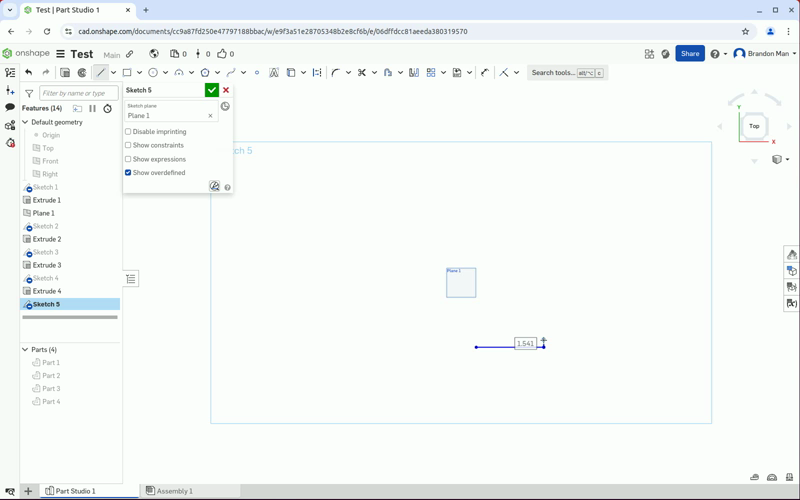
mouse_move(573, 339)
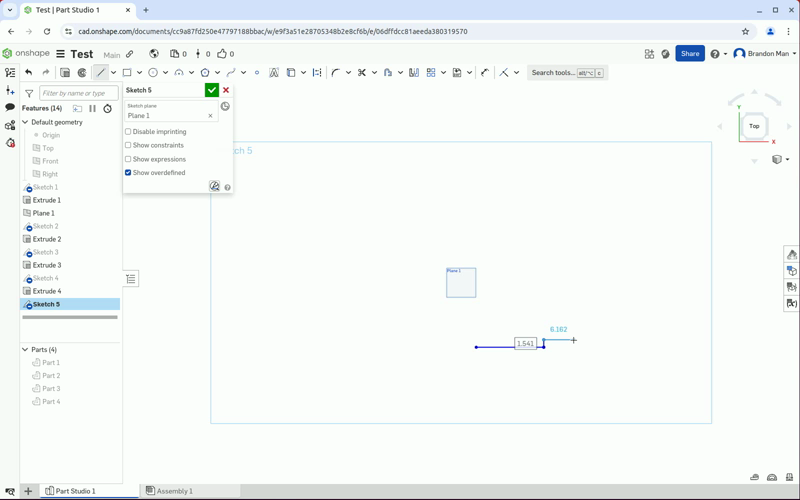
mouse_move(558, 339)
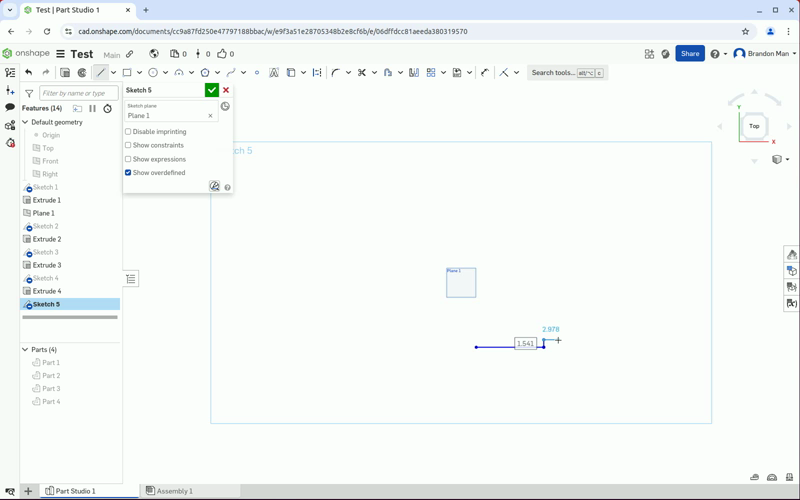
click(558, 339)
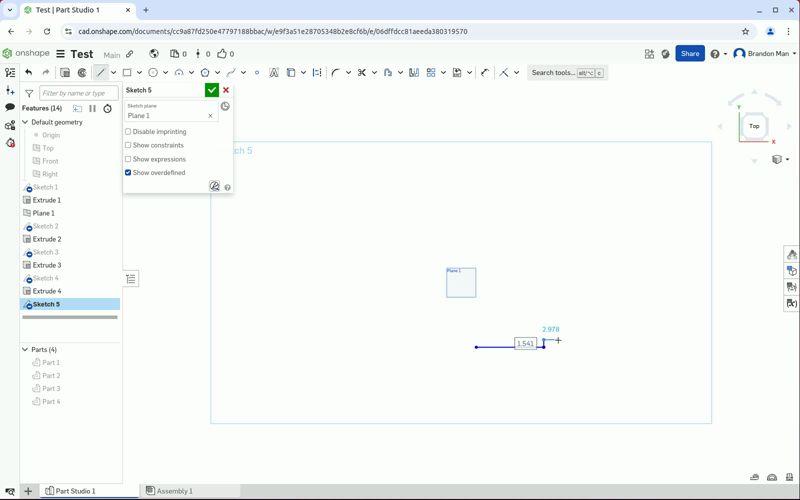
key_up(shift)
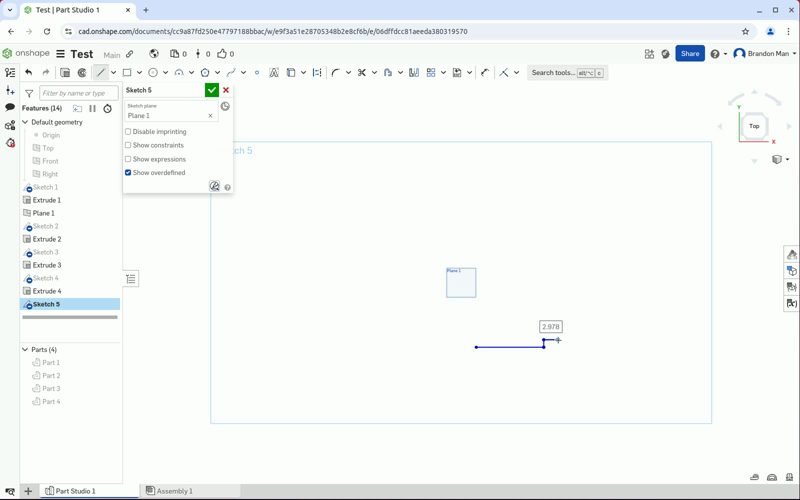
key_down(shift)
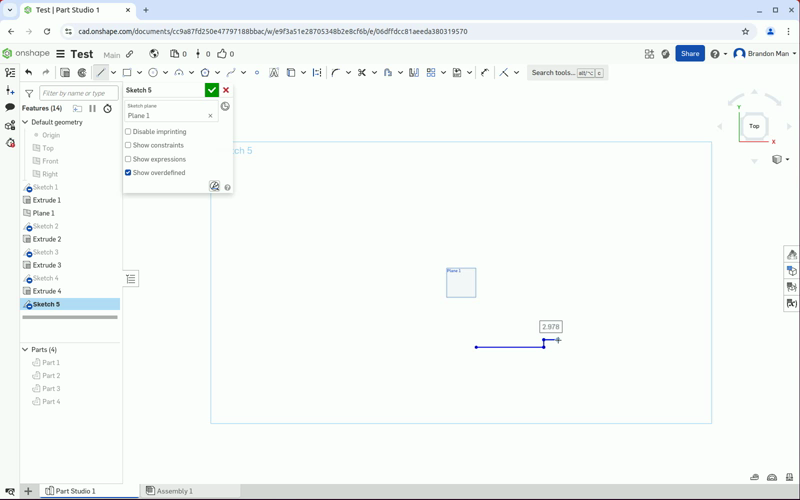
mouse_move(588, 339)
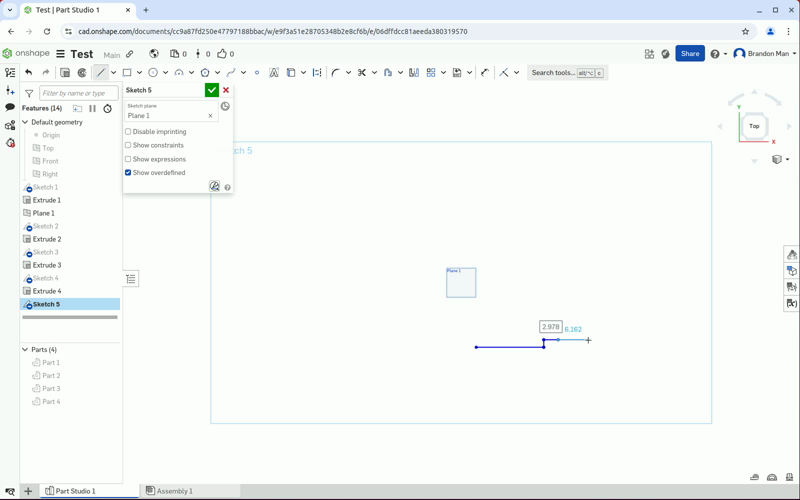
mouse_move(558, 312)
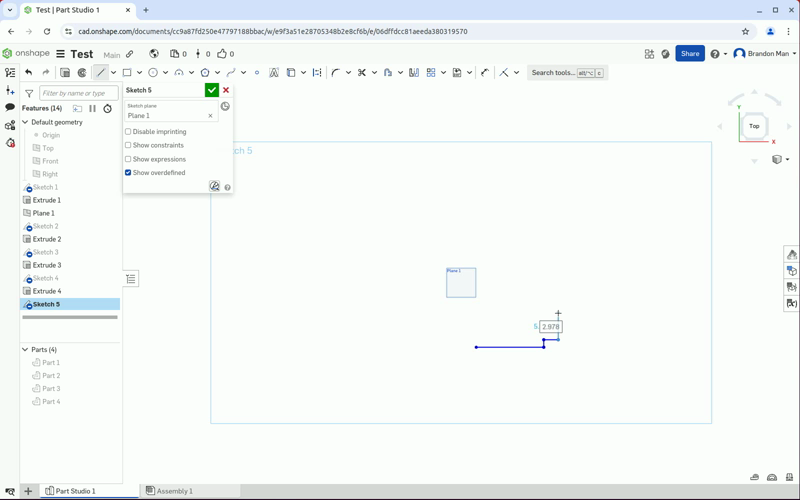
click(558, 312)
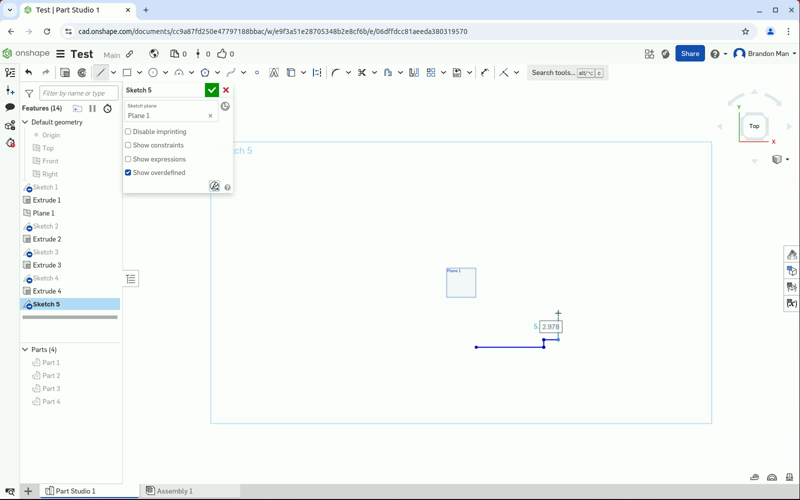
key_up(shift)
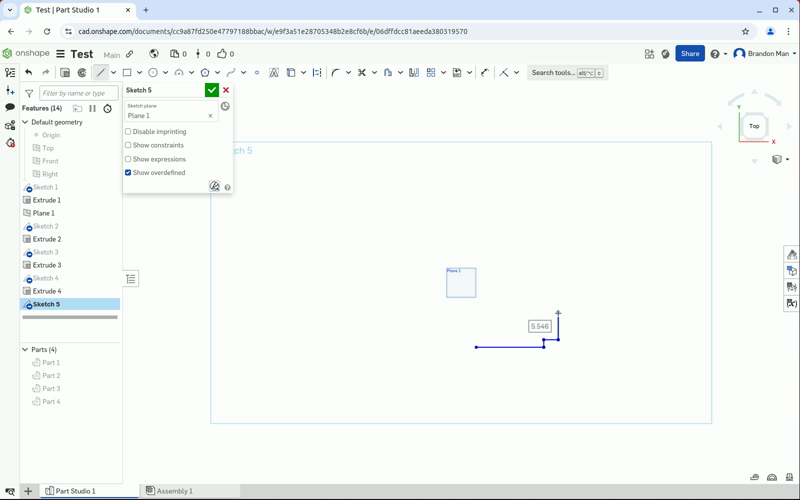
key_down(shift)
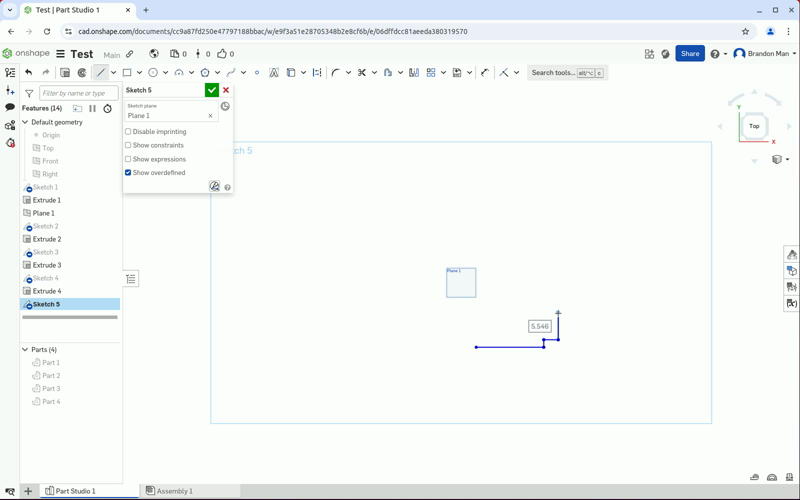
mouse_move(588, 312)
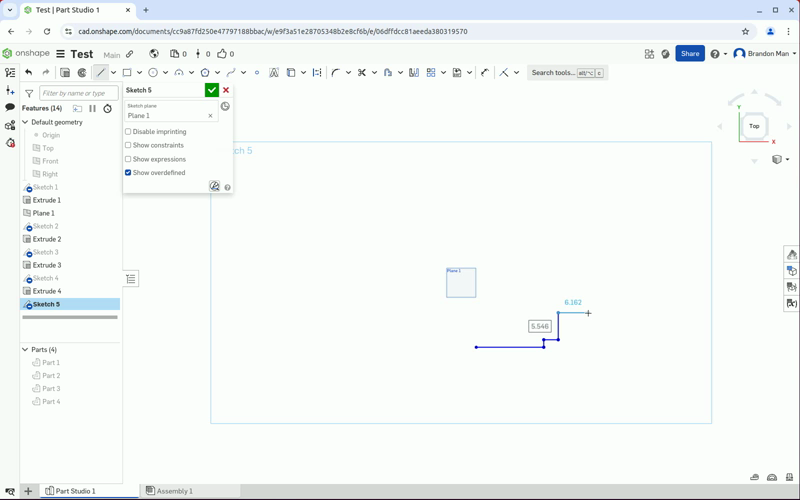
mouse_move(543, 312)
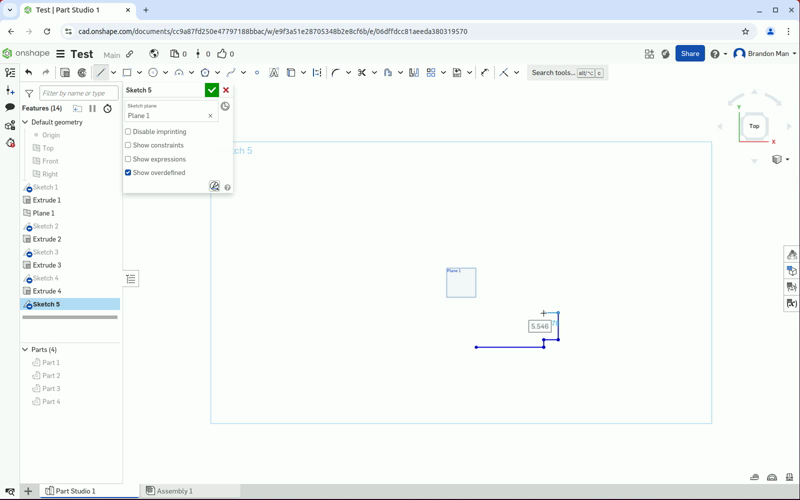
click(543, 312)
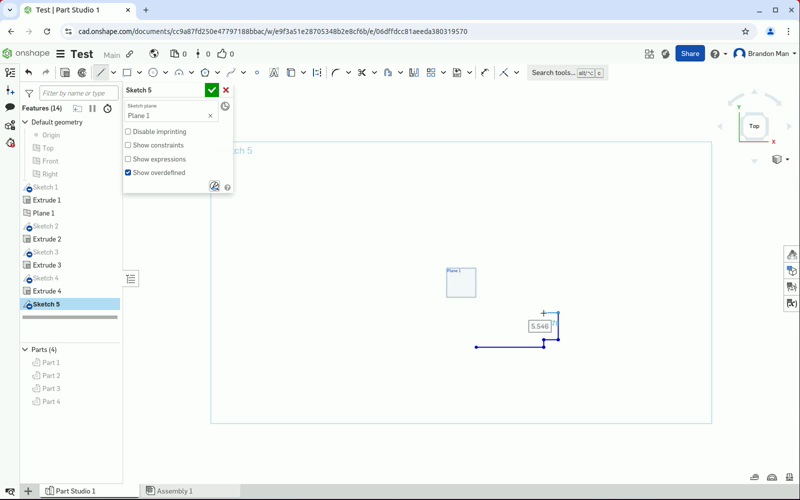
key_up(shift)
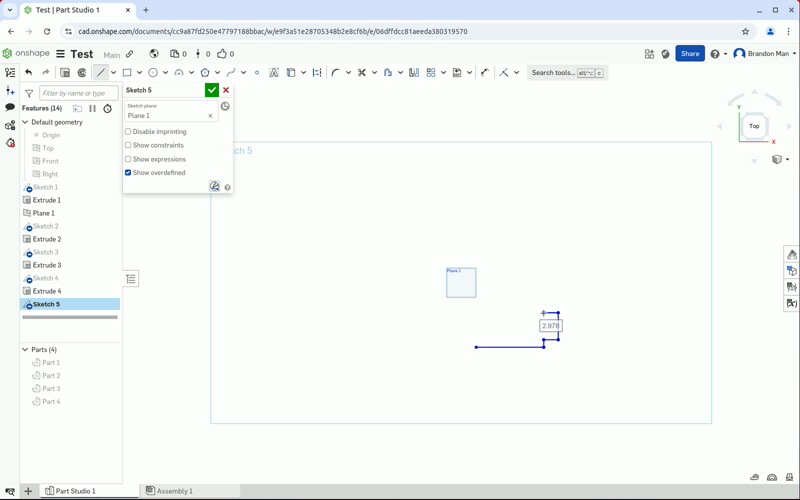
key_down(shift)
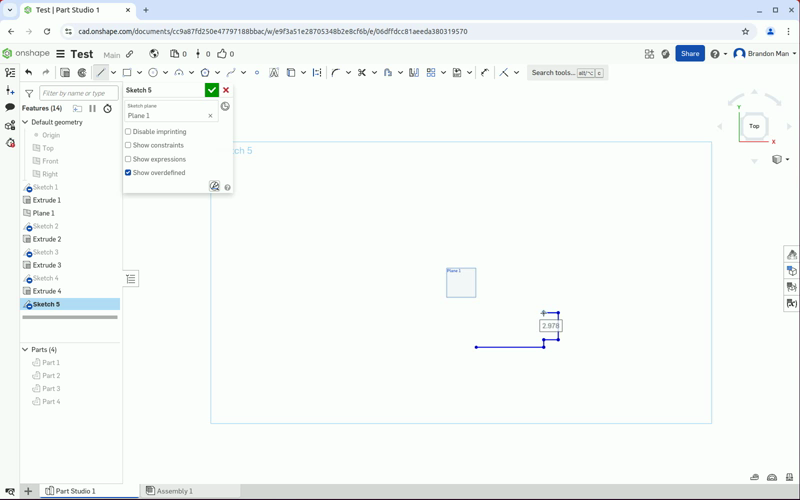
mouse_move(573, 312)
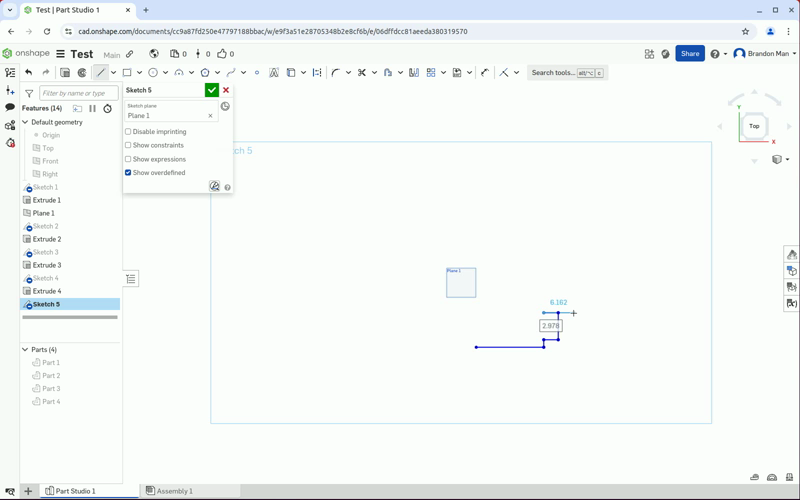
mouse_move(543, 297)
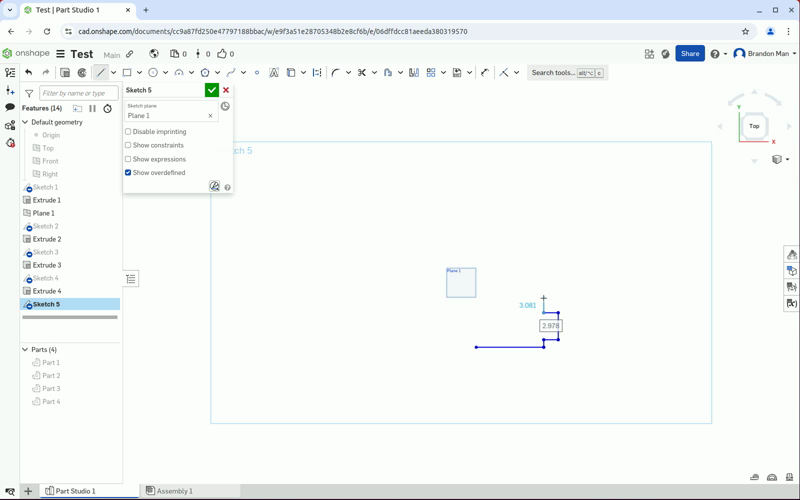
click(543, 297)
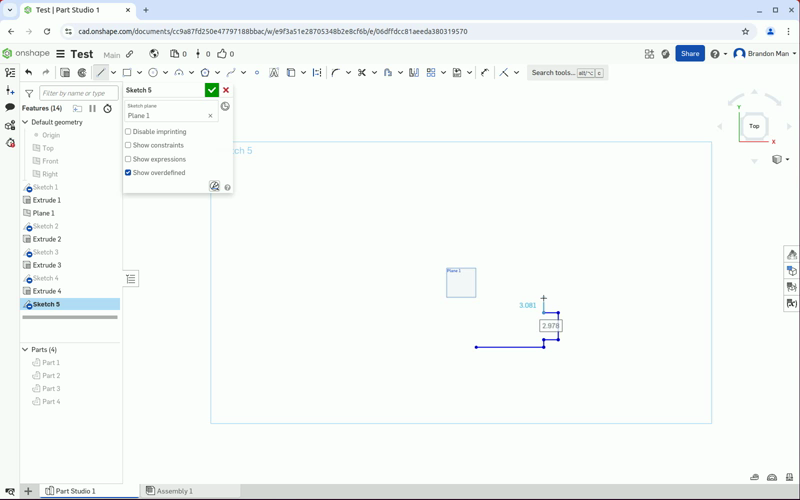
key_up(shift)
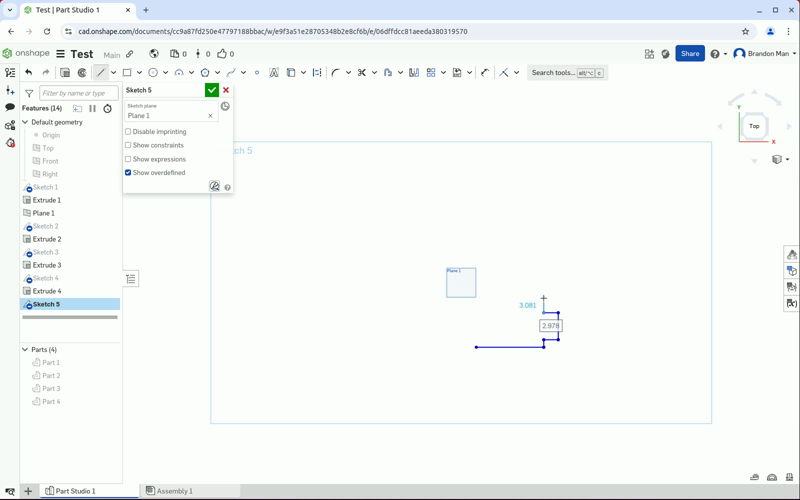
key_down(shift)
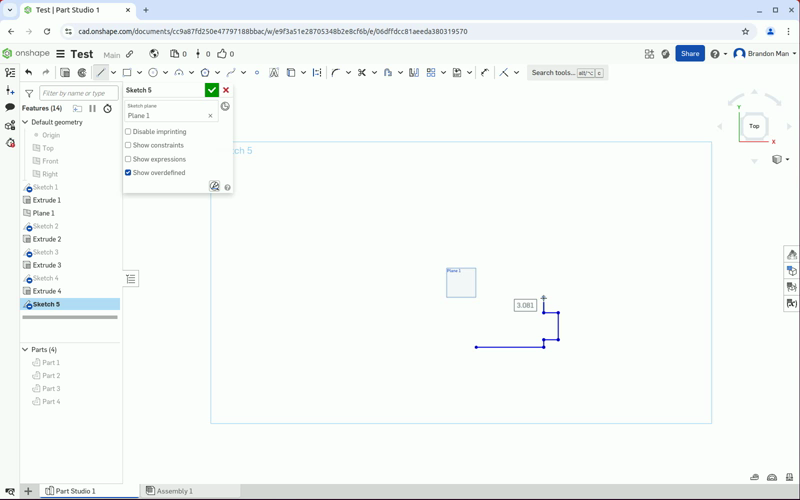
mouse_move(573, 297)
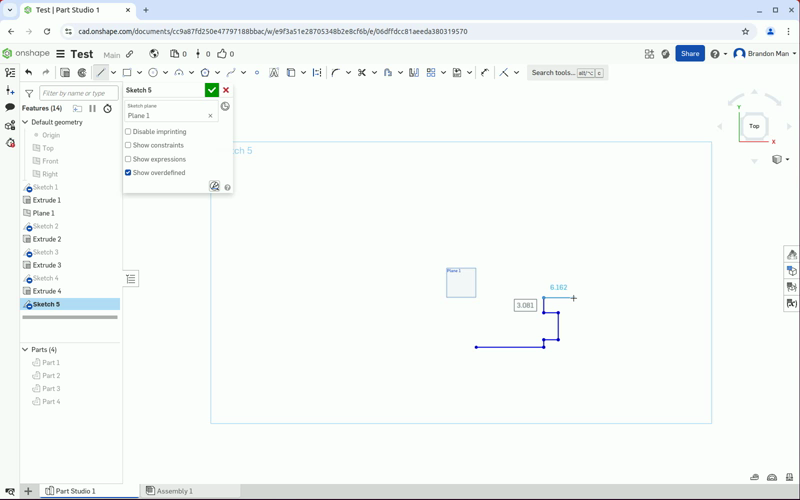
mouse_move(490, 297)
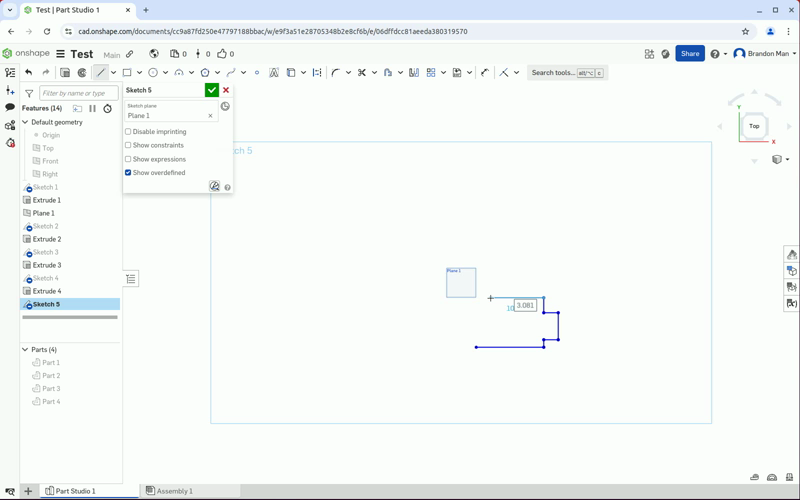
click(490, 297)
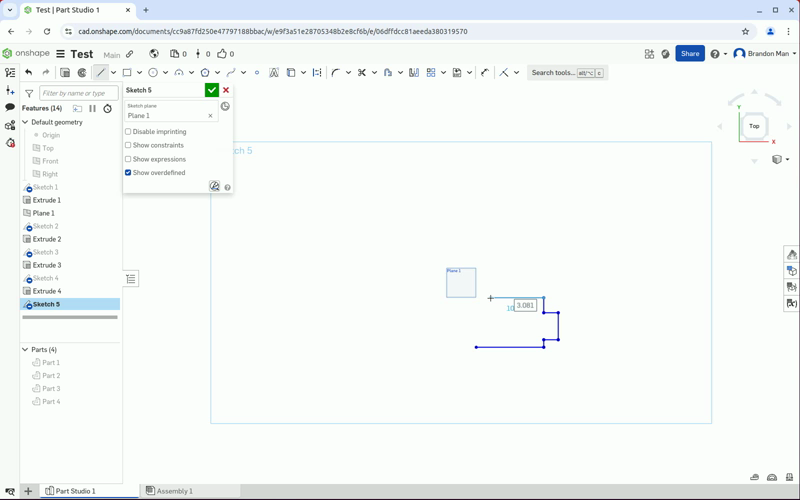
key_up(shift)
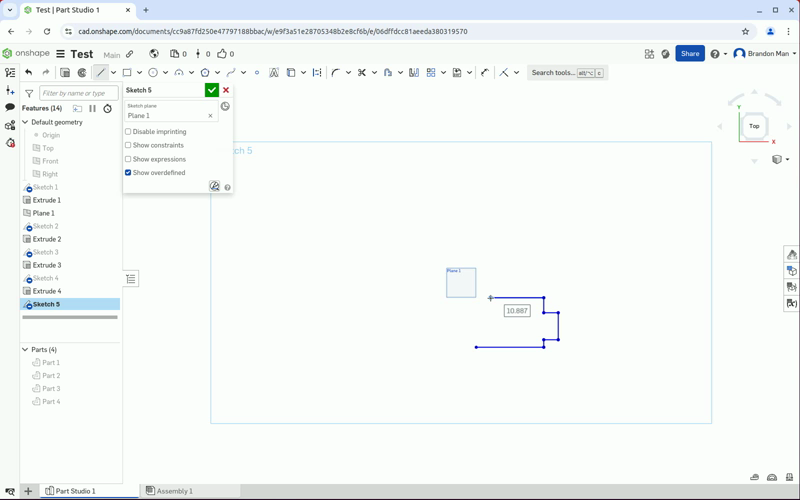
key_down(shift)
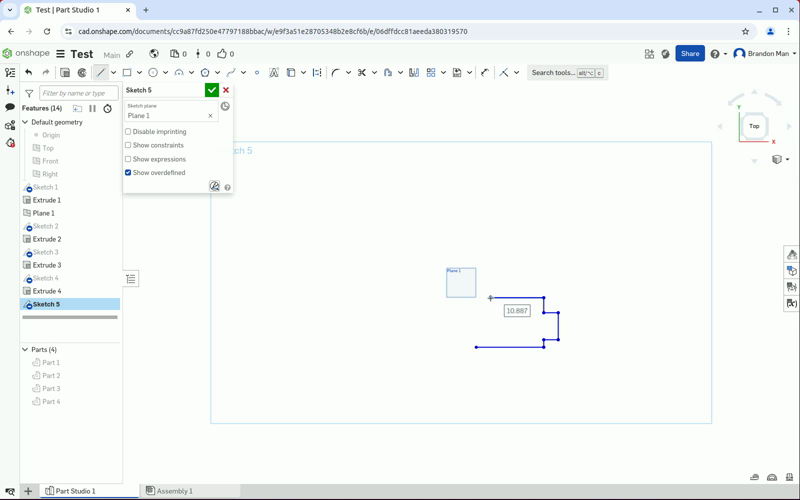
mouse_move(520, 297)
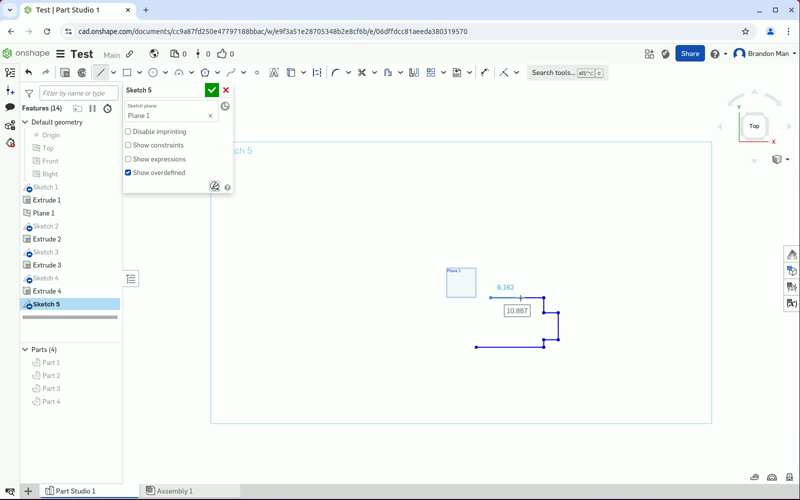
mouse_move(490, 312)
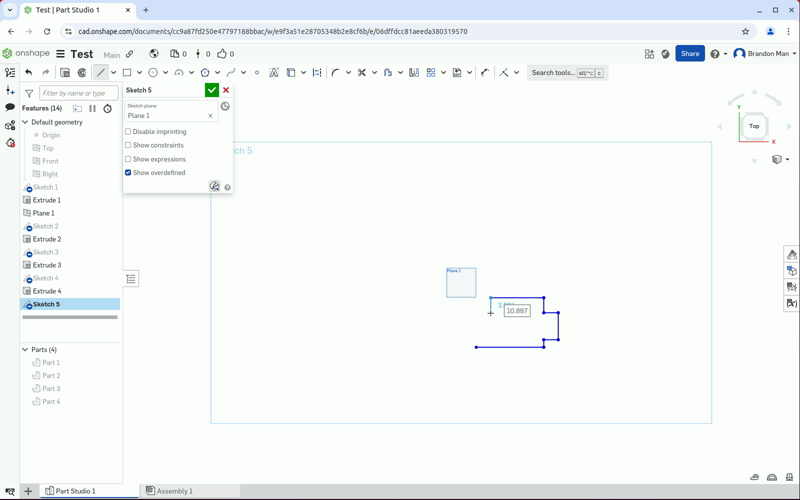
click(490, 312)
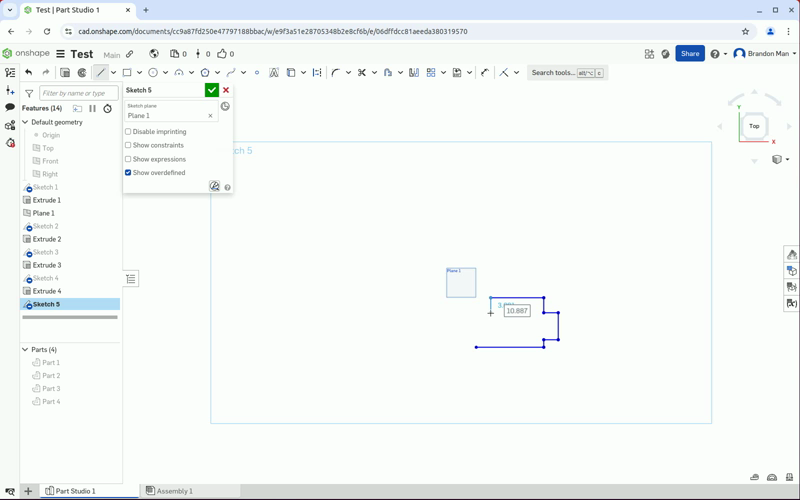
key_up(shift)
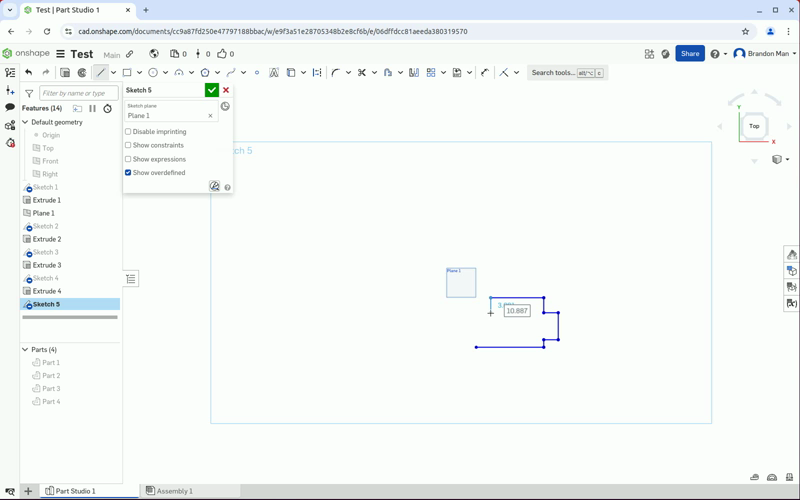
key_down(shift)
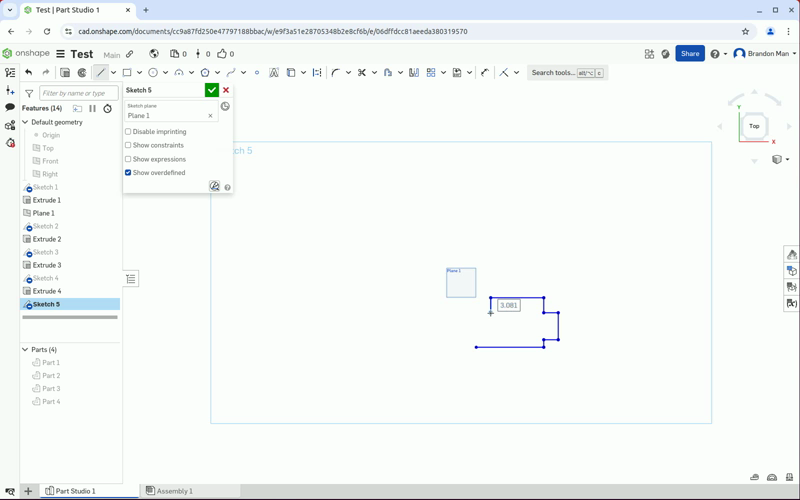
mouse_move(520, 312)
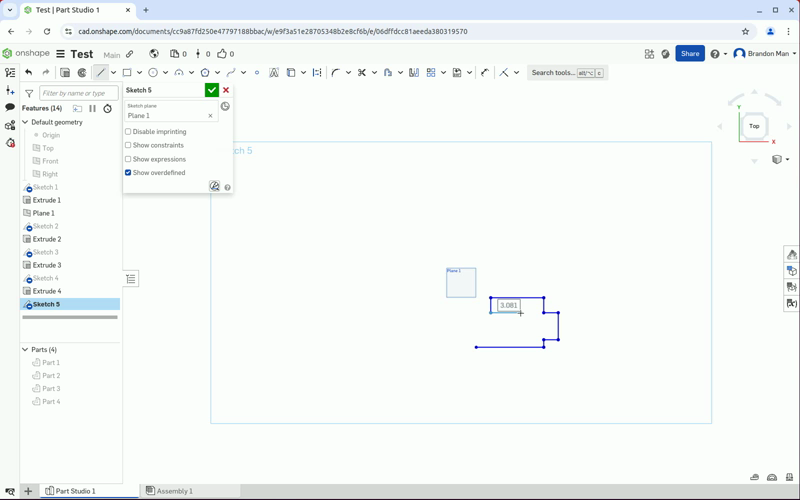
mouse_move(476, 312)
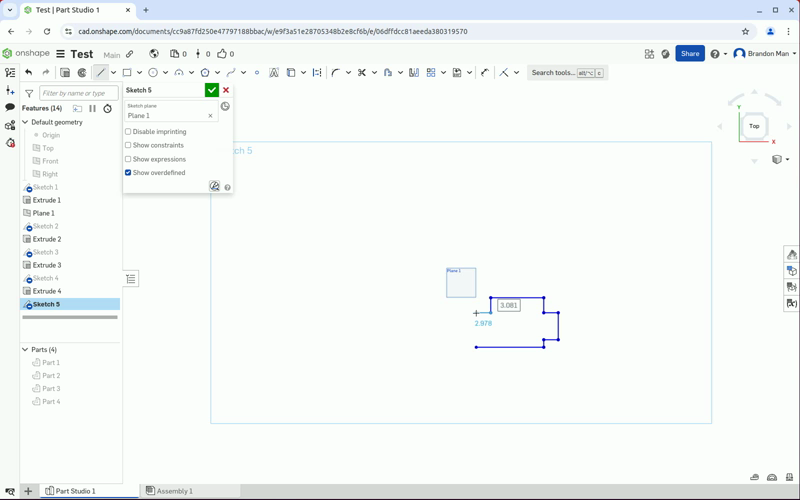
click(476, 312)
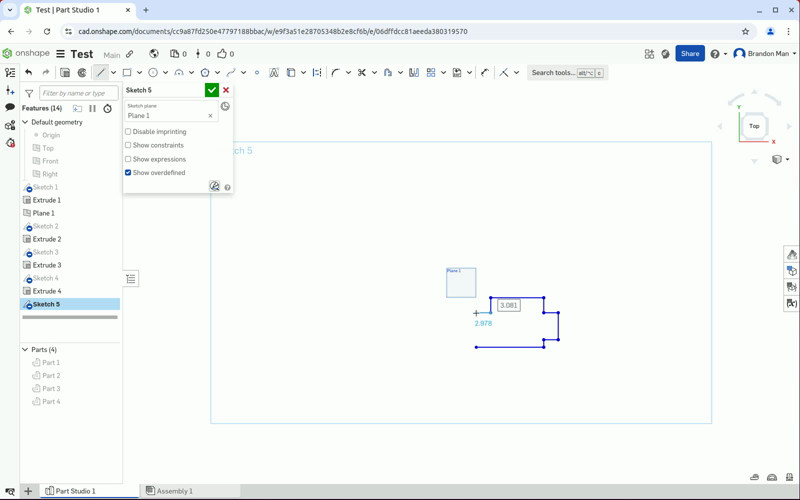
key_up(shift)
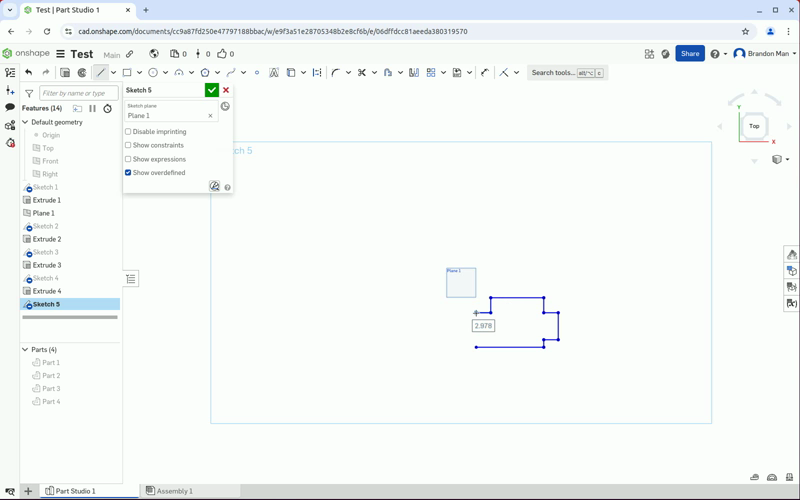
mouse_move(506, 312)
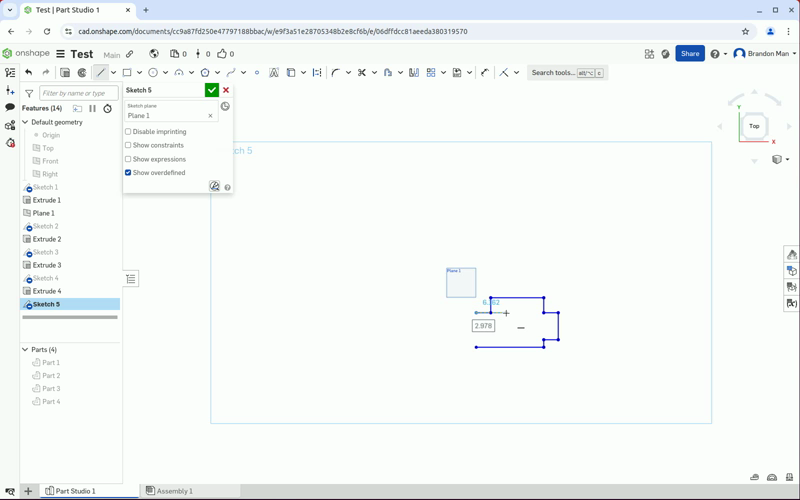
key_down(shift)
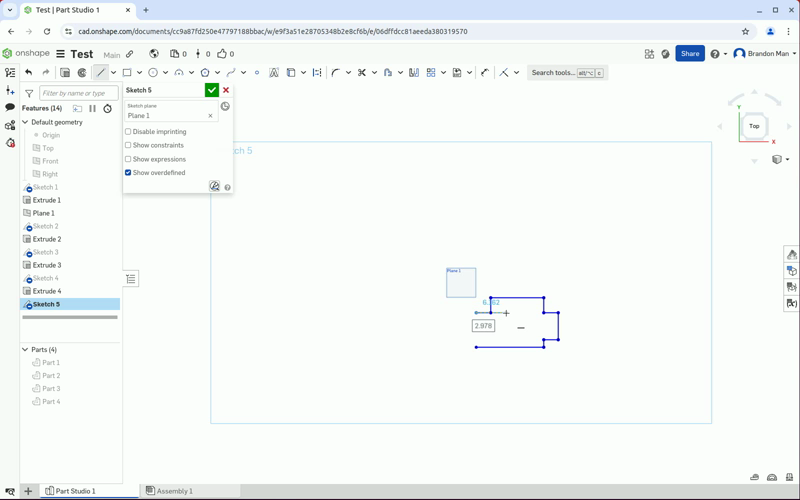
mouse_move(476, 347)
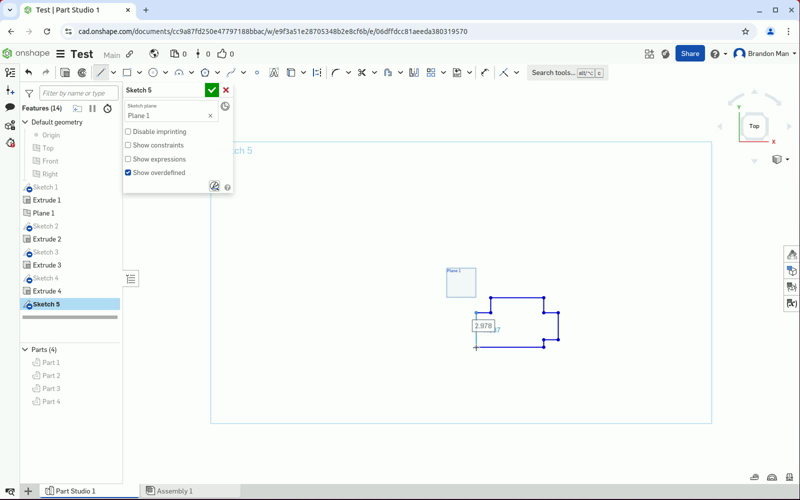
key_up(shift)
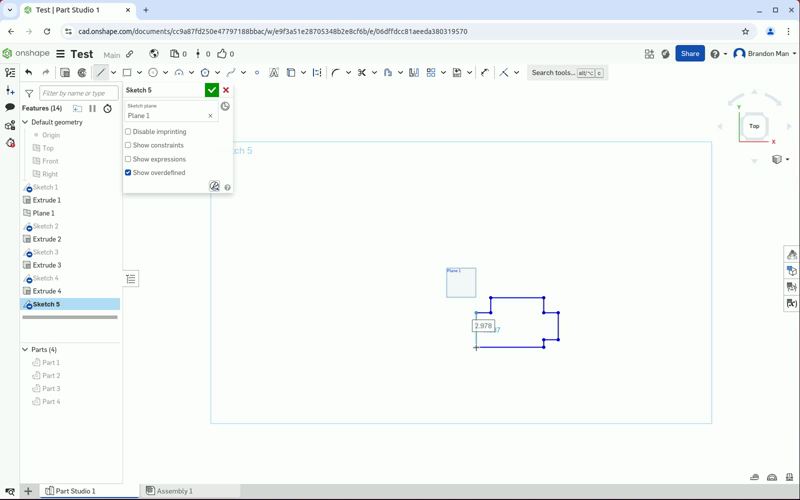
click(476, 347)
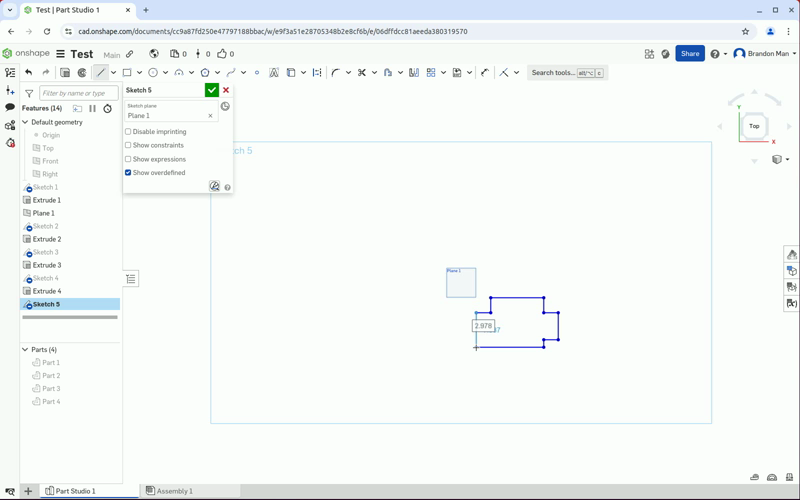
key(esc)
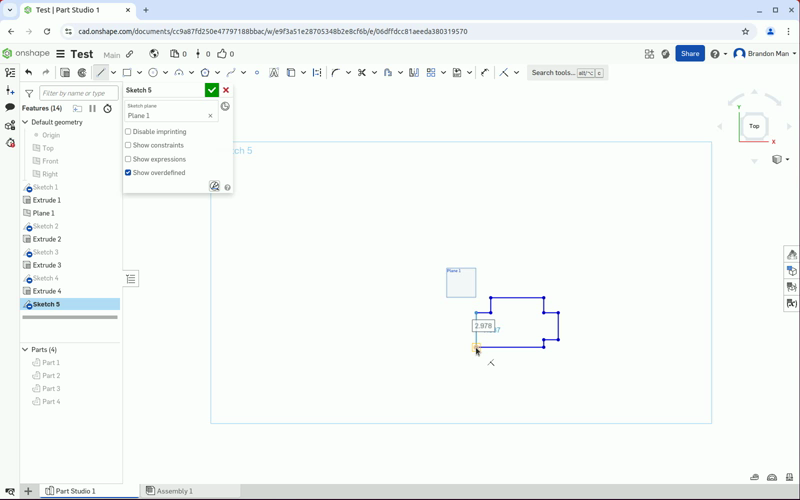
mouse_move(544, 320)
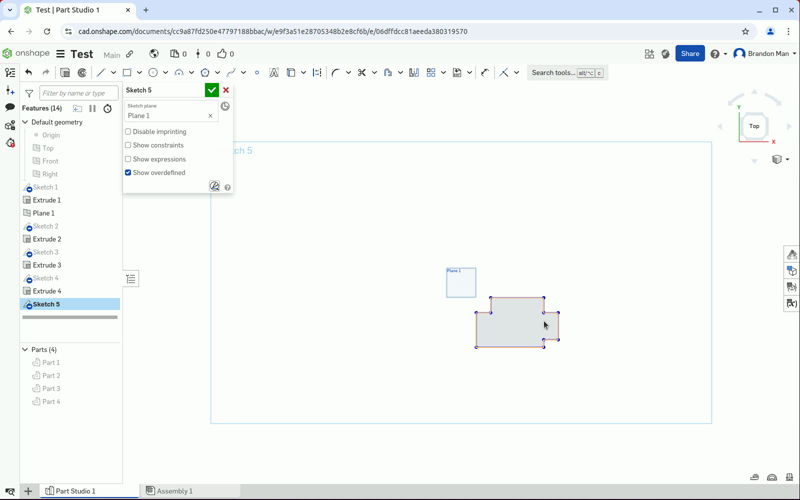
click(544, 320)
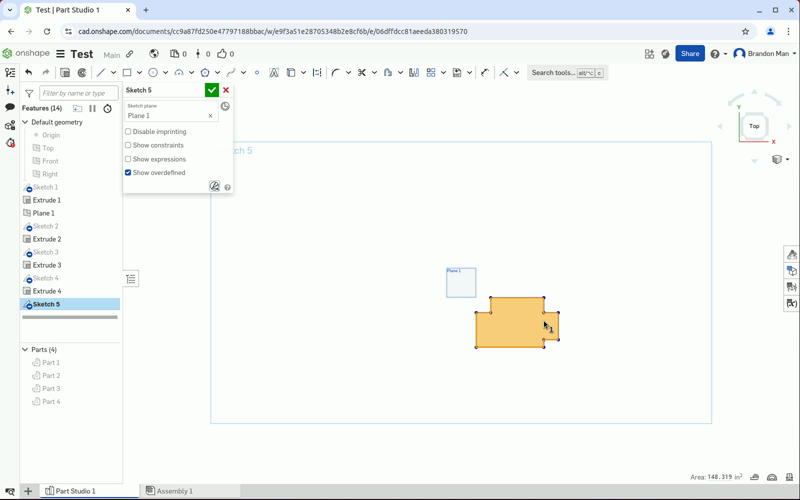
mouse_move(73, 352)
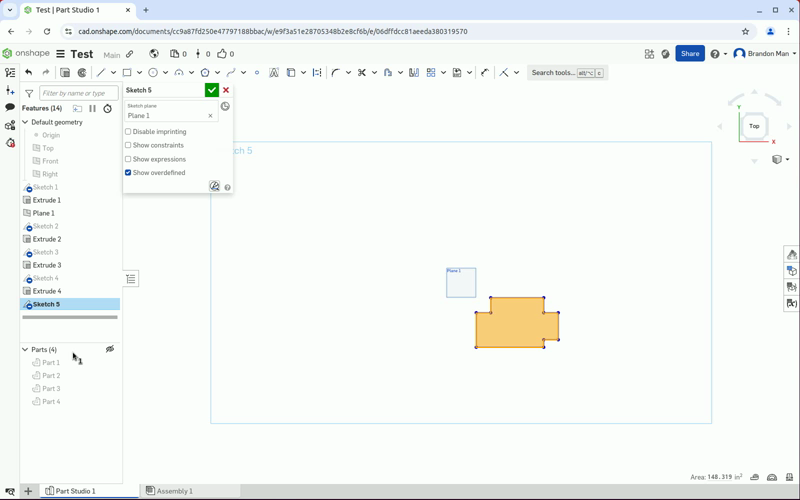
key(shift+y)
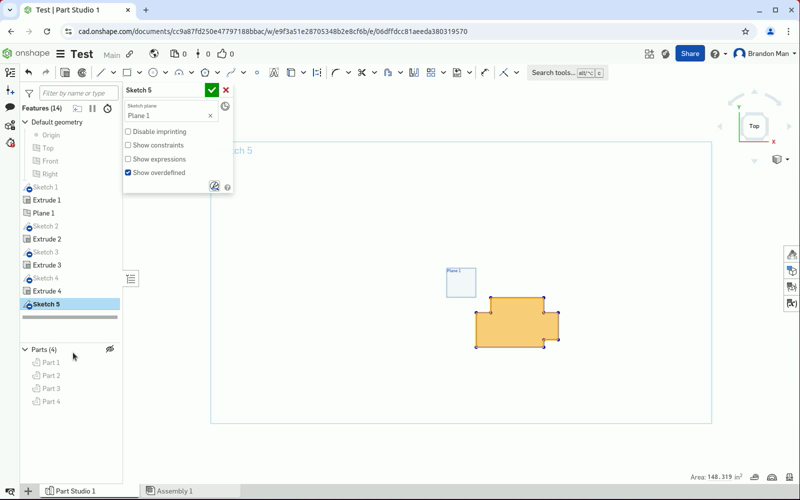
key(shift+e)
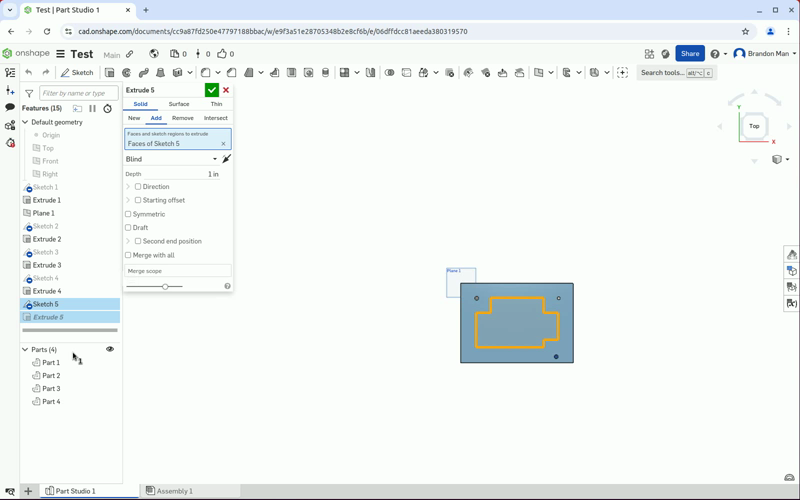
mouse_move(143, 106)
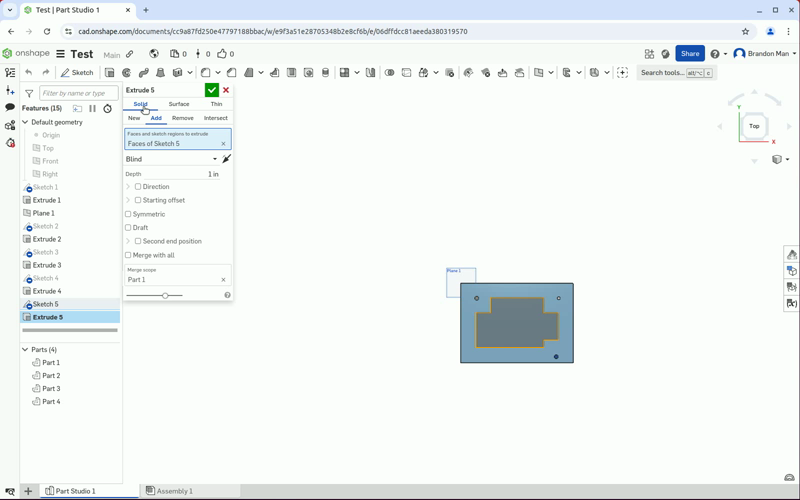
click(143, 106)
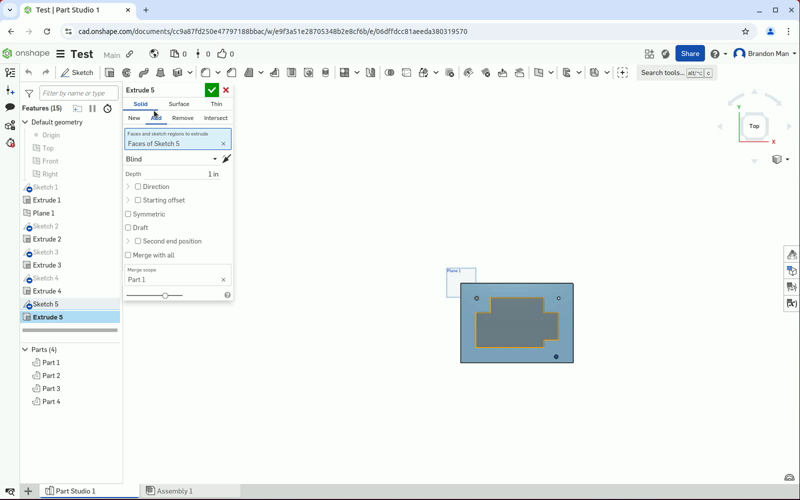
mouse_move(186, 120)
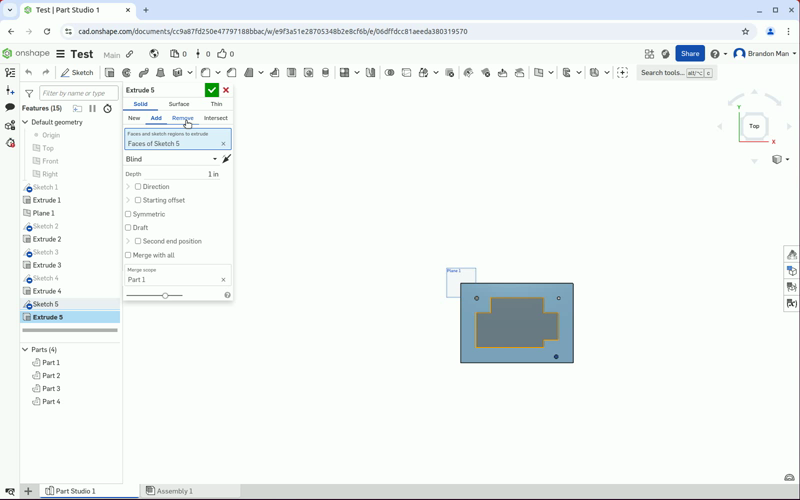
click(186, 120)
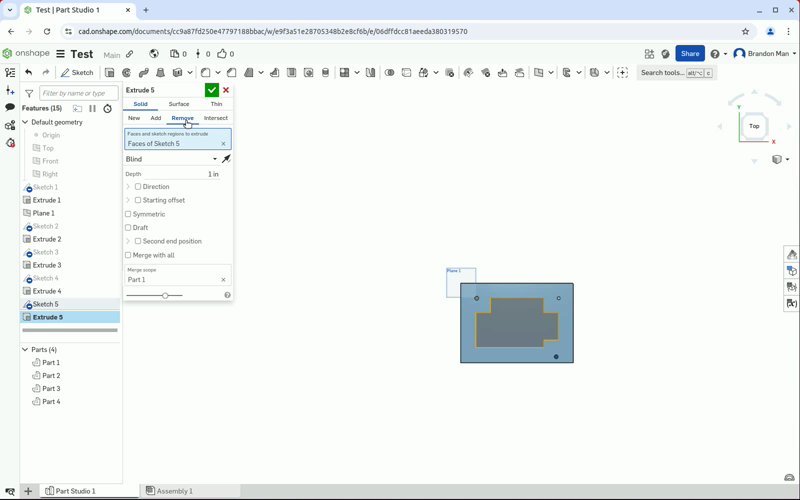
key(tab, 4)
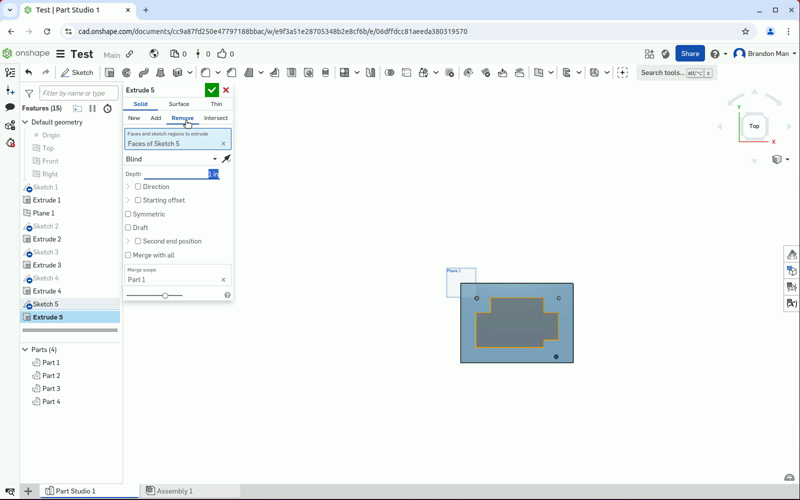
text(7.703)
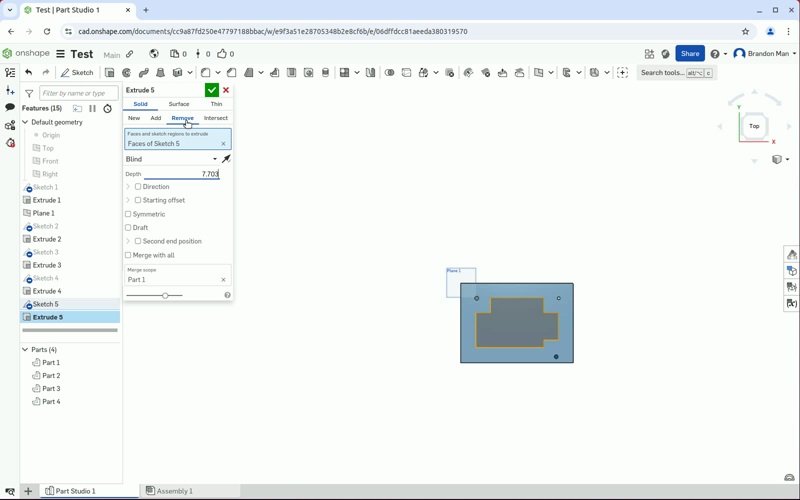
key(tab, 6)
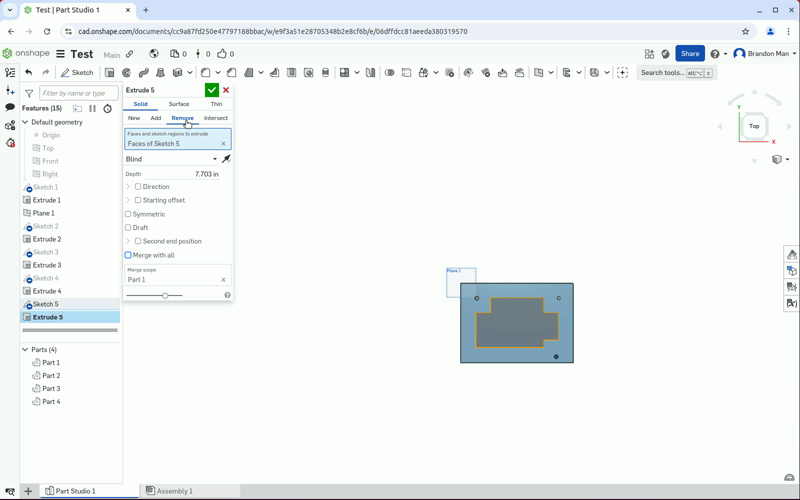
key(space)
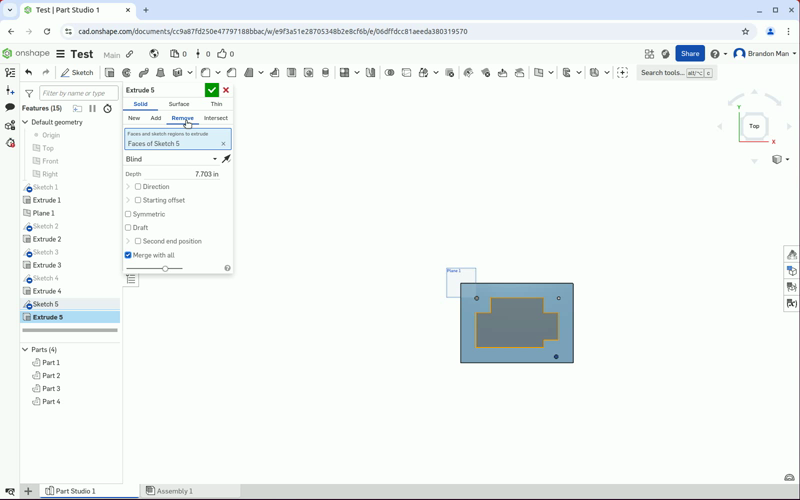
key(enter)
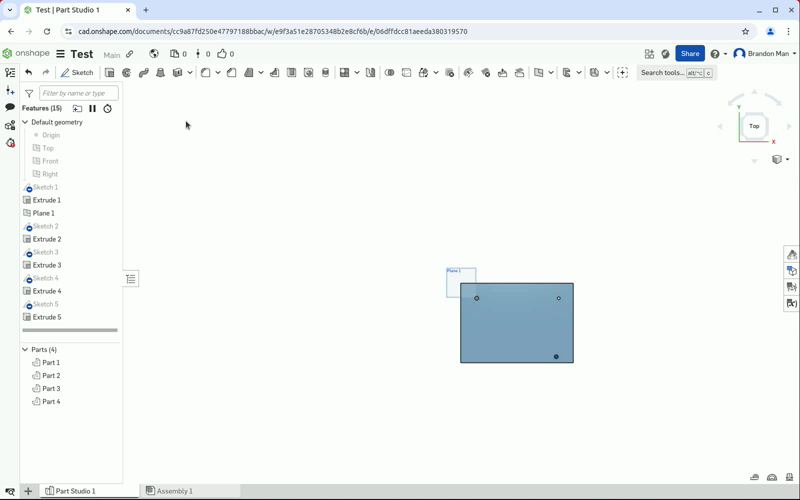
key(shift+h)
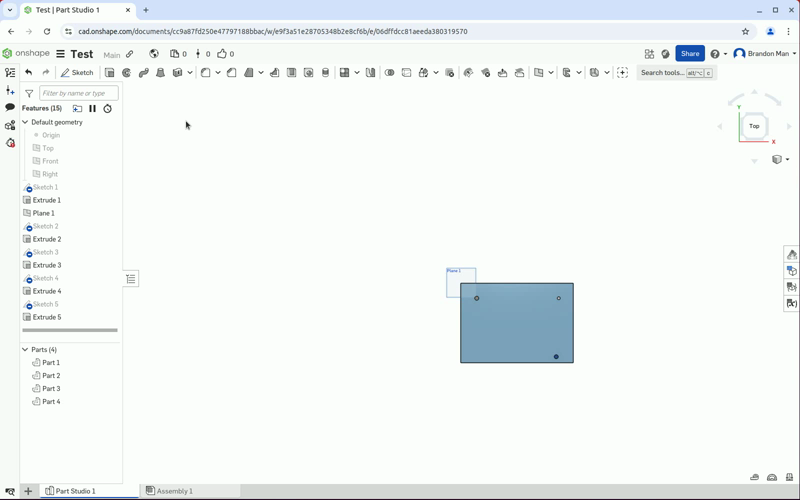
key(shift+h)
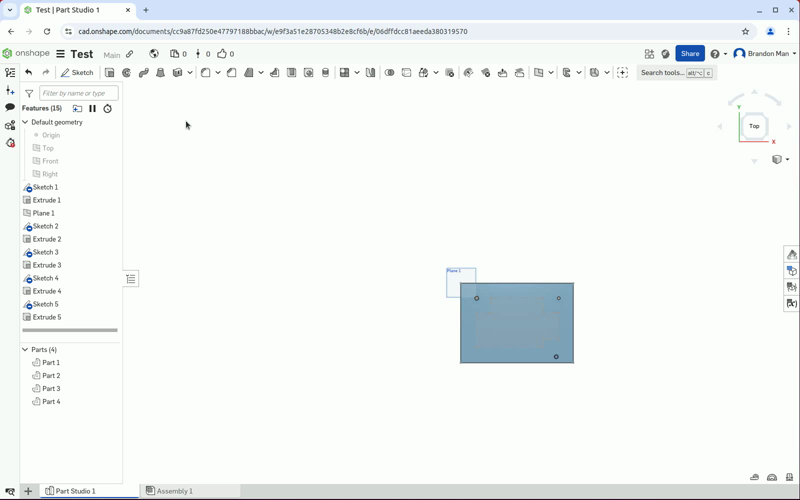
key(shift+7)
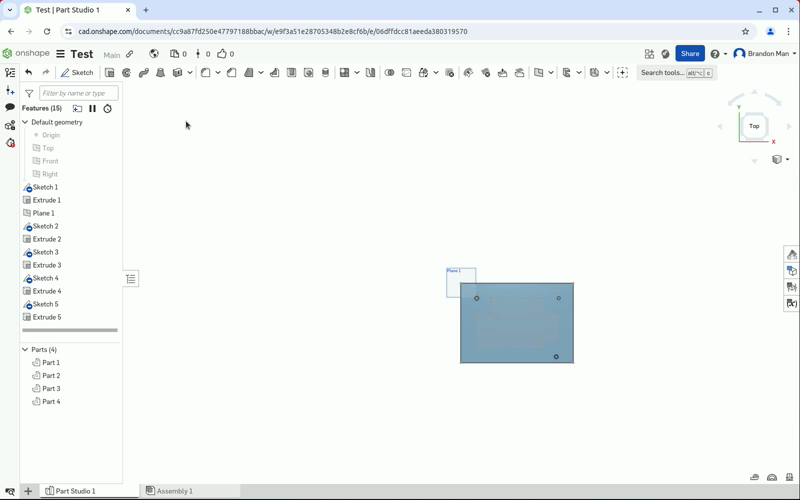
key(up, 3)
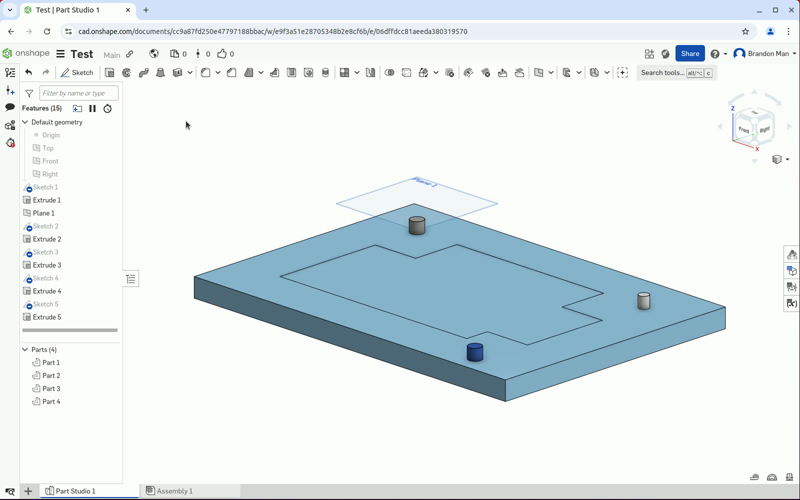
key(left, 3)
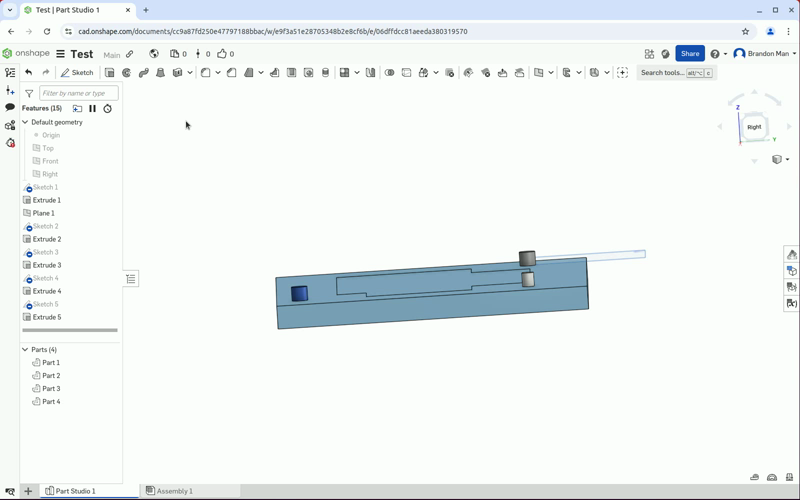
key(right, 3)
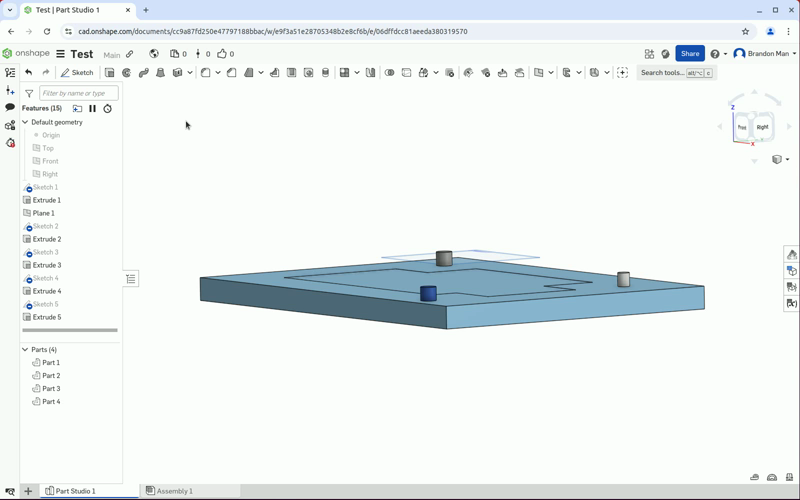
key(down, 3)
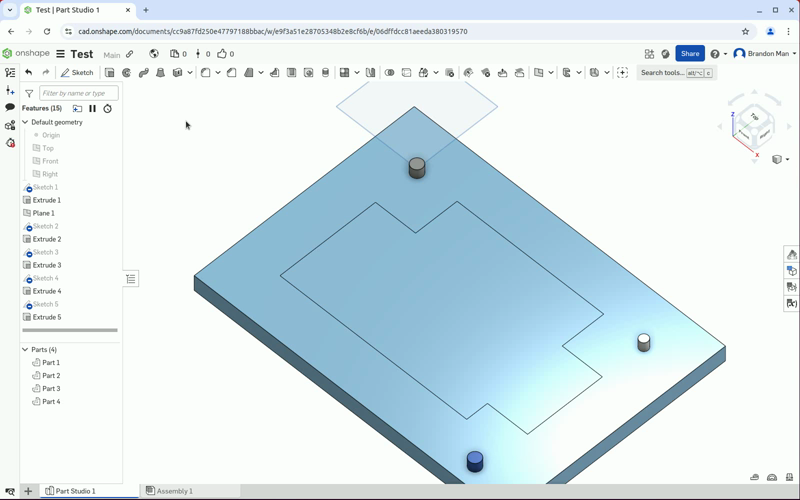
mouse_move(73, 189)
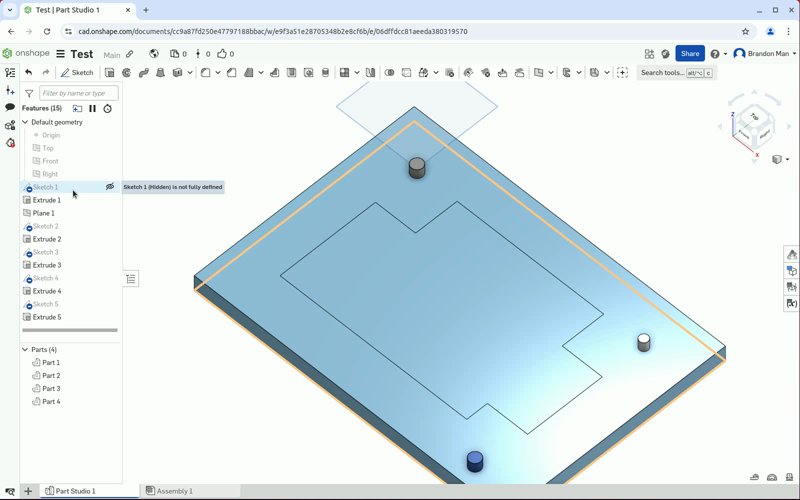
click(73, 189)